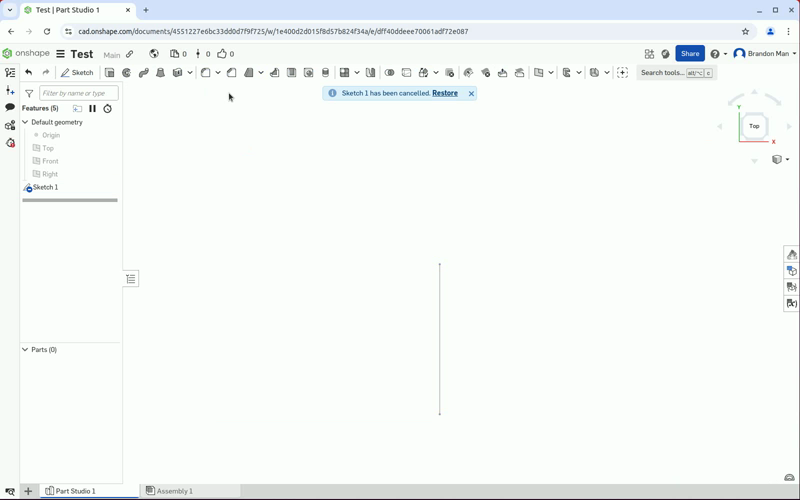
key(shift+h)
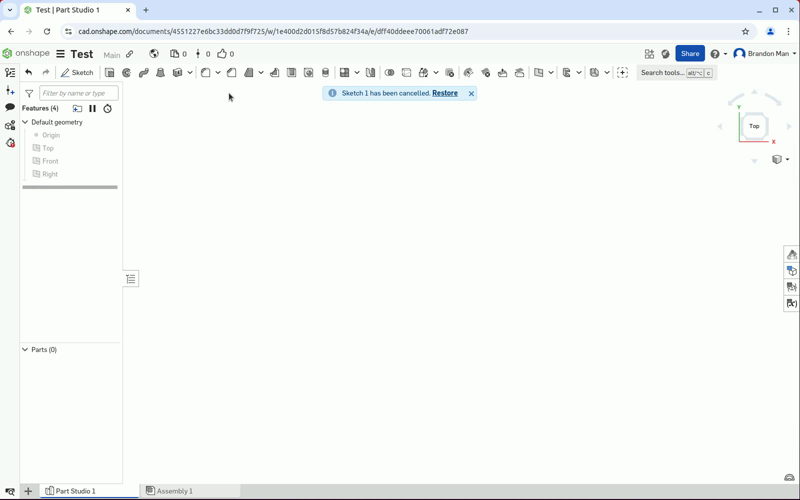
key(shift+s)
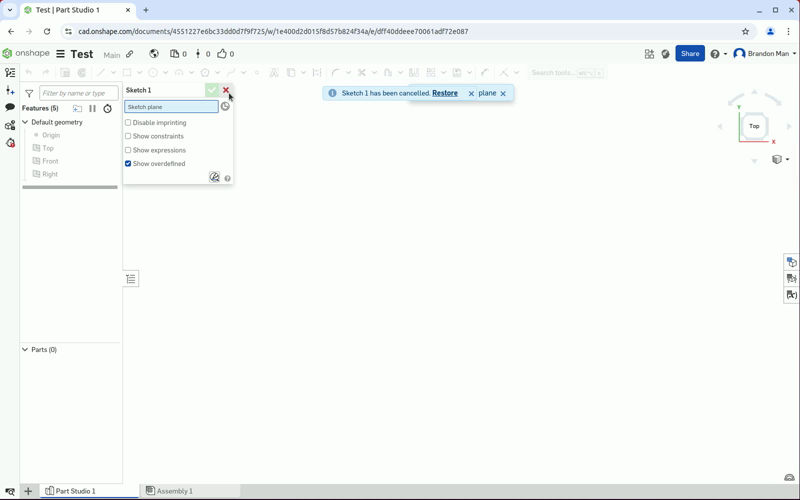
mouse_move(73, 150)
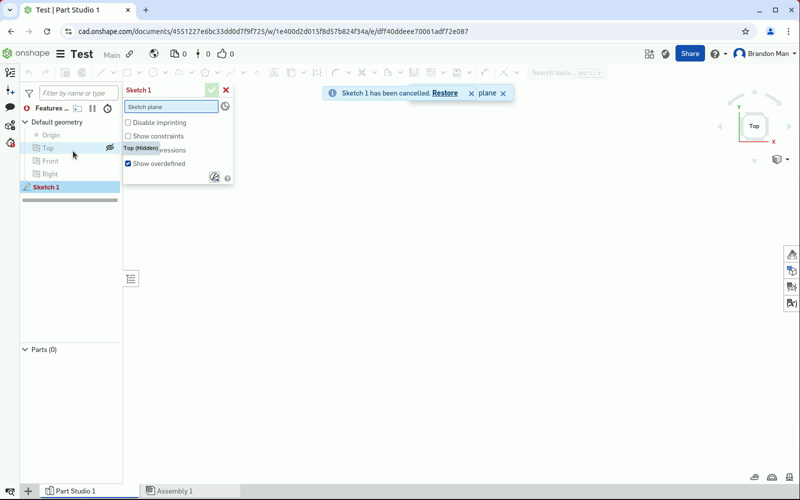
click(73, 150)
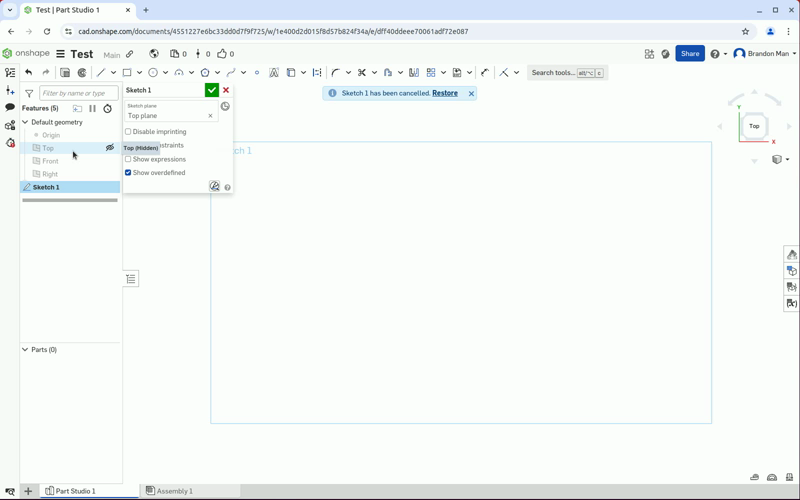
mouse_move(73, 352)
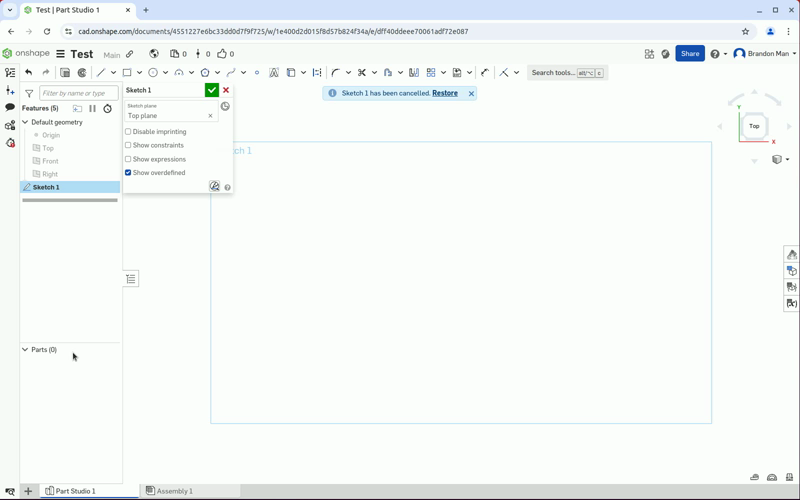
key(y)
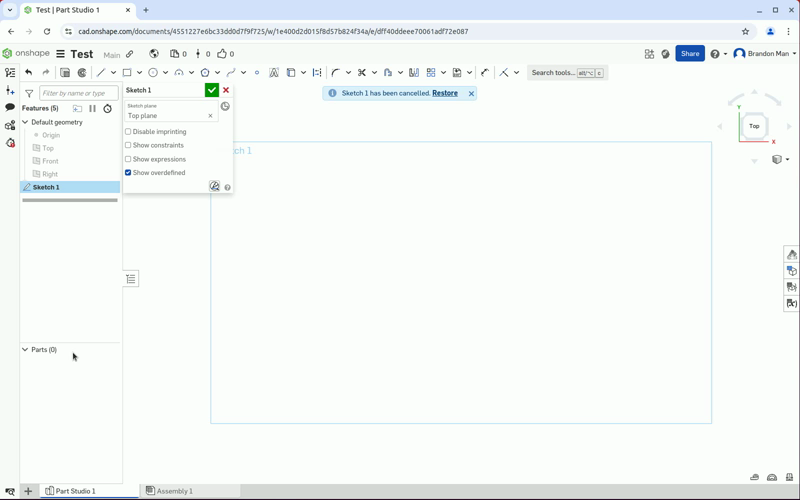
key(c)
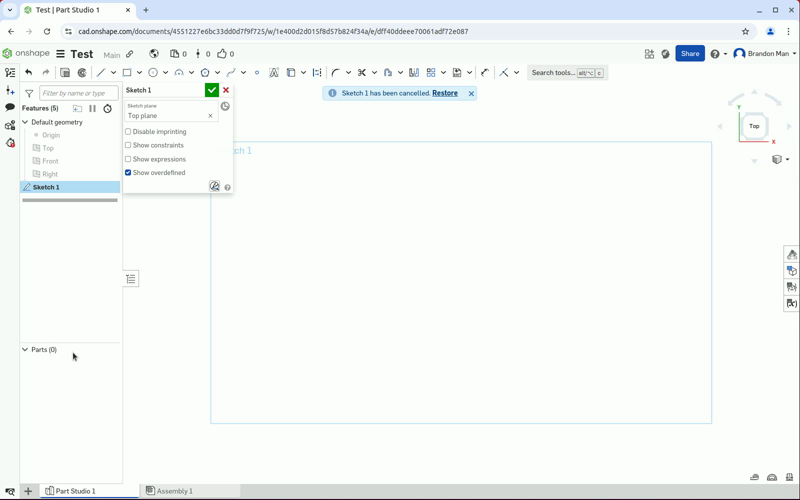
key_down(shift)
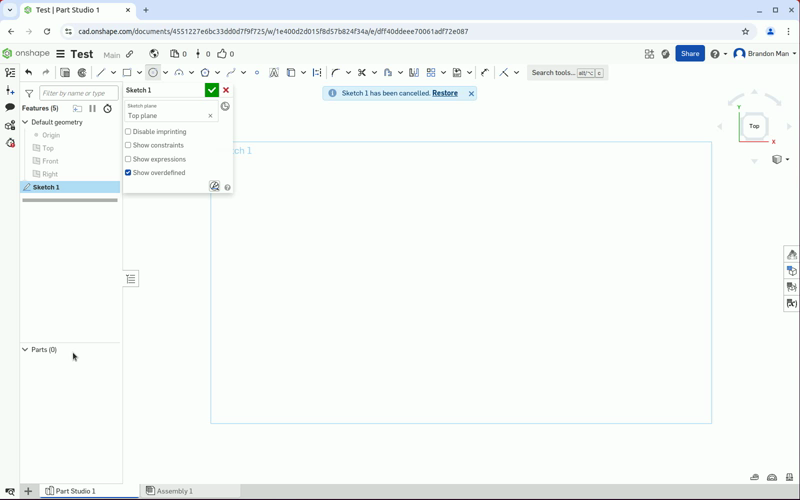
mouse_move(461, 282)
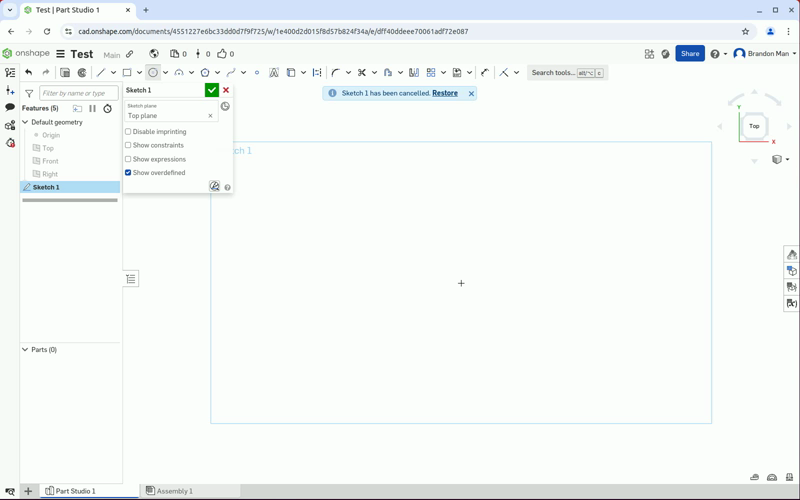
click(461, 282)
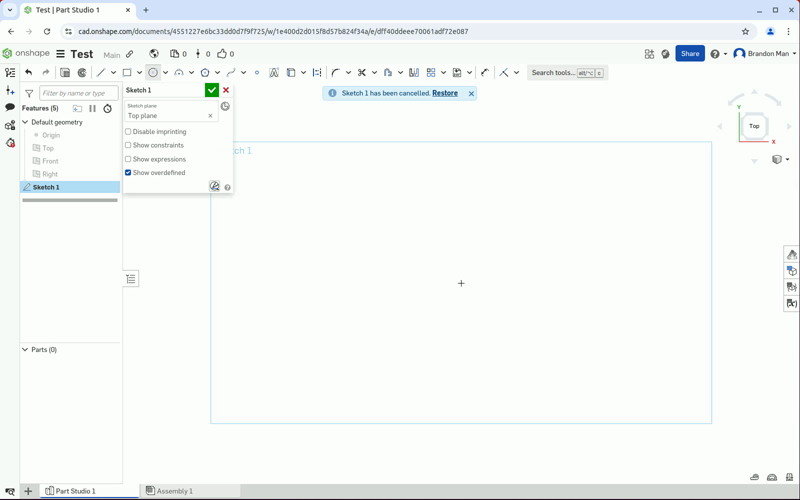
key_up(shift)
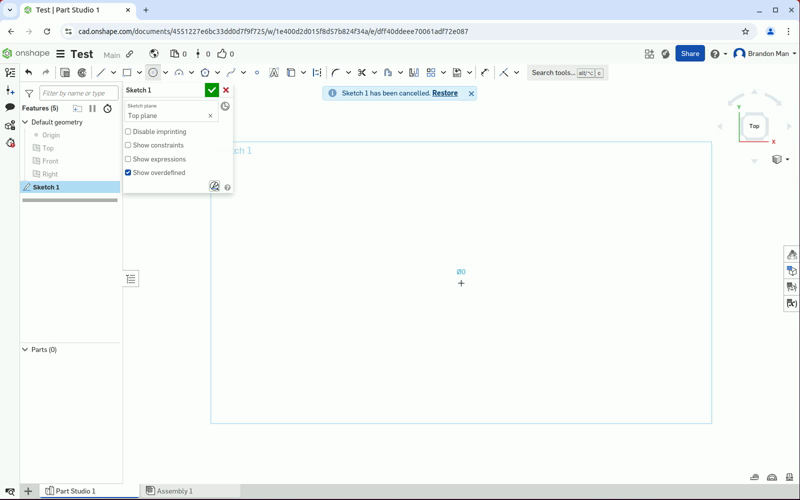
mouse_move(498, 282)
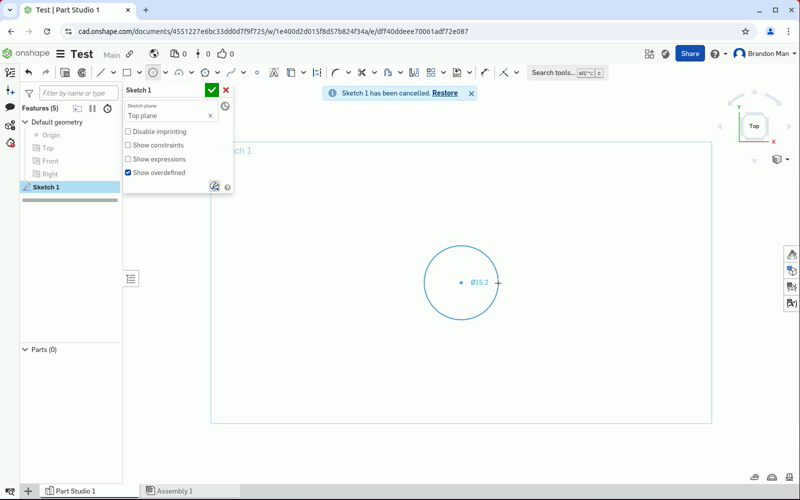
click(498, 282)
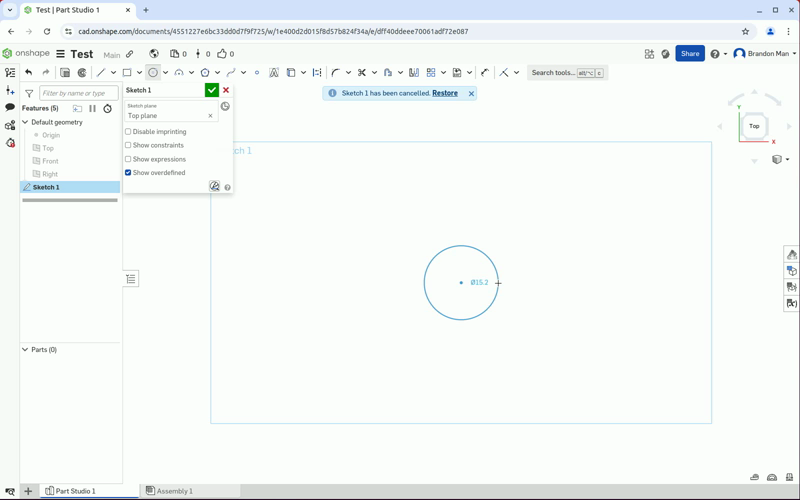
key(esc)
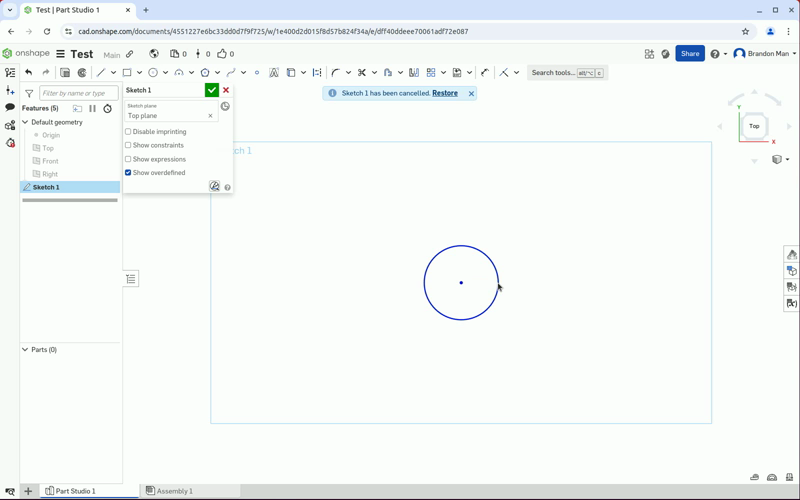
key(c)
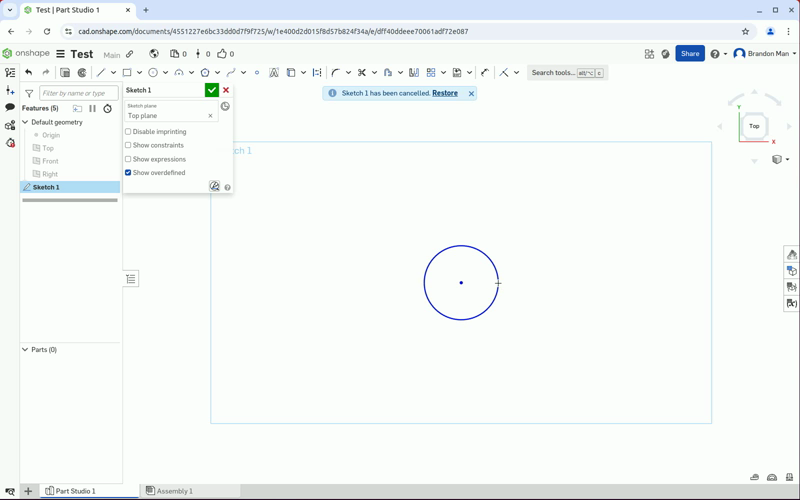
key_down(shift)
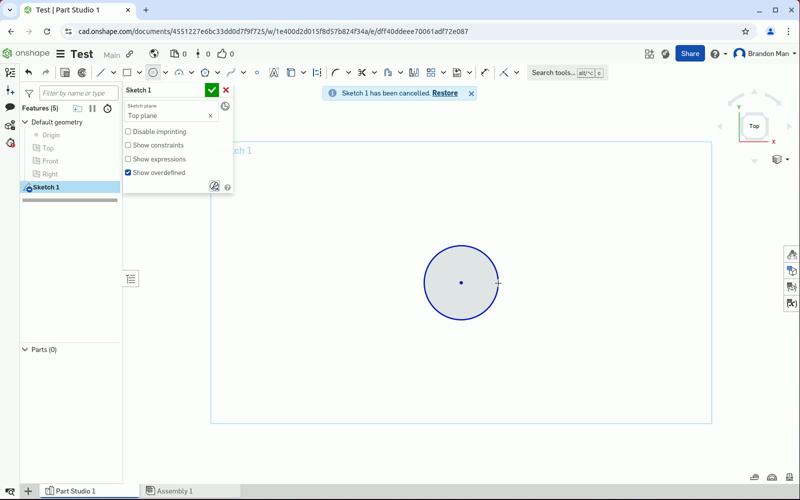
mouse_move(461, 282)
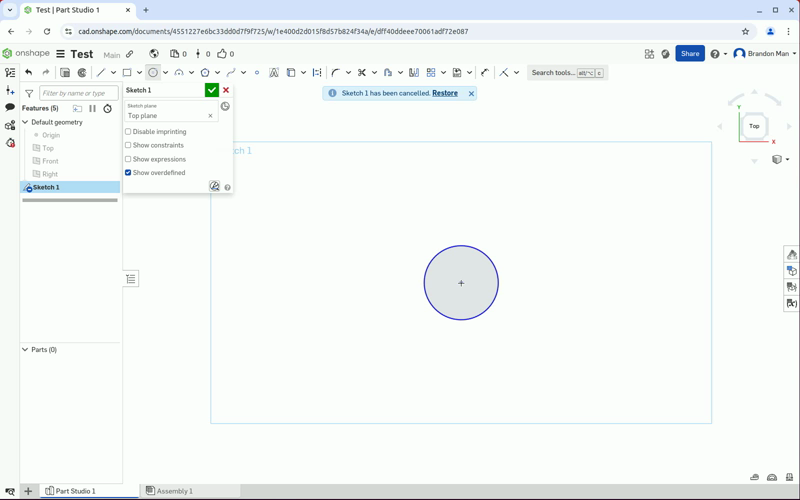
click(461, 282)
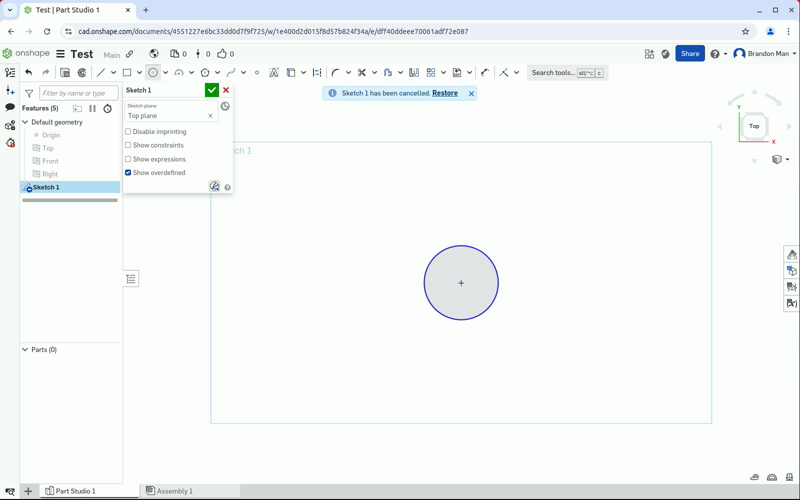
key_up(shift)
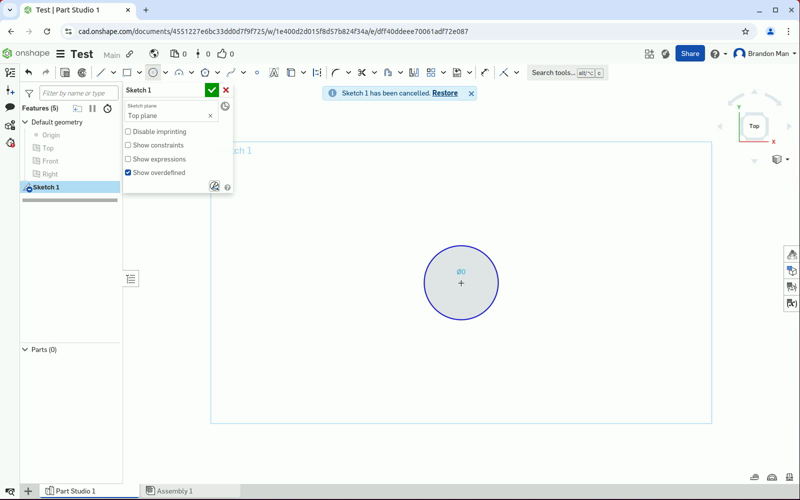
mouse_move(482, 282)
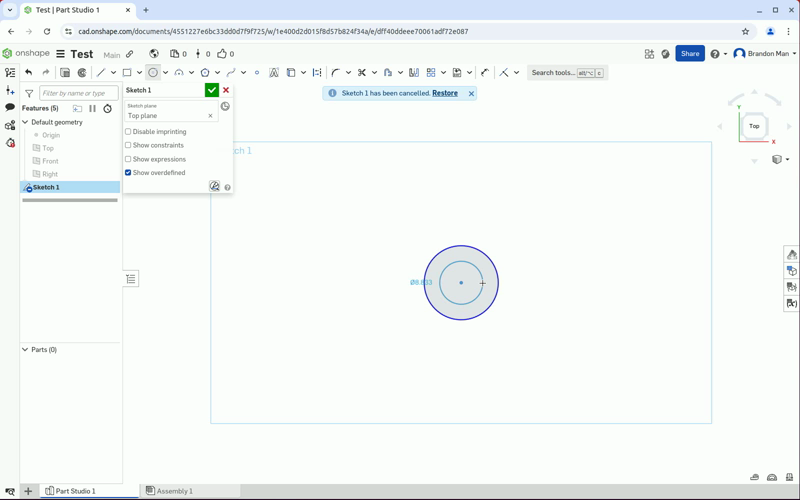
click(482, 282)
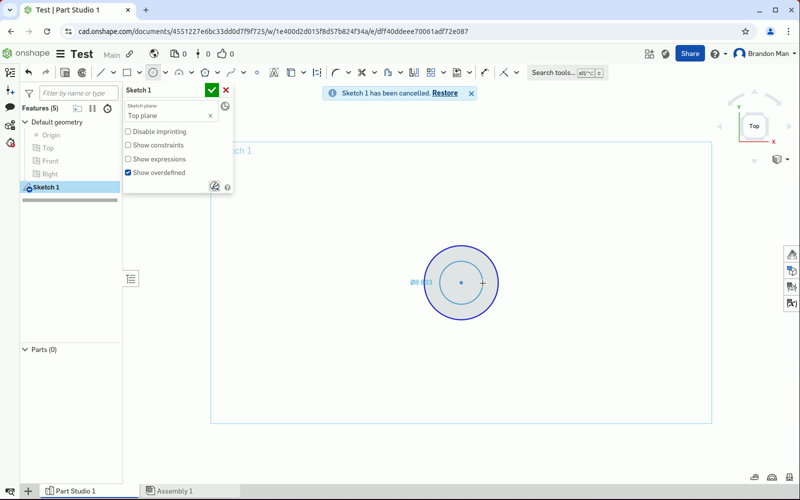
key(esc)
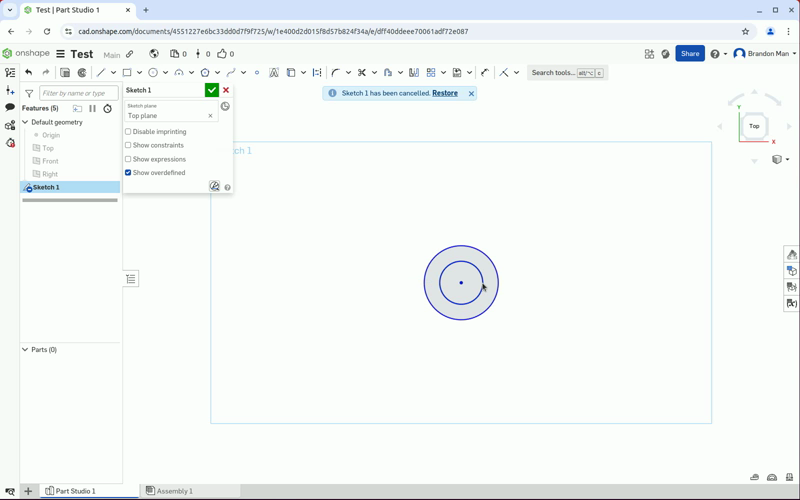
mouse_move(434, 275)
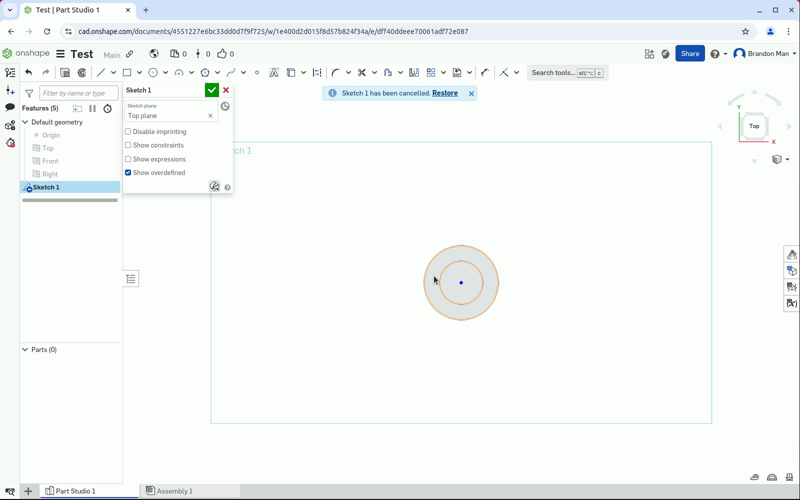
click(434, 275)
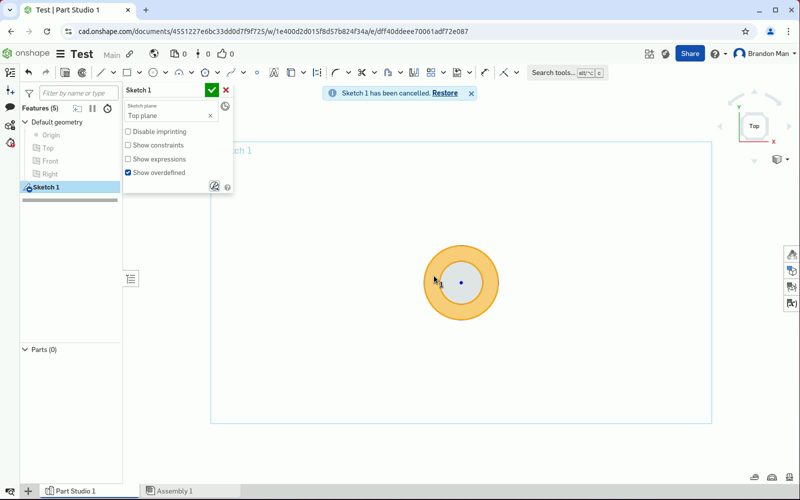
mouse_move(73, 352)
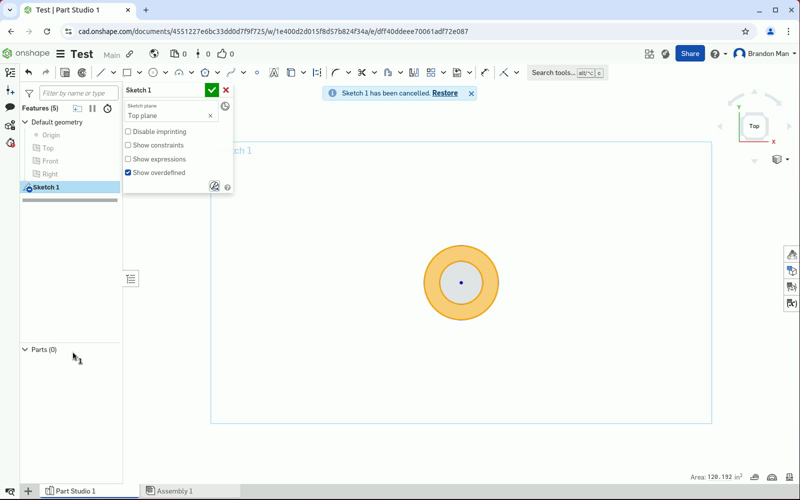
key(shift+y)
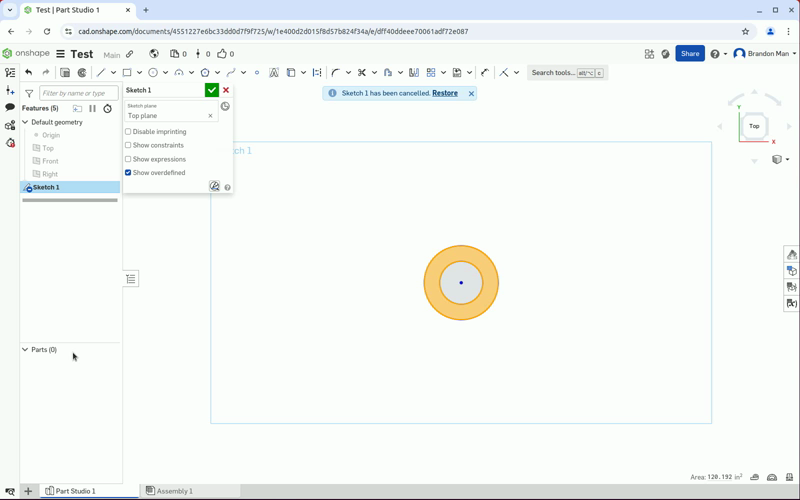
key(shift+e)
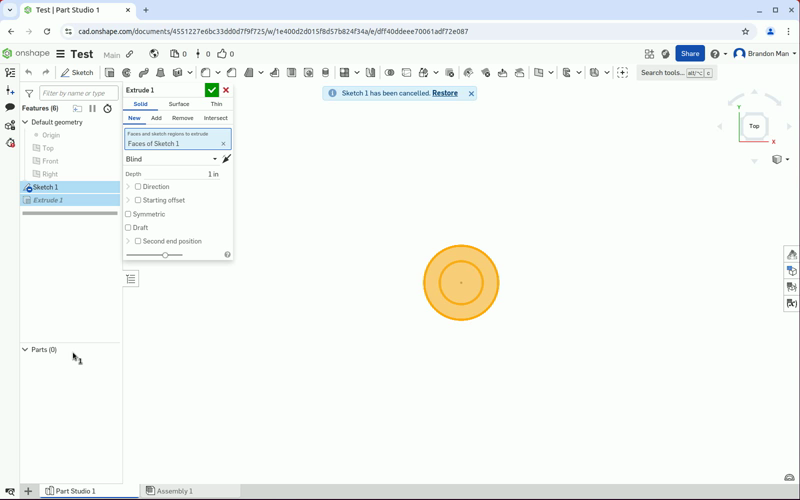
mouse_move(143, 106)
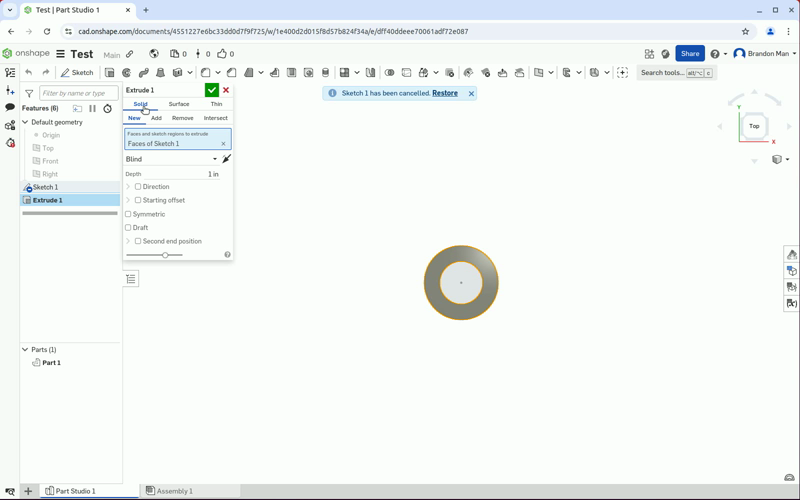
click(143, 106)
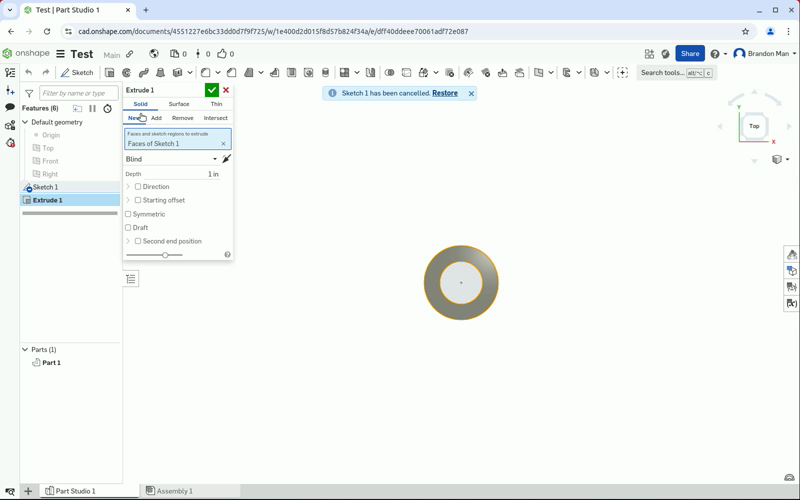
mouse_move(137, 120)
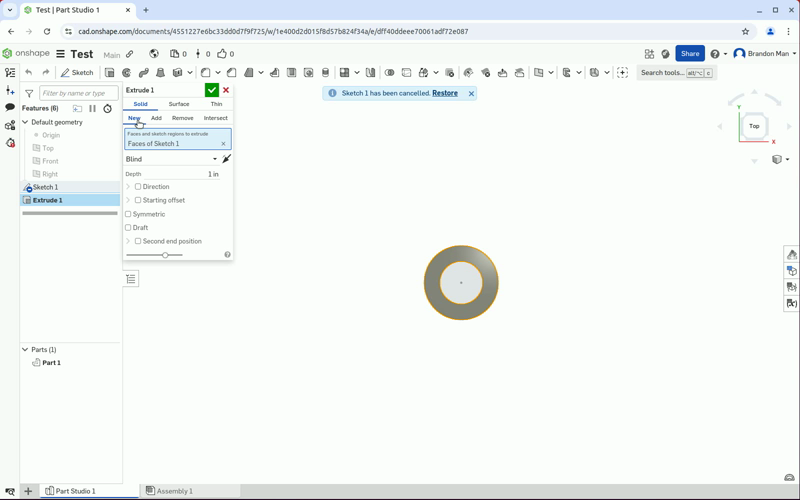
click(137, 120)
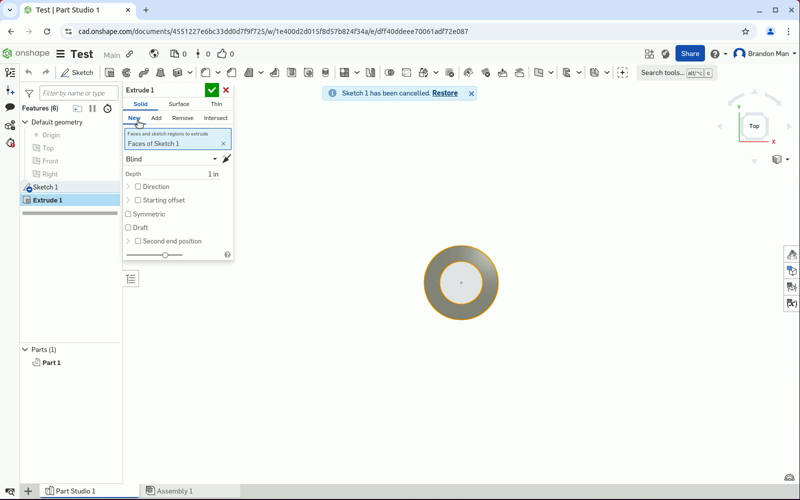
key(tab, 4)
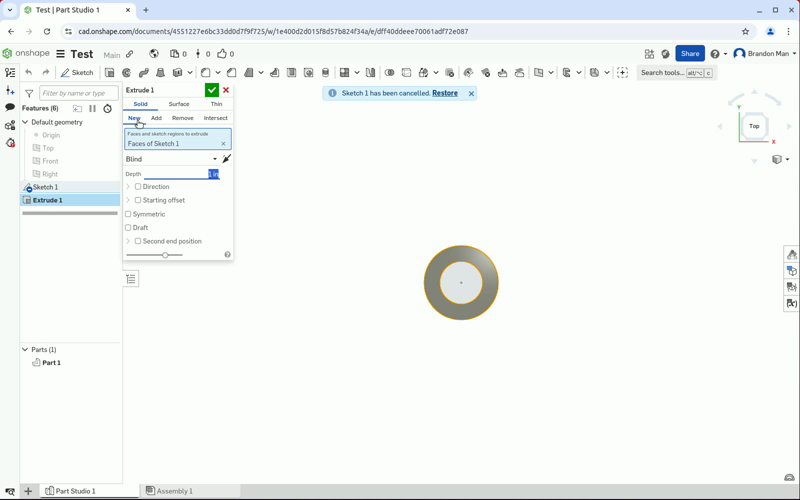
text(12.036)
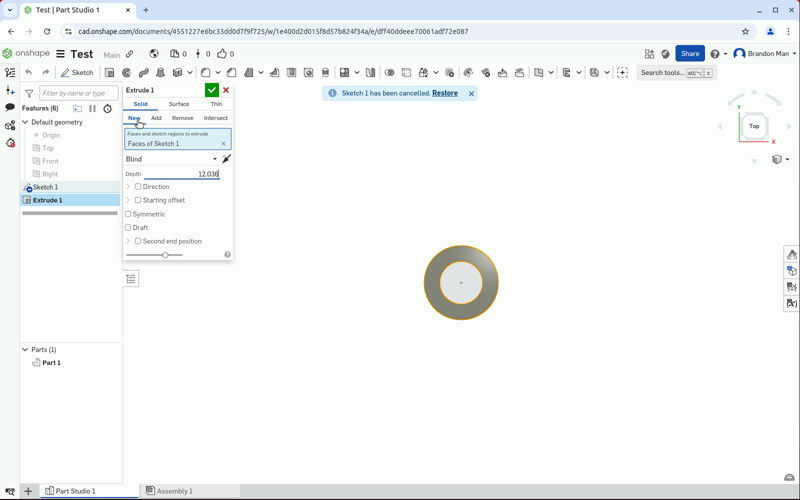
key(enter)
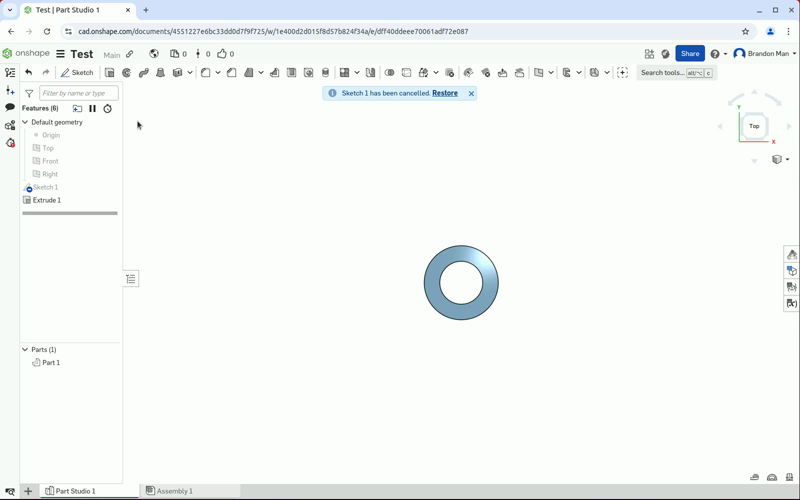
key(shift+h)
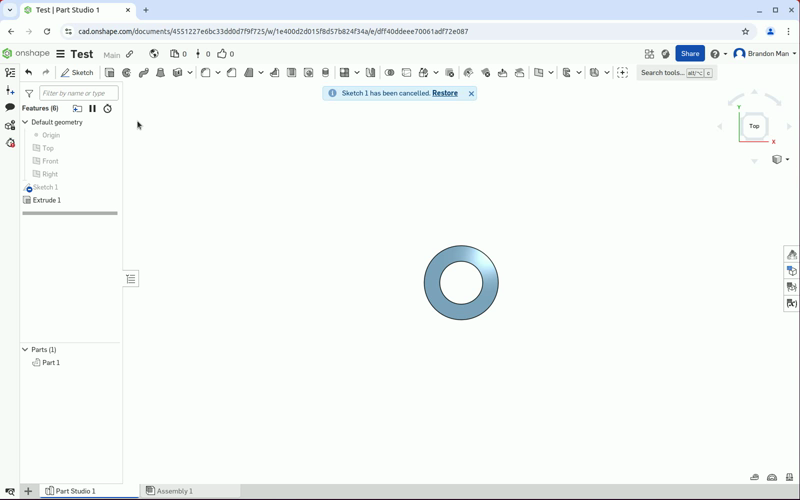
key(shift+h)
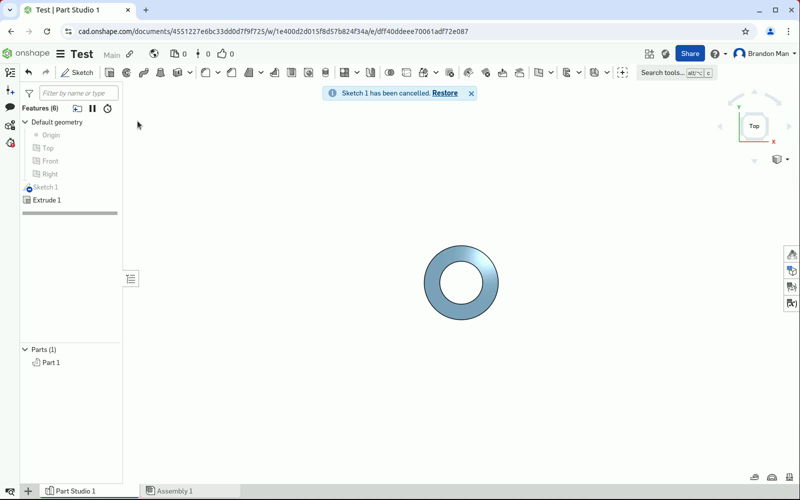
mouse_move(73, 189)
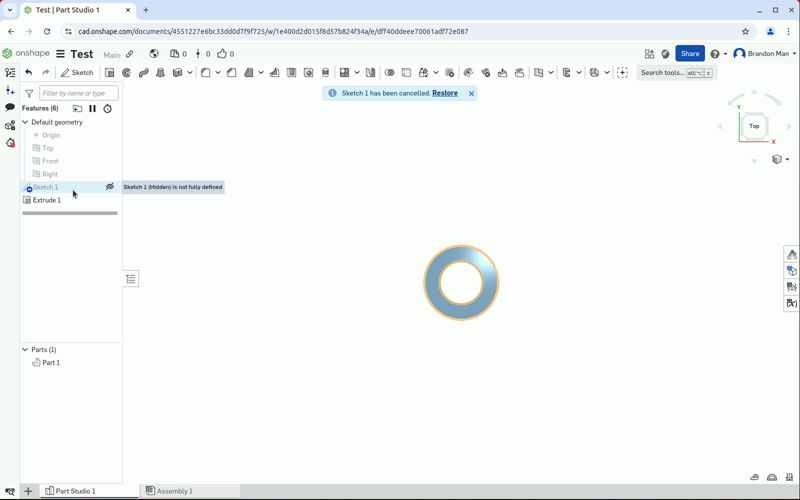
click(73, 189)
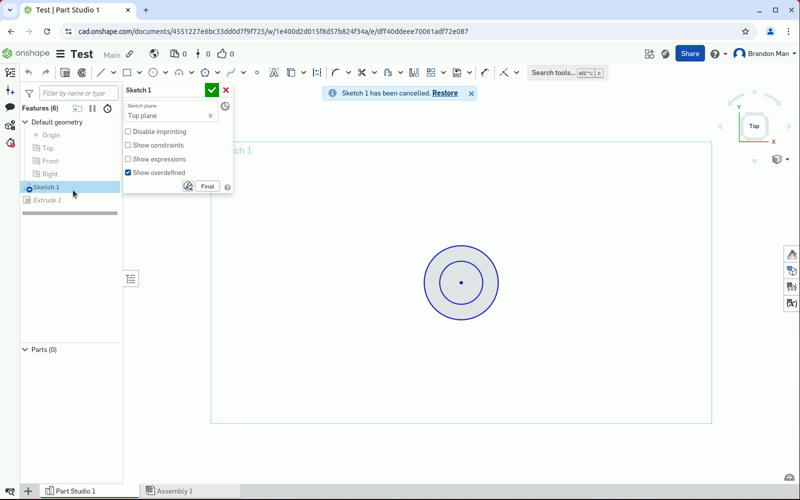
mouse_move(229, 92)
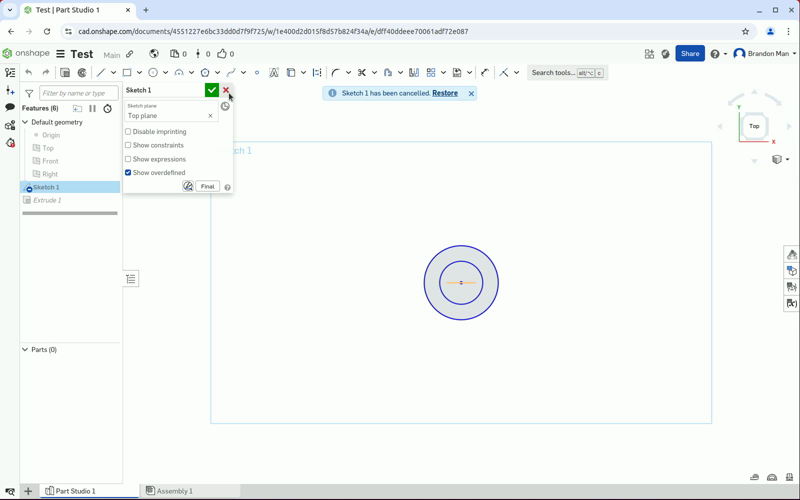
click(229, 92)
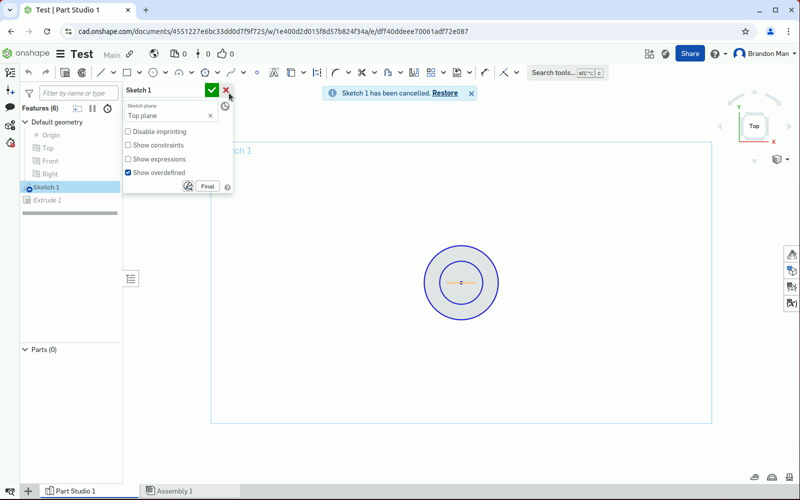
key(shift+s)
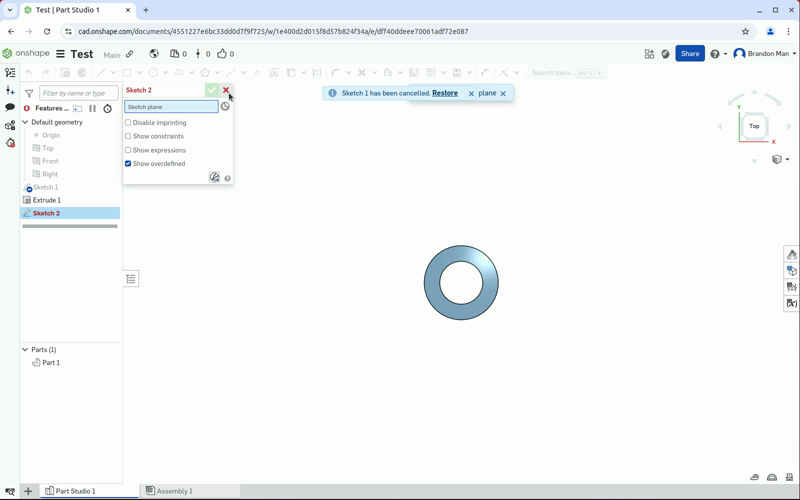
mouse_move(73, 150)
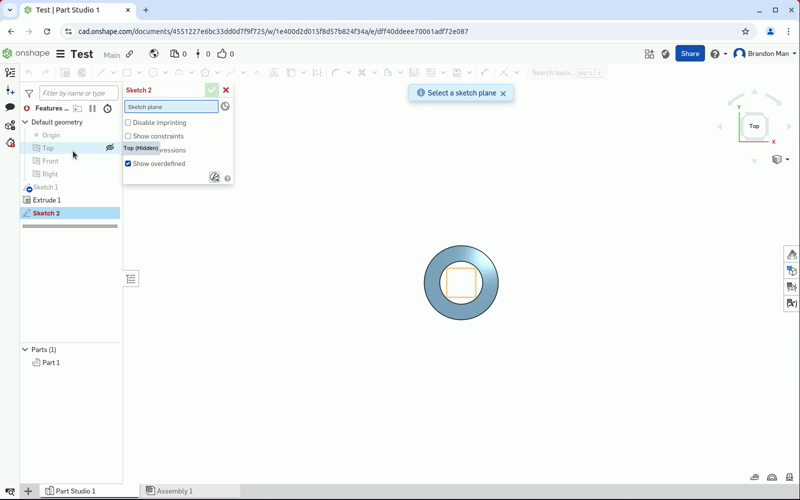
click(73, 150)
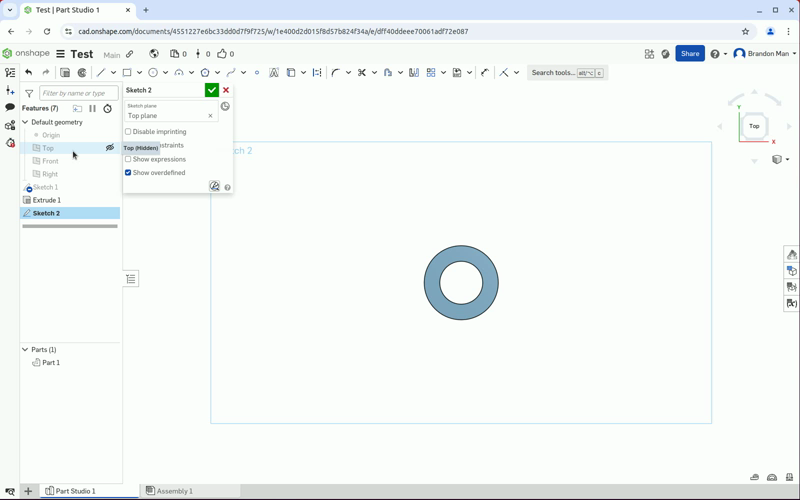
mouse_move(73, 352)
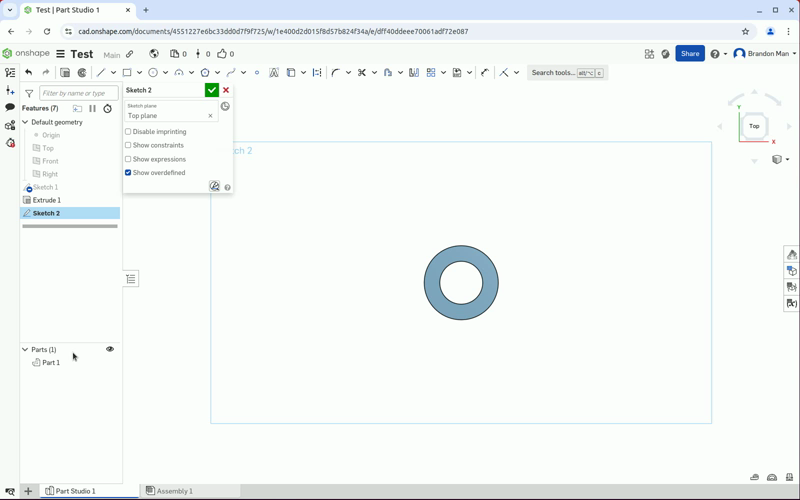
key(y)
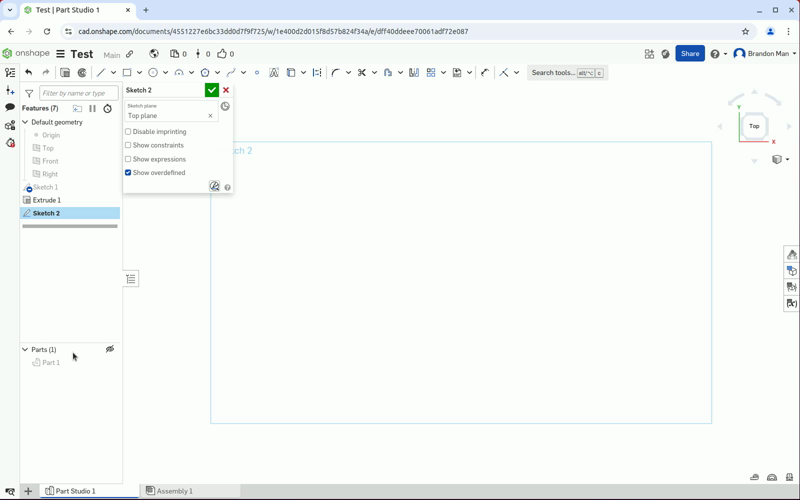
key(c)
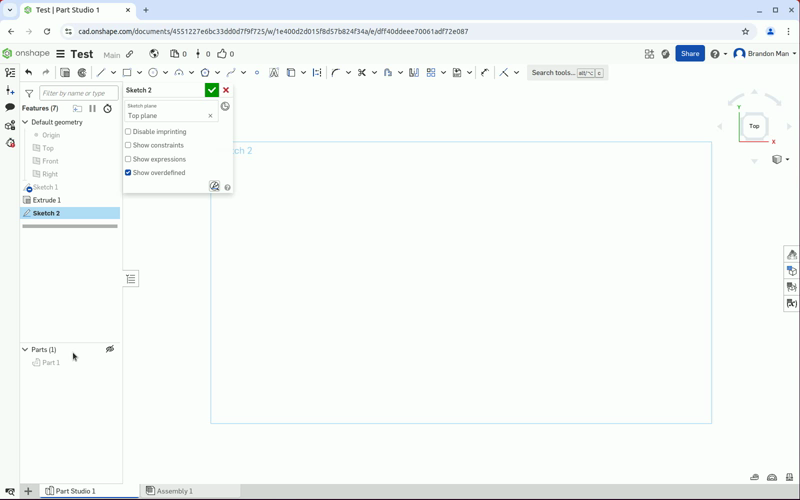
key_down(shift)
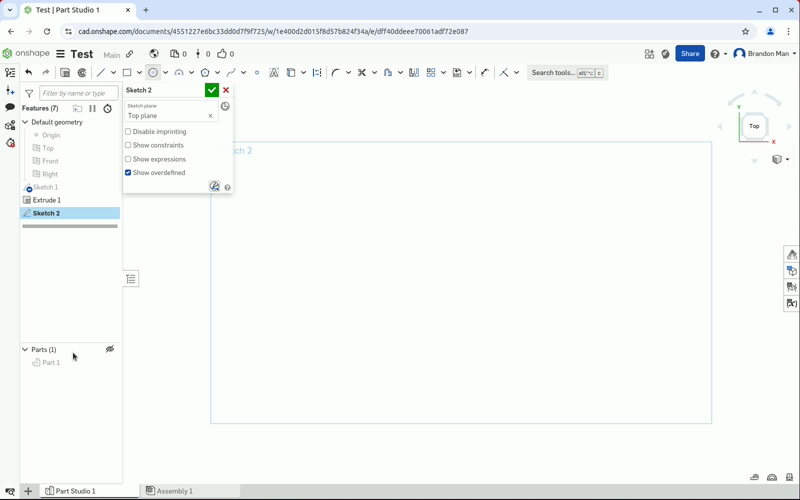
mouse_move(460, 282)
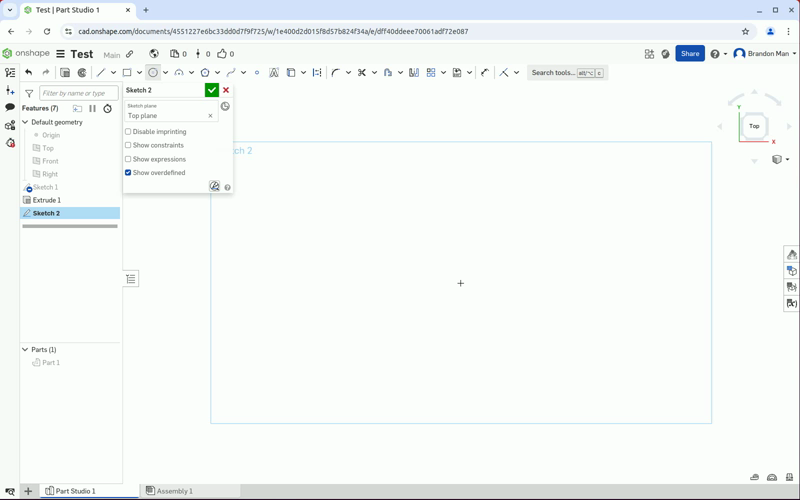
click(460, 282)
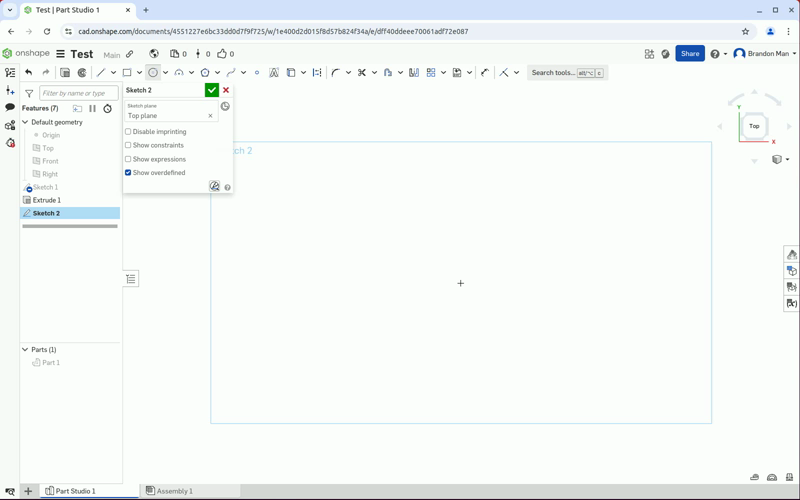
key_up(shift)
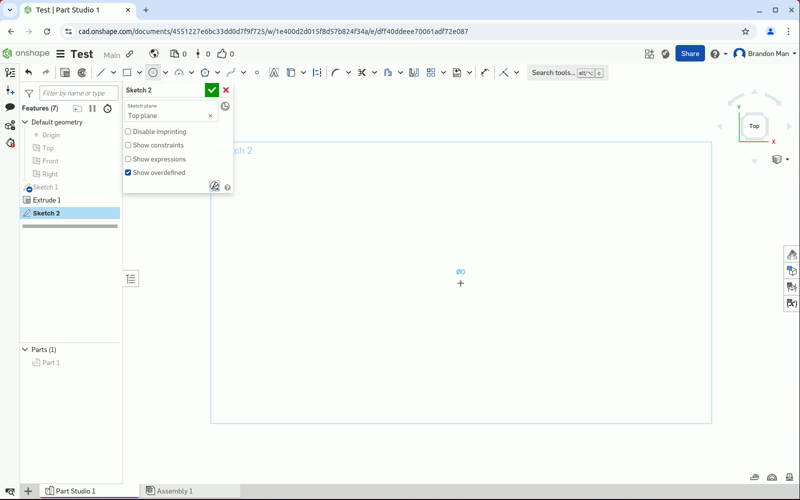
mouse_move(482, 282)
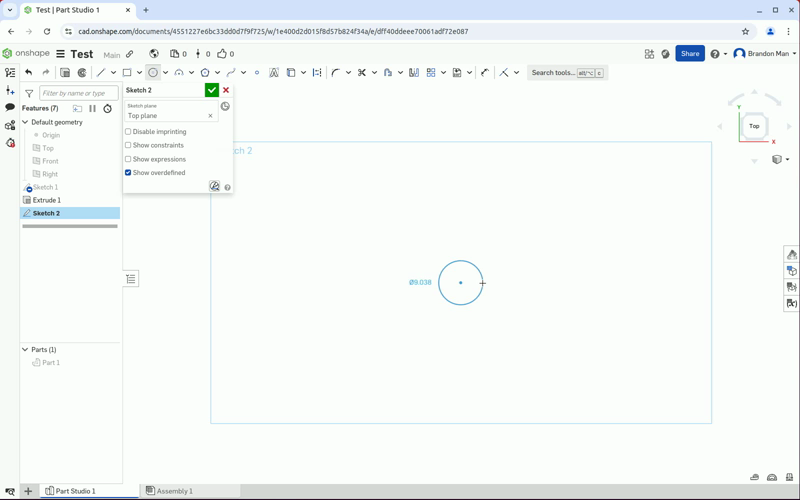
click(482, 282)
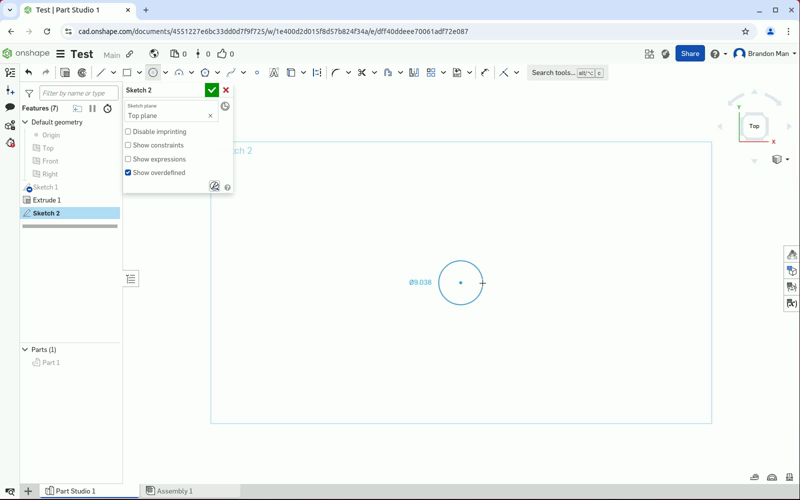
key(esc)
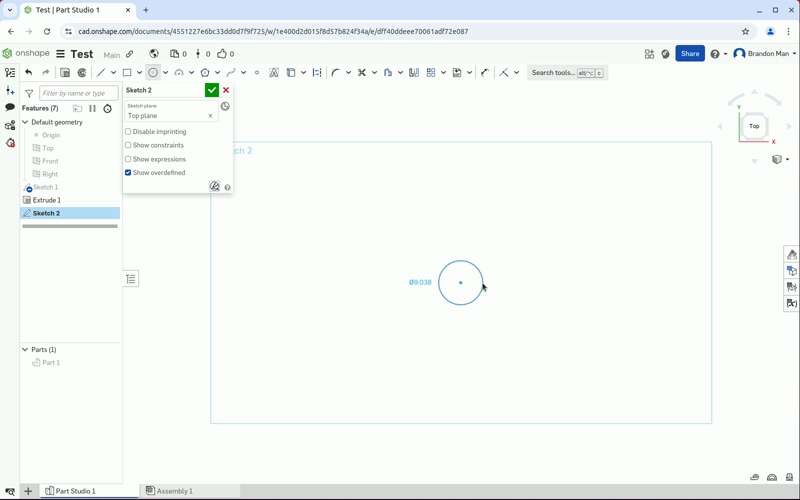
key(c)
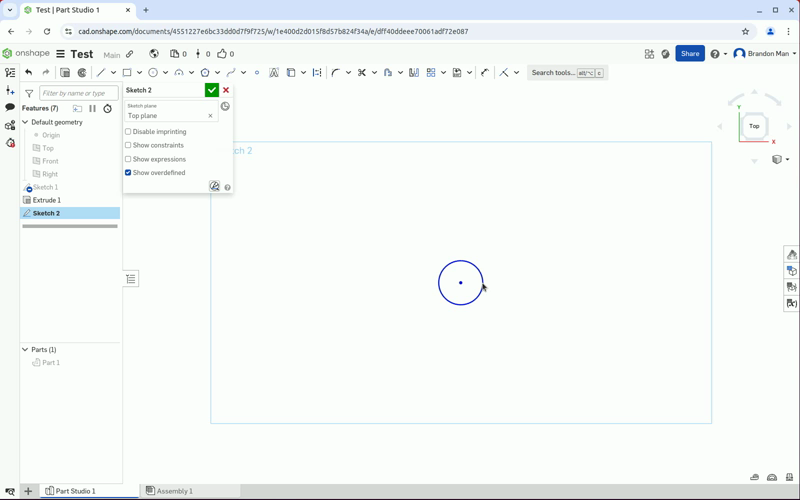
key_down(shift)
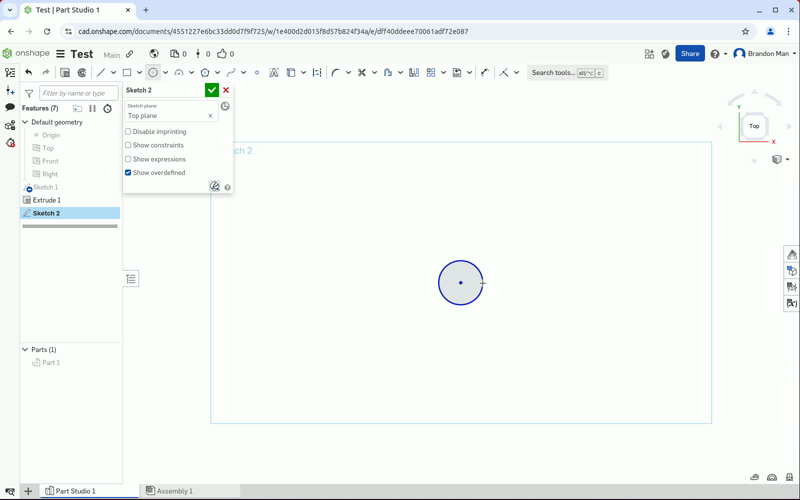
mouse_move(460, 282)
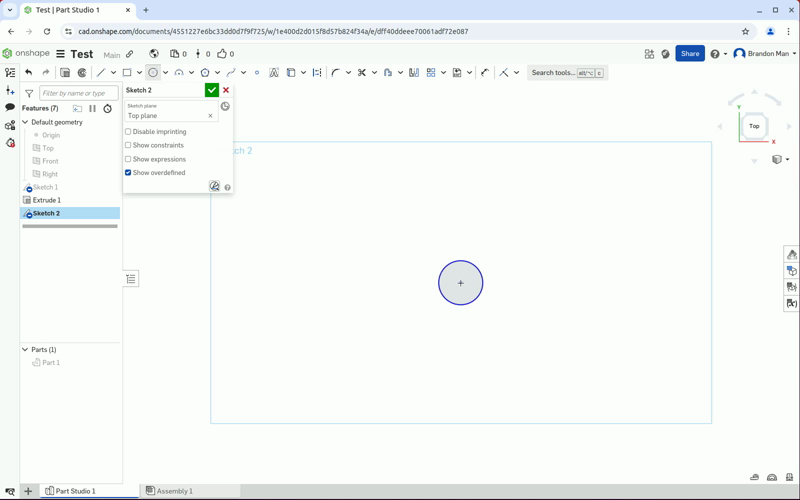
click(460, 282)
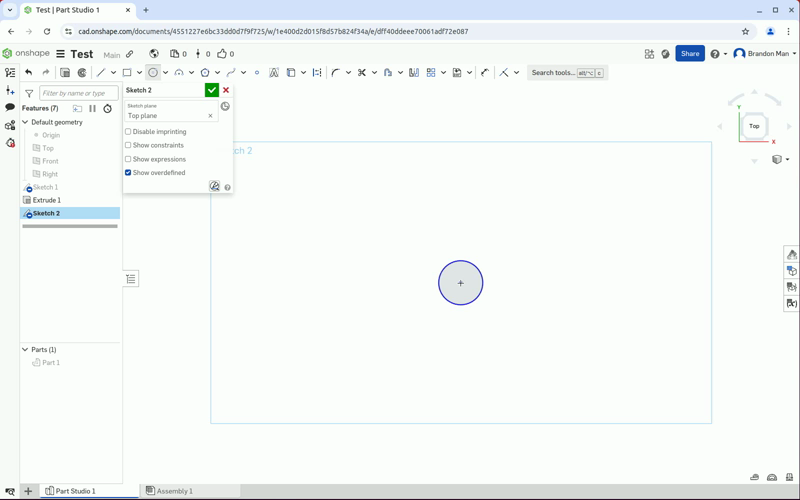
key_up(shift)
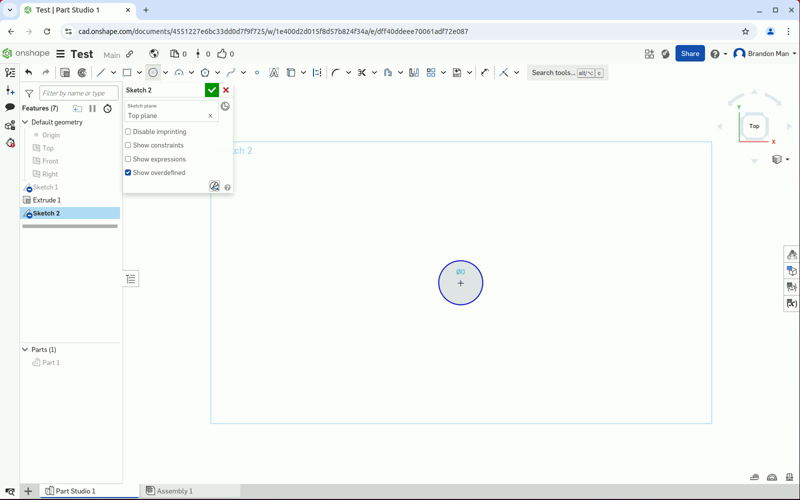
mouse_move(475, 282)
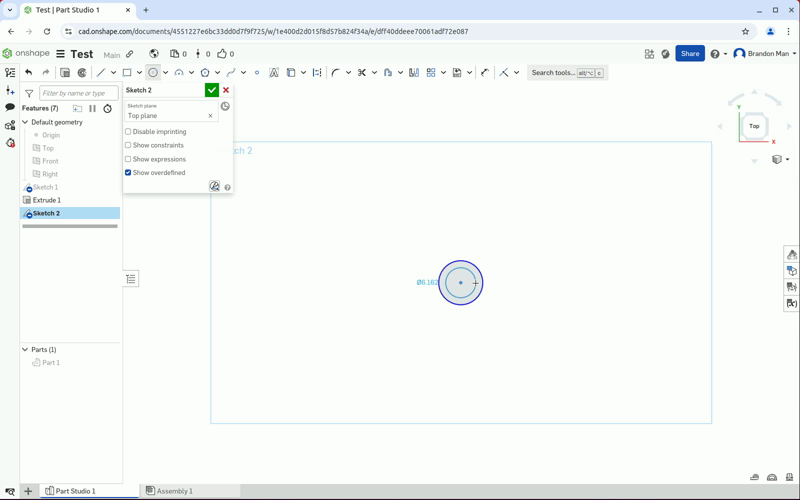
click(475, 282)
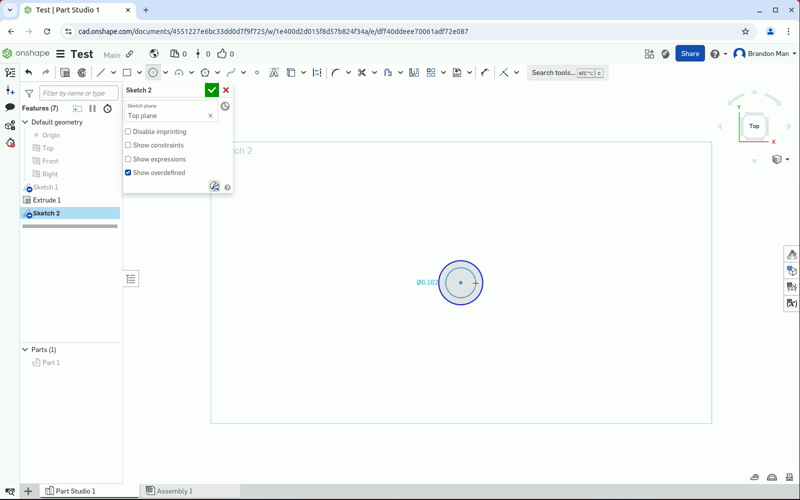
key(esc)
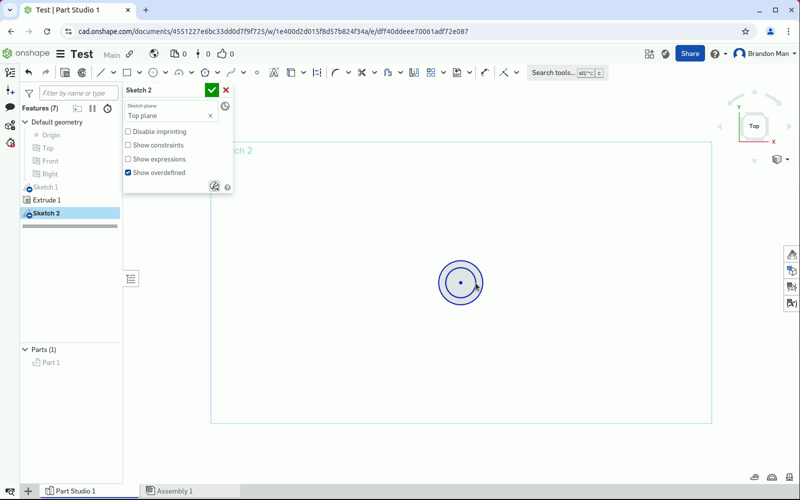
mouse_move(442, 291)
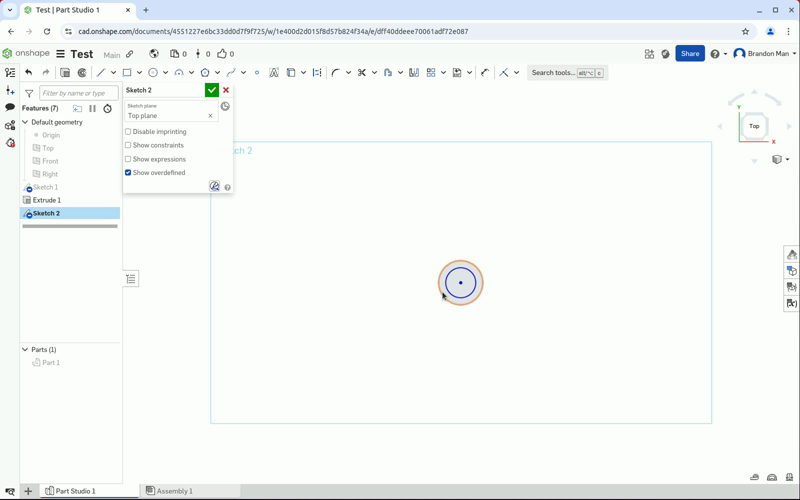
scroll(6)
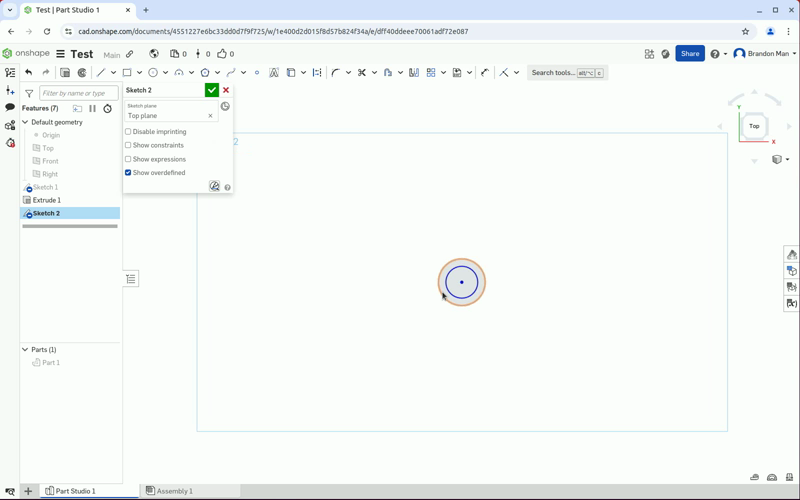
scroll(6)
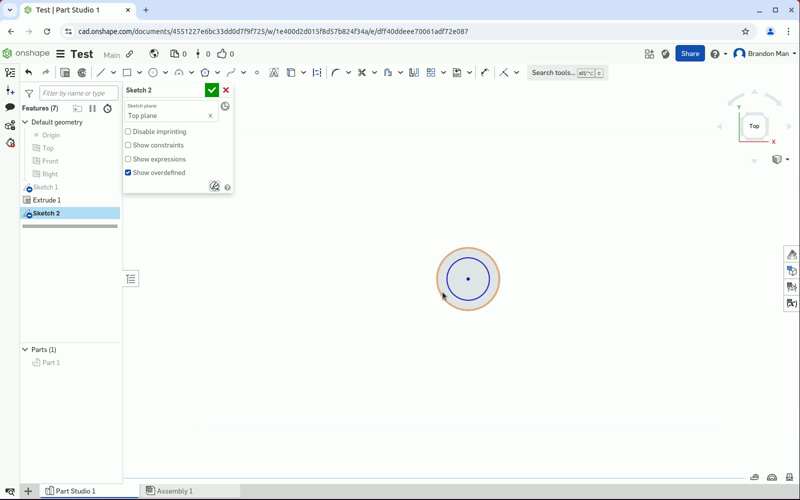
scroll(6)
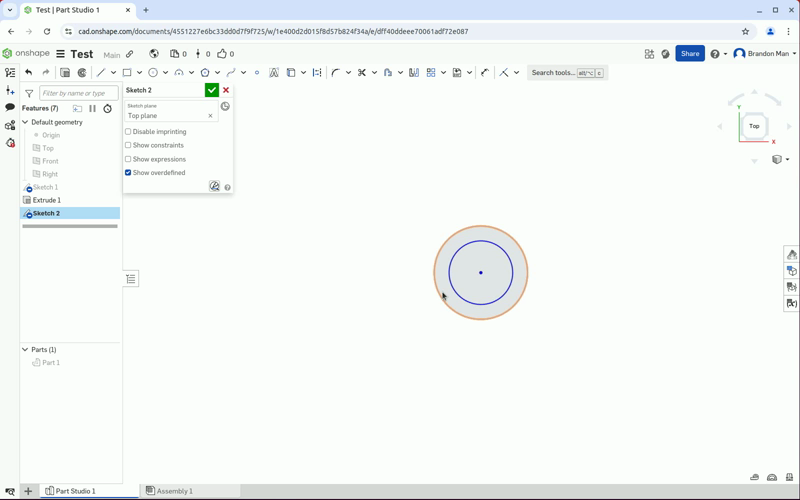
scroll(6)
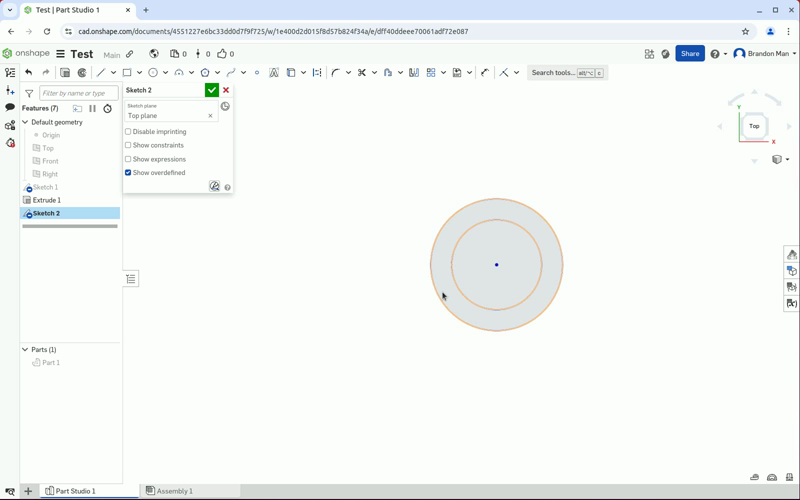
scroll(6)
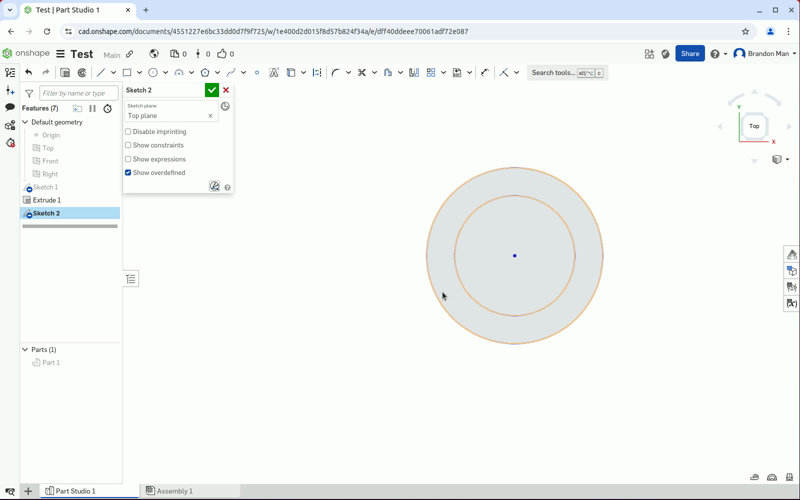
scroll(6)
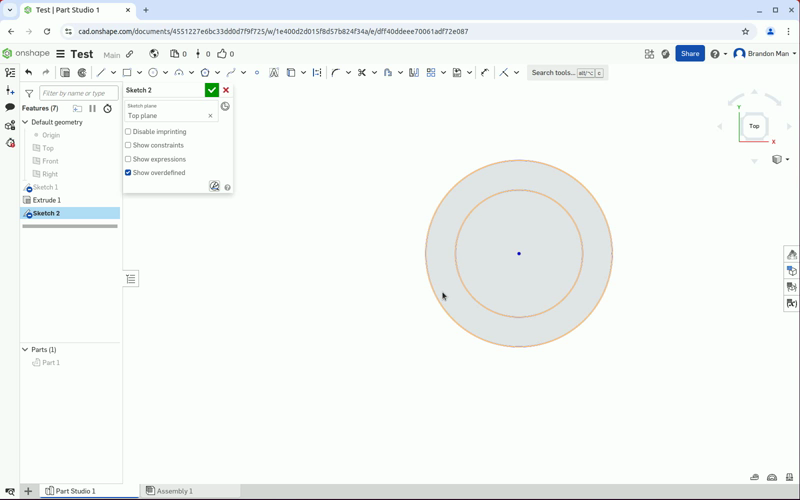
scroll(6)
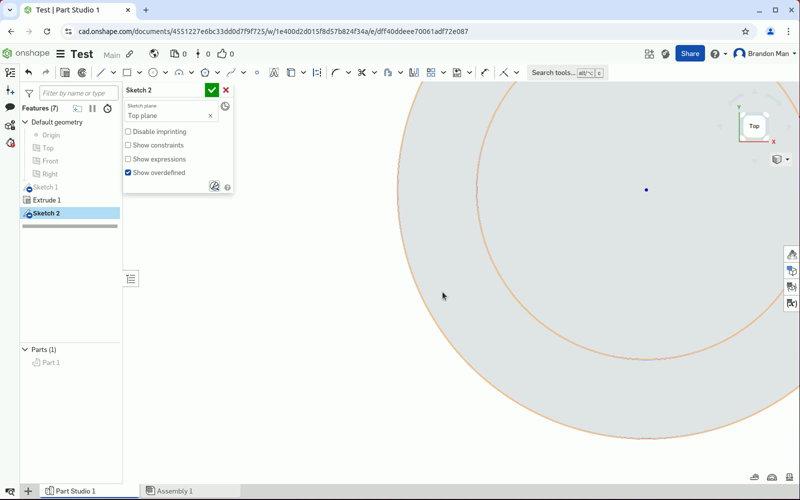
click(442, 291)
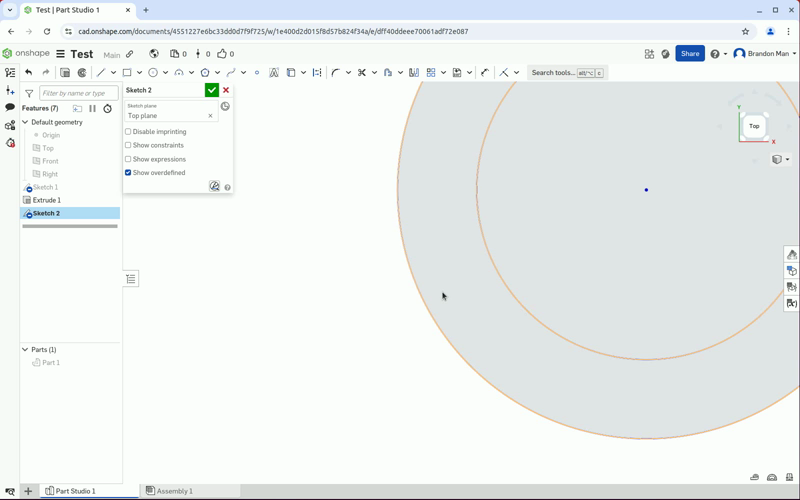
scroll(-6)
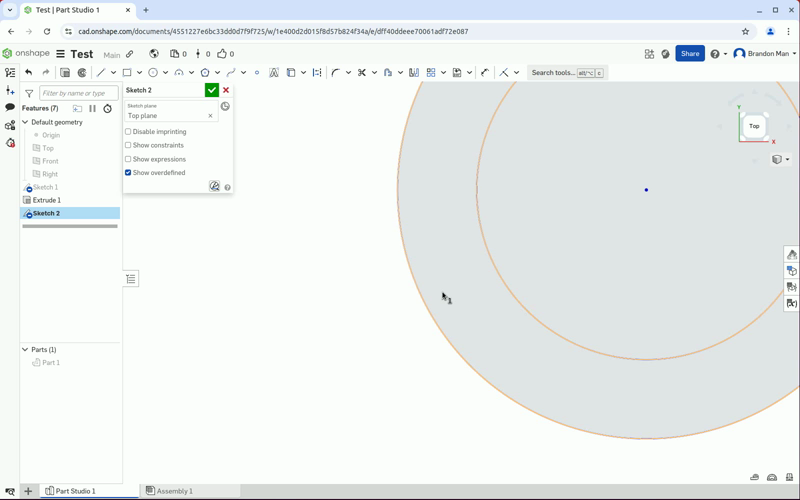
scroll(-6)
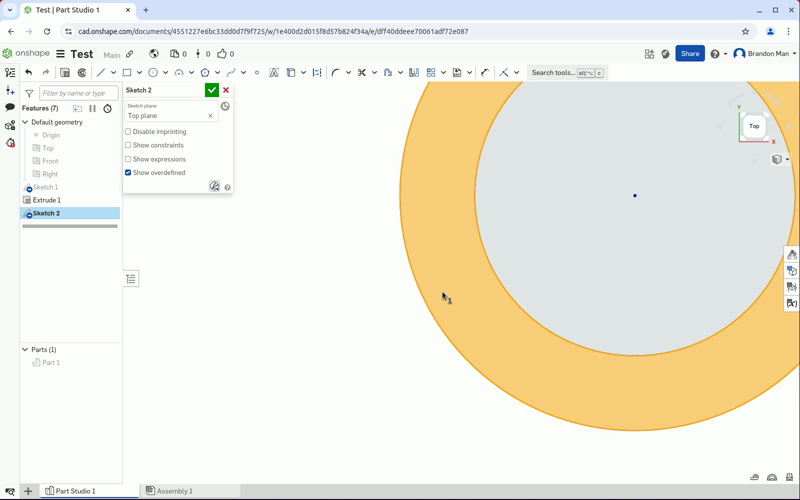
scroll(-6)
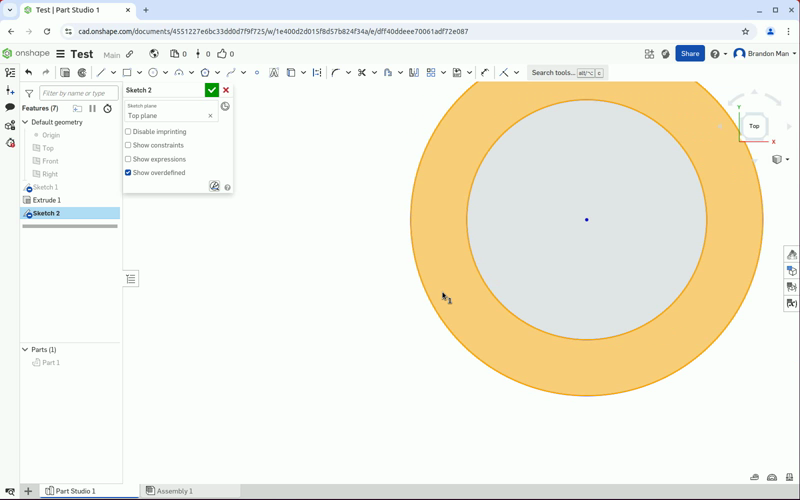
scroll(-6)
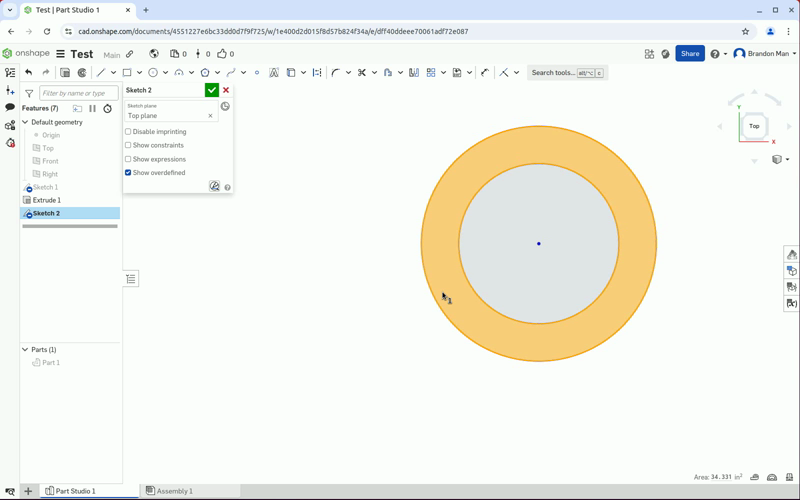
scroll(-6)
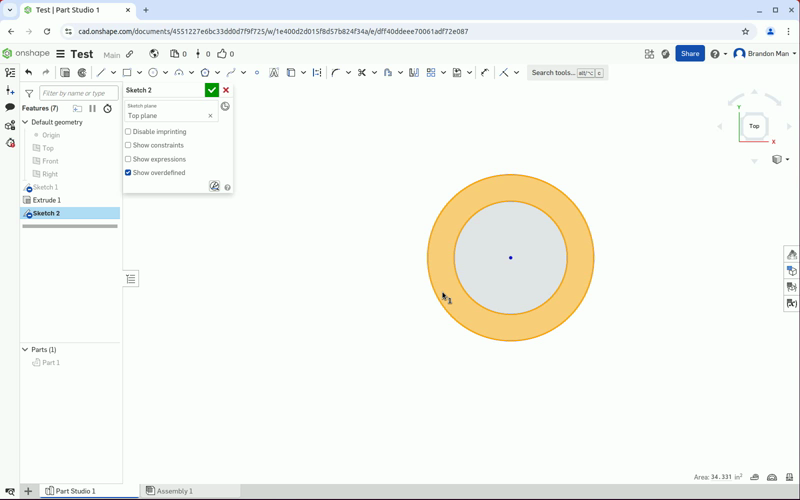
scroll(-6)
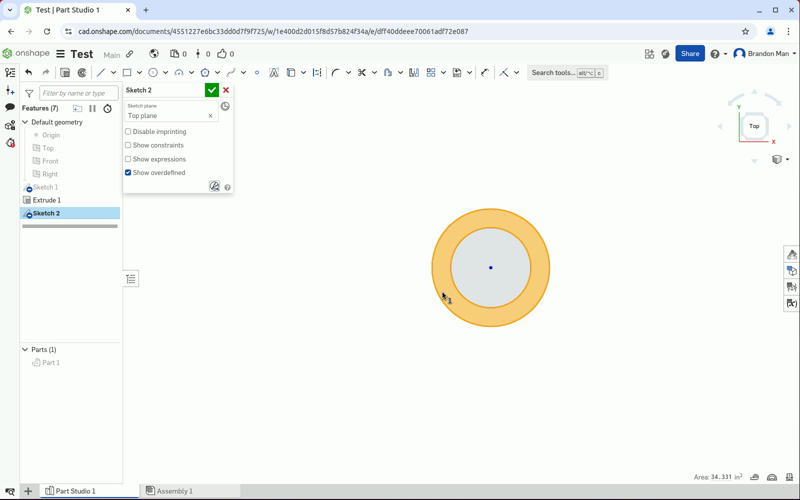
scroll(-6)
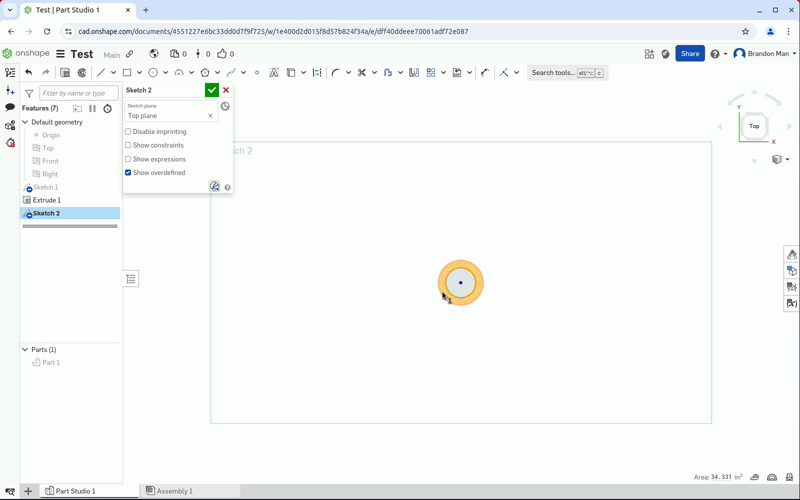
mouse_move(73, 352)
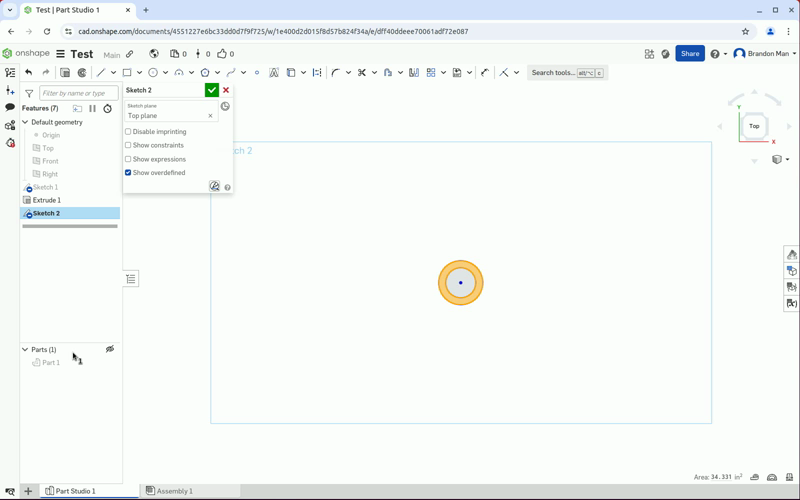
key(shift+y)
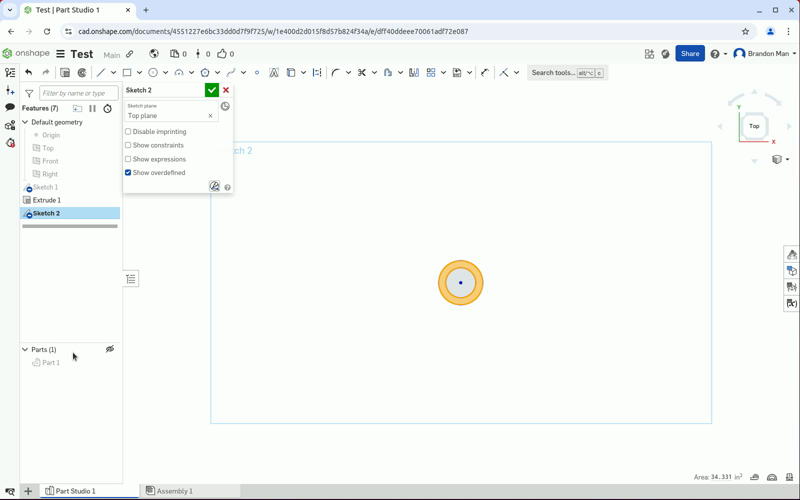
key(shift+e)
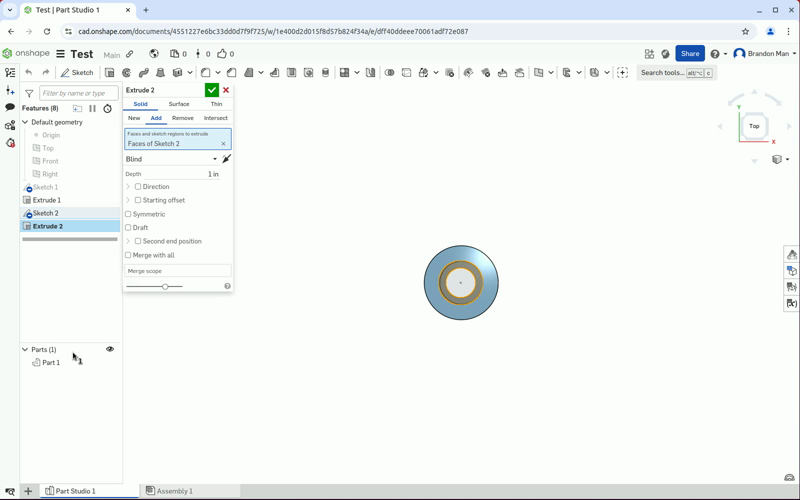
mouse_move(143, 106)
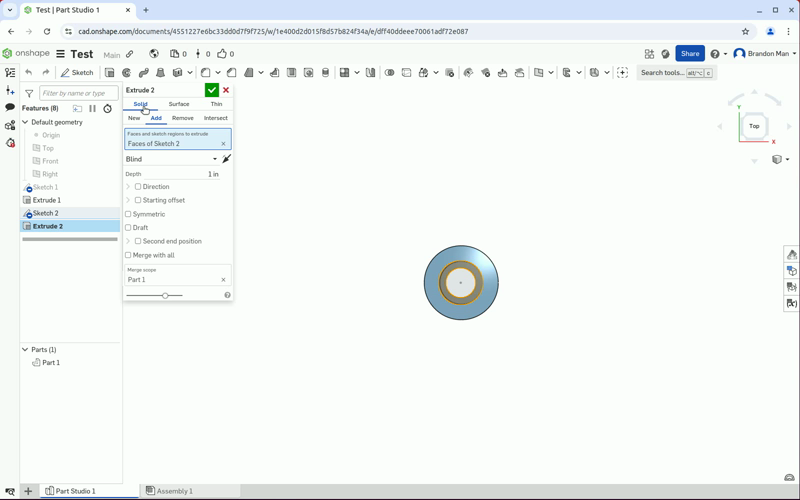
click(143, 106)
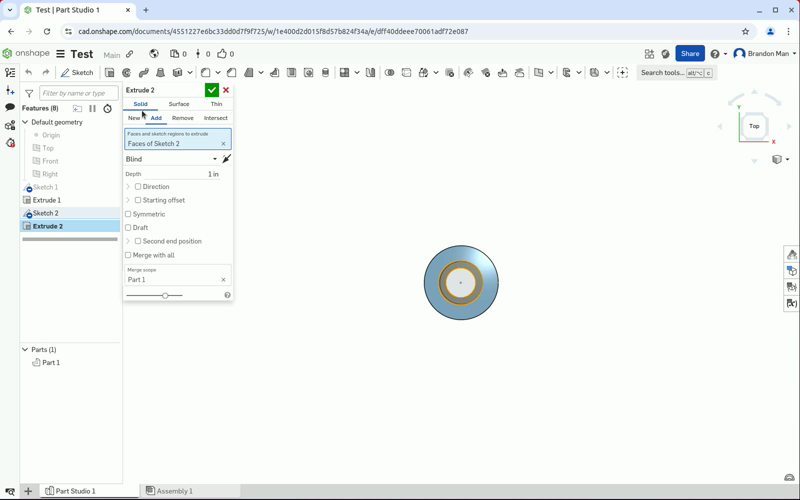
mouse_move(137, 120)
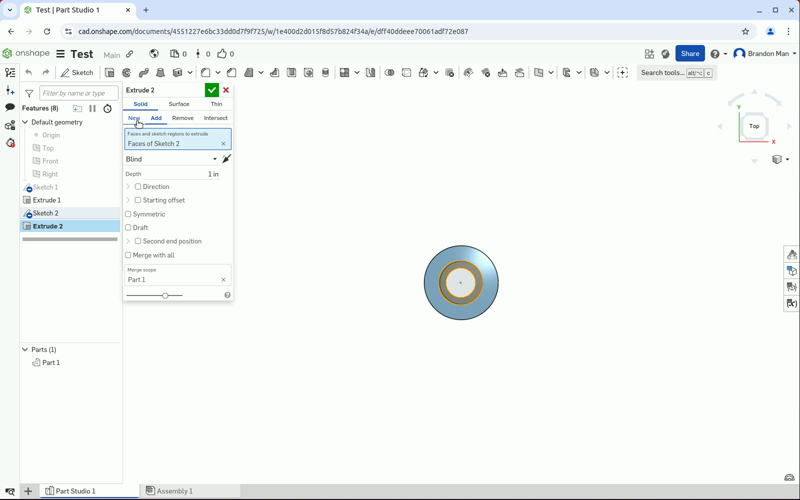
click(137, 120)
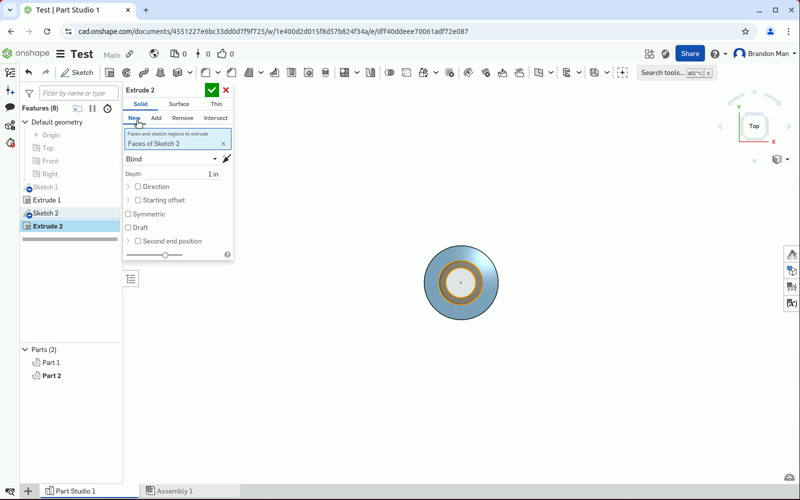
key(tab, 4)
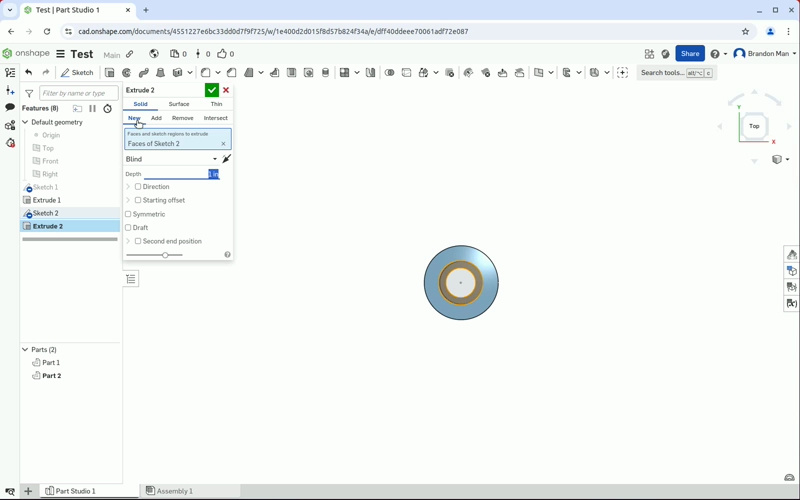
text(8.906)
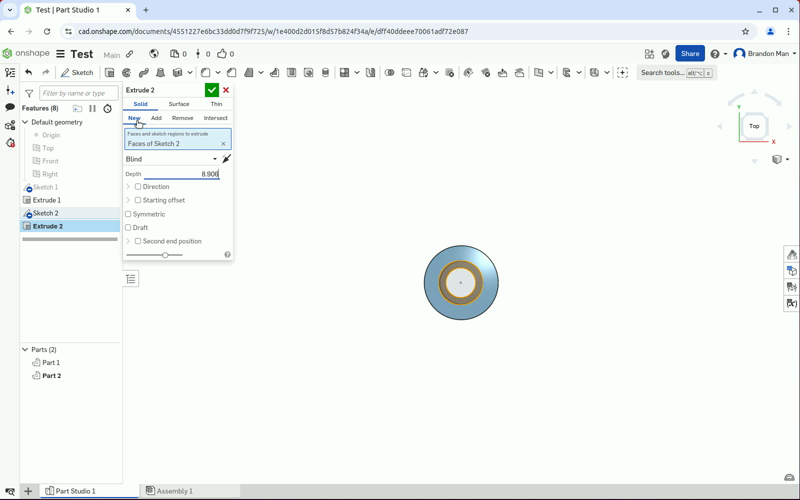
key(enter)
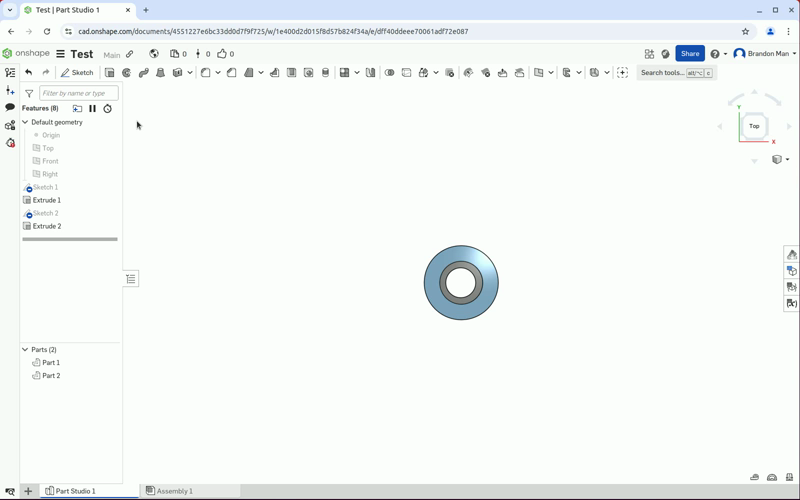
key(shift+h)
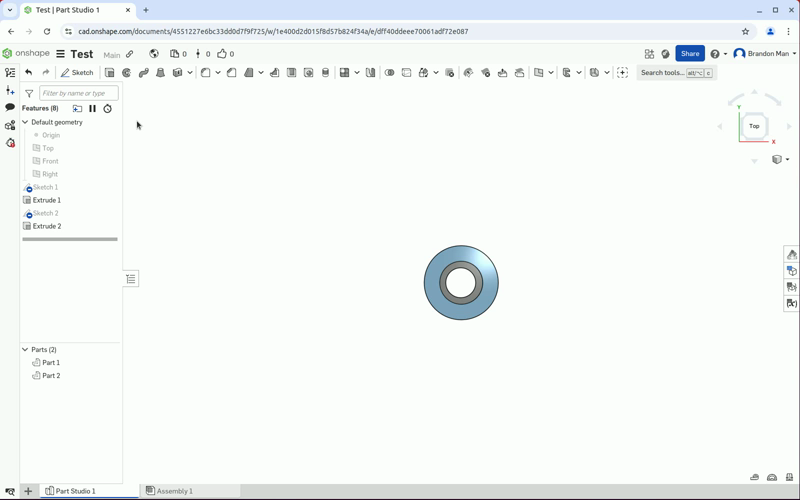
key(shift+h)
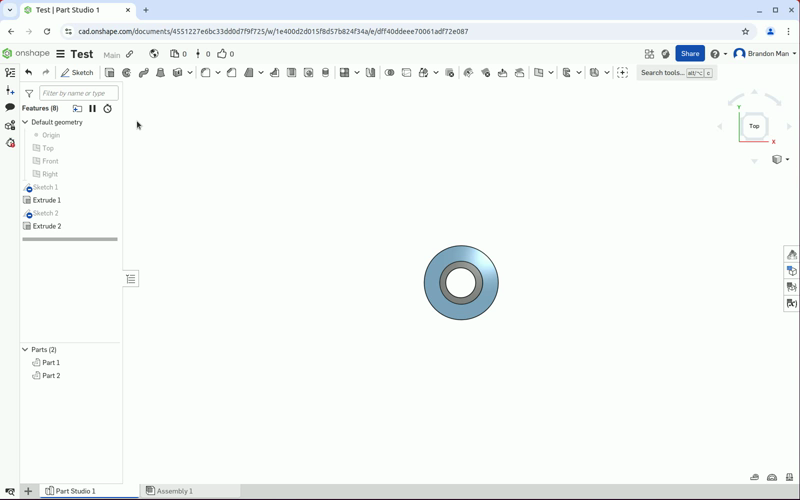
mouse_move(73, 189)
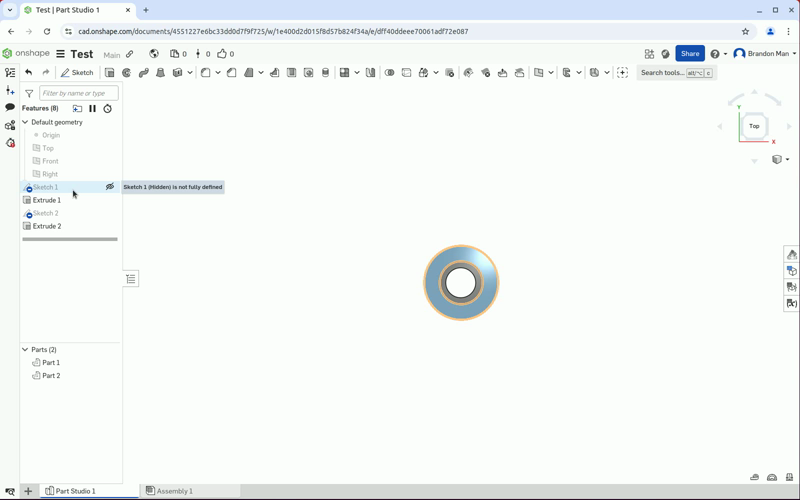
click(73, 189)
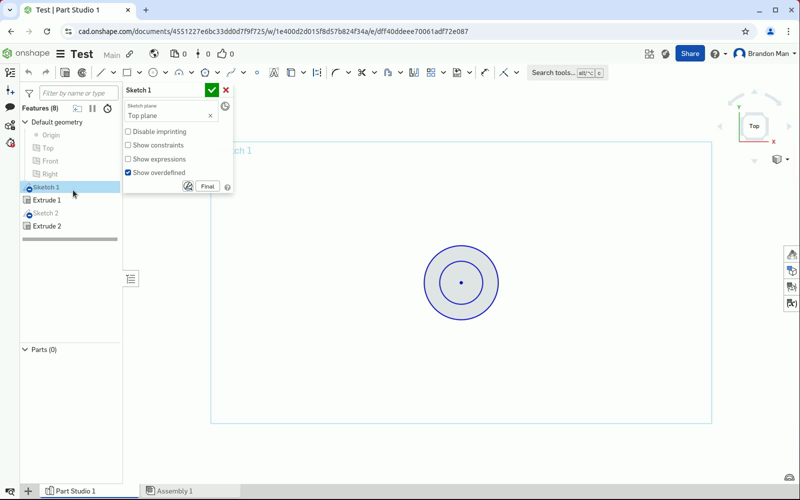
mouse_move(229, 92)
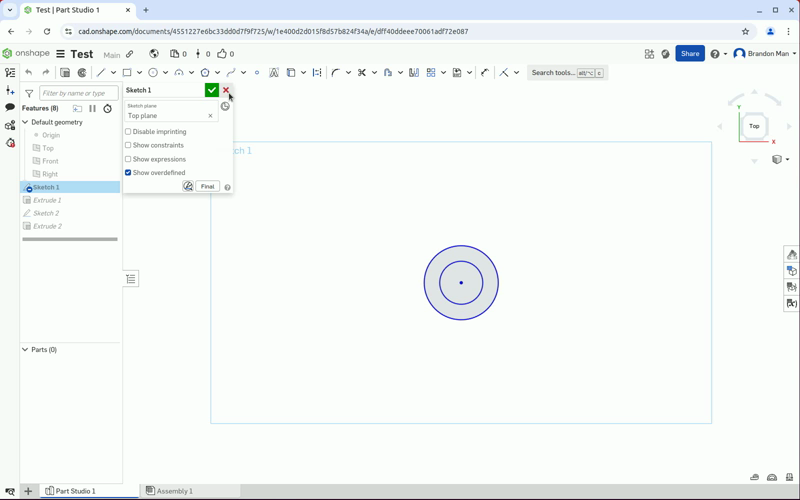
click(229, 92)
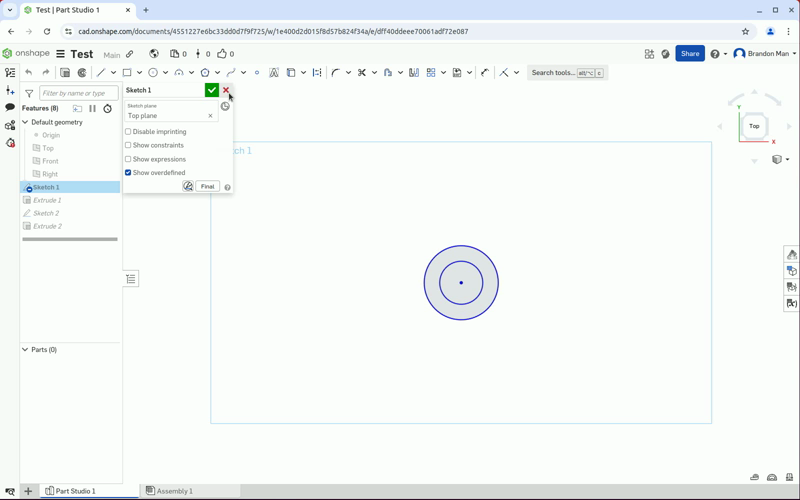
key(shift+s)
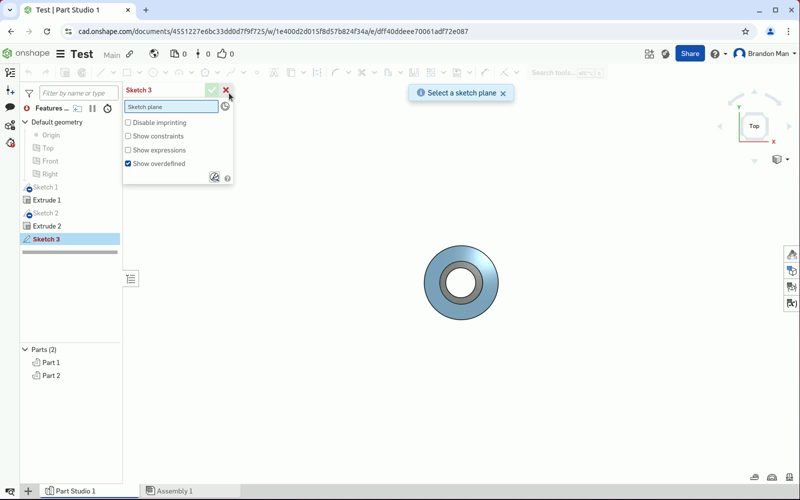
mouse_move(73, 150)
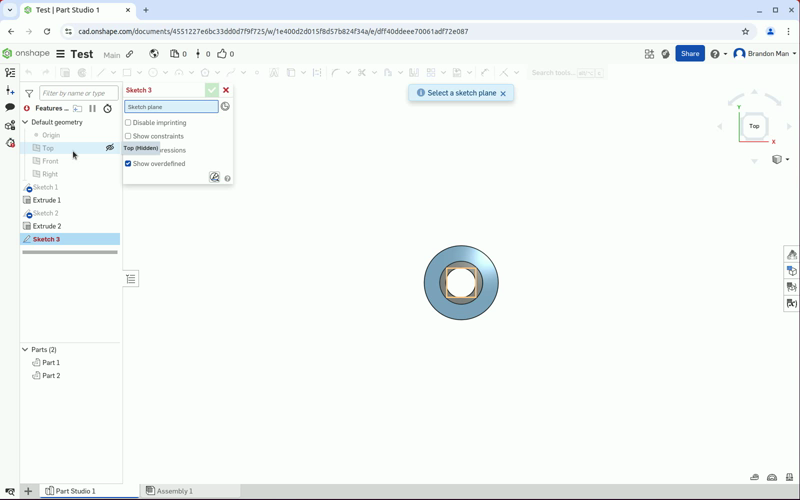
click(73, 150)
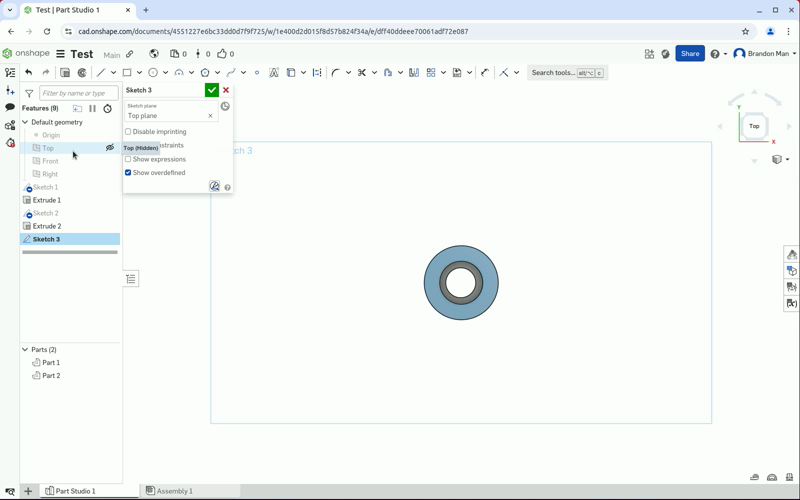
mouse_move(73, 352)
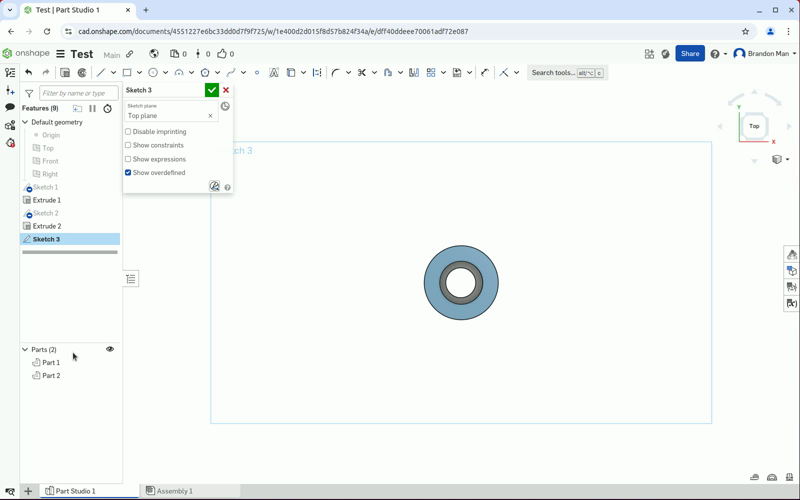
key(y)
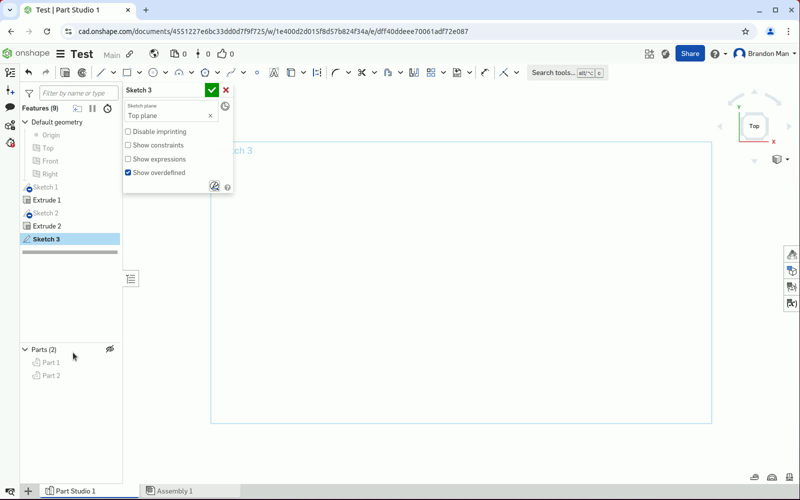
key(l)
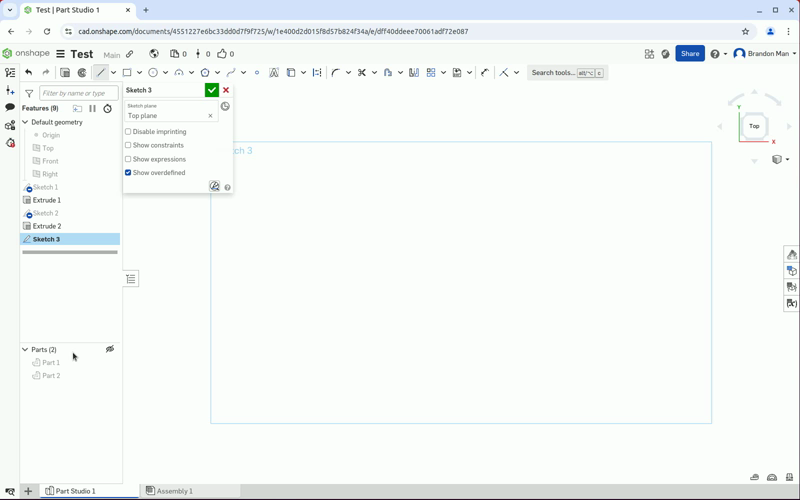
key_down(shift)
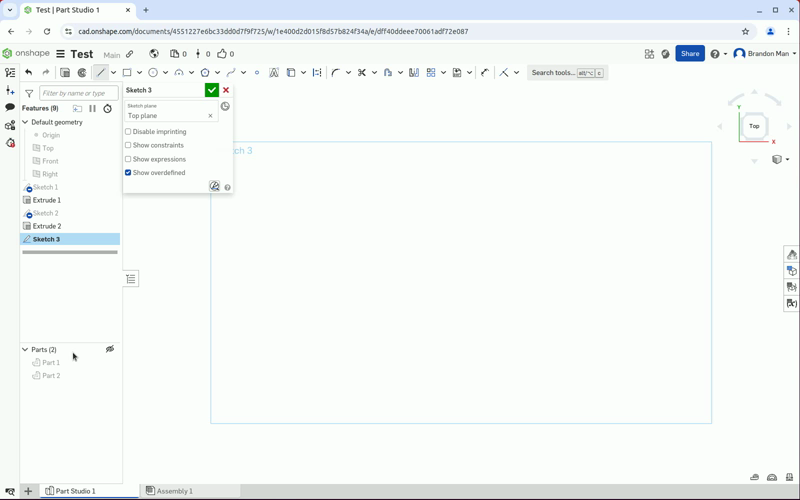
mouse_move(481, 312)
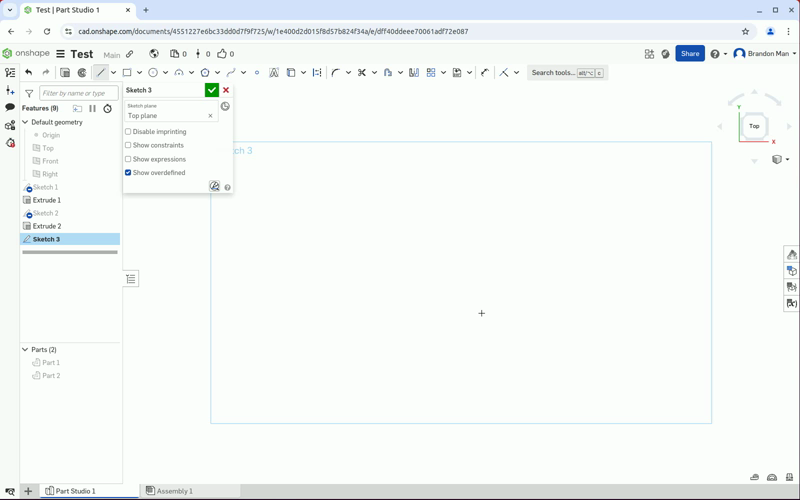
click(481, 312)
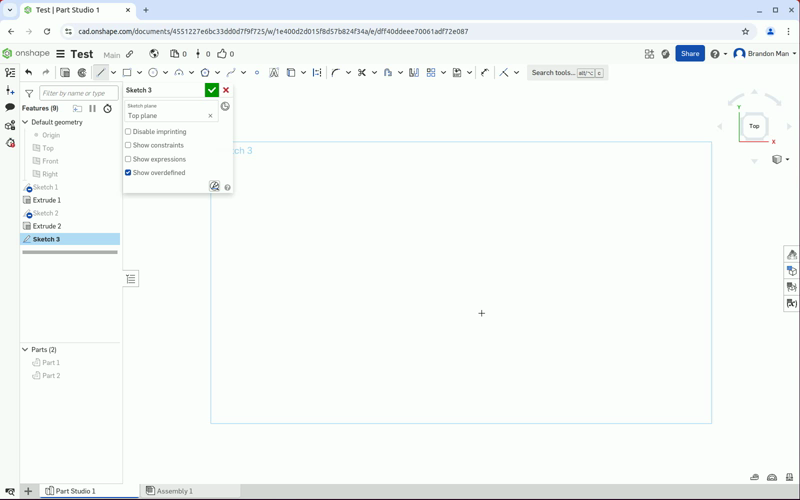
key_up(shift)
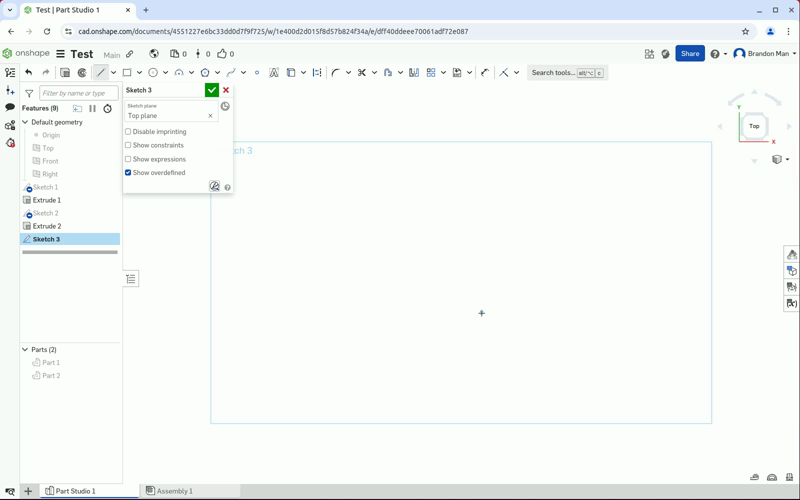
key_down(shift)
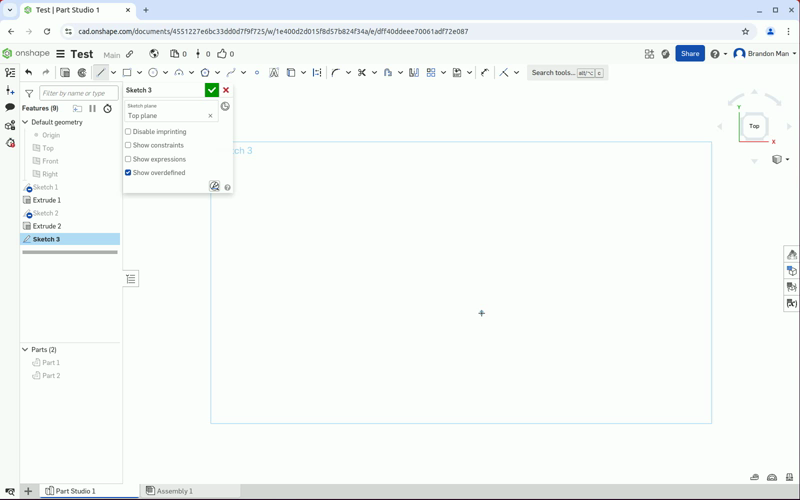
mouse_move(546, 312)
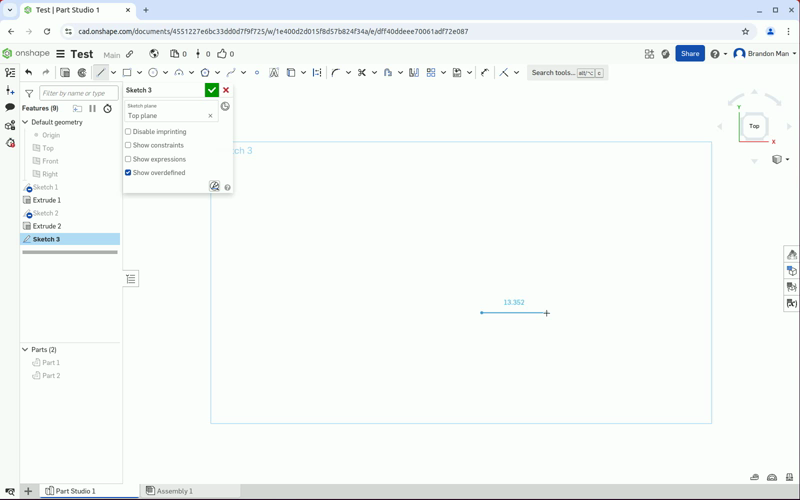
click(546, 312)
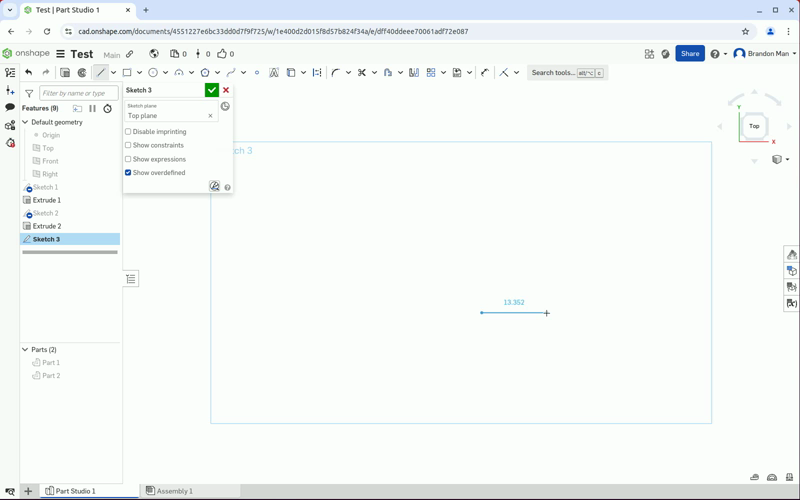
key_up(shift)
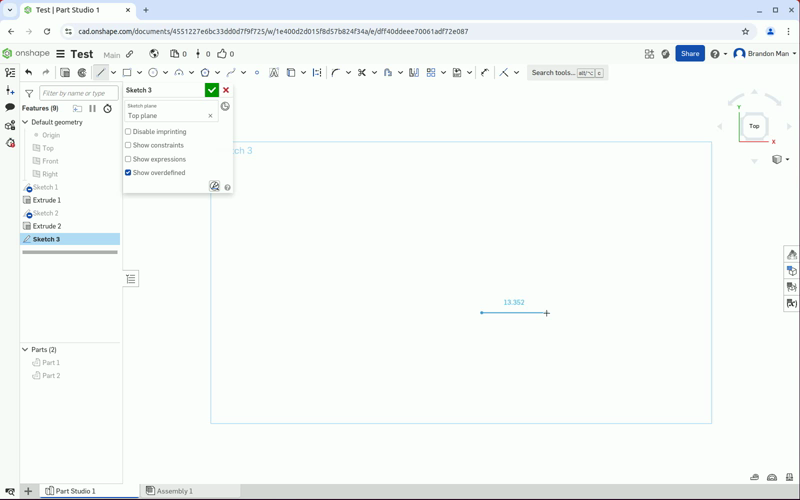
key(esc)
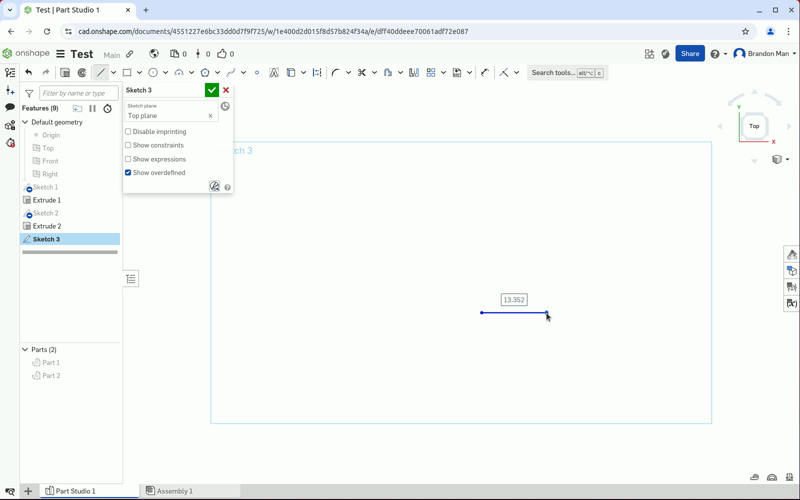
key(a)
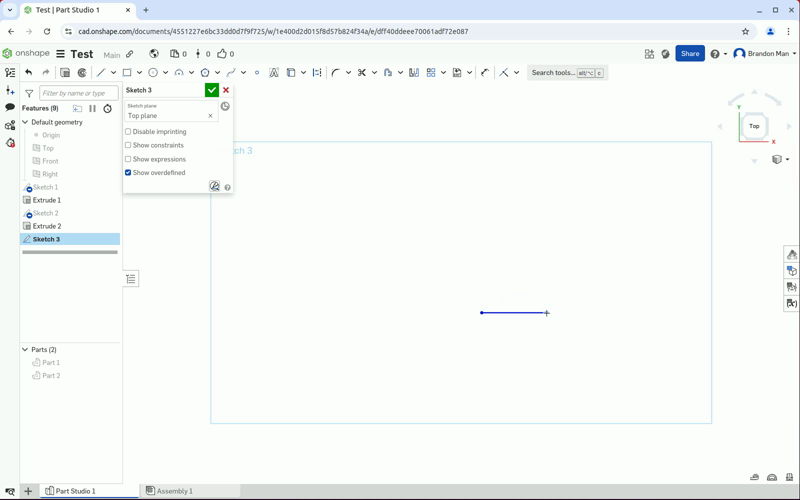
mouse_move(546, 312)
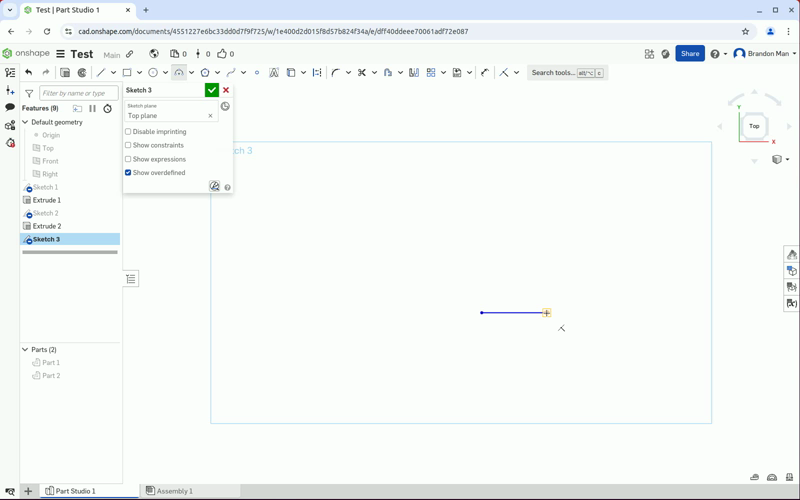
click(546, 312)
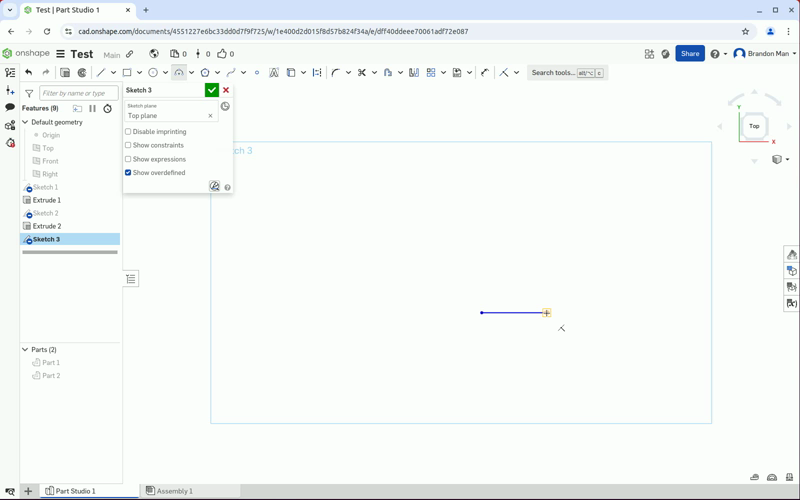
key_down(shift)
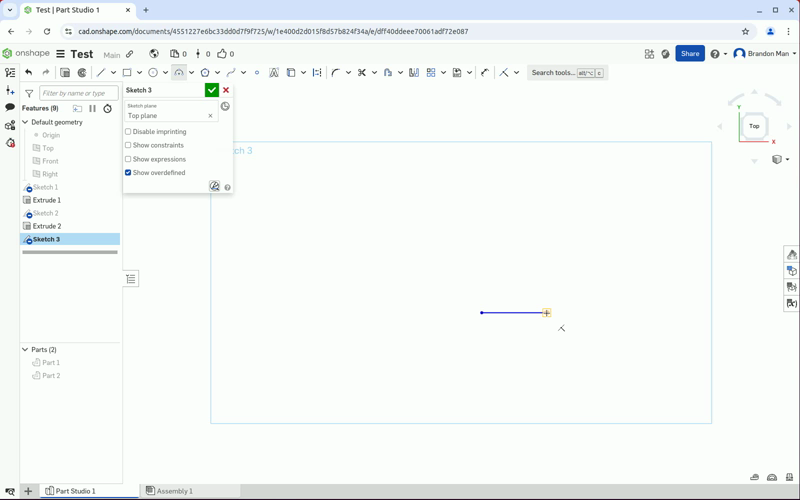
mouse_move(543, 253)
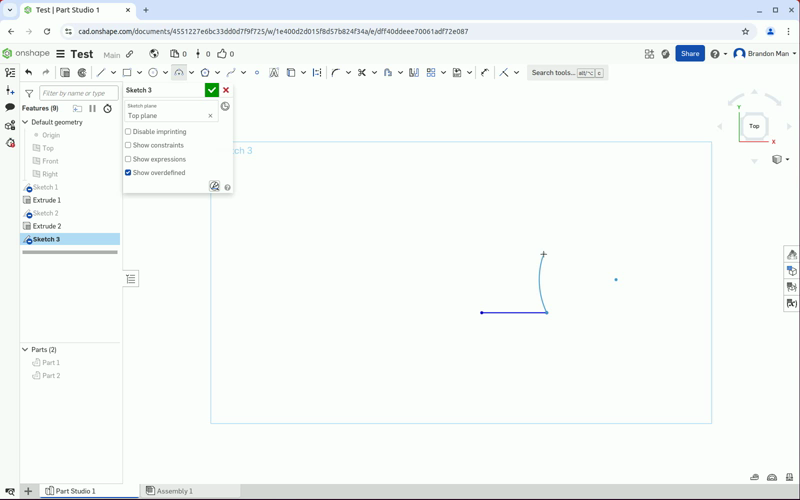
click(543, 253)
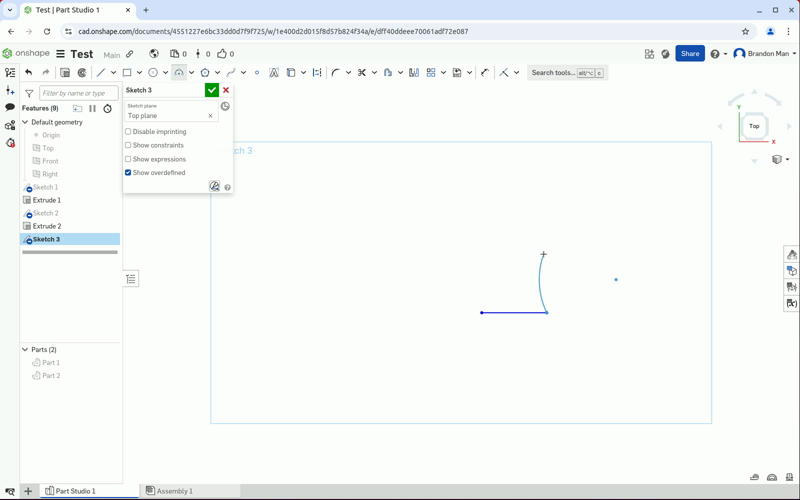
mouse_move(573, 281)
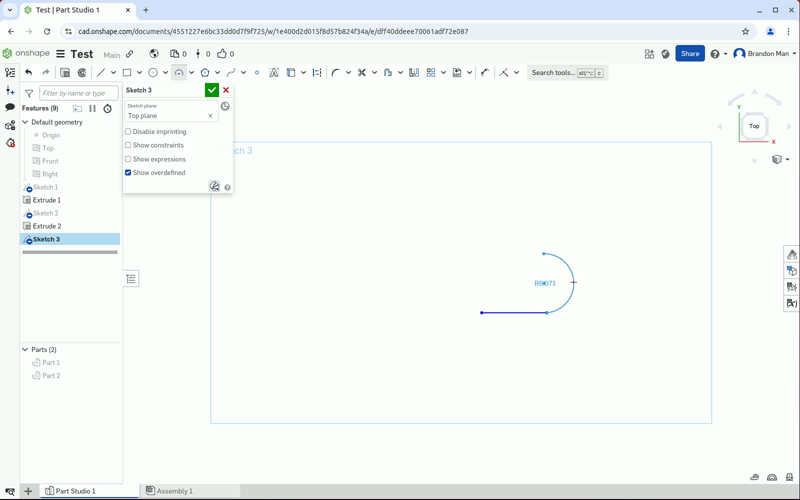
click(573, 281)
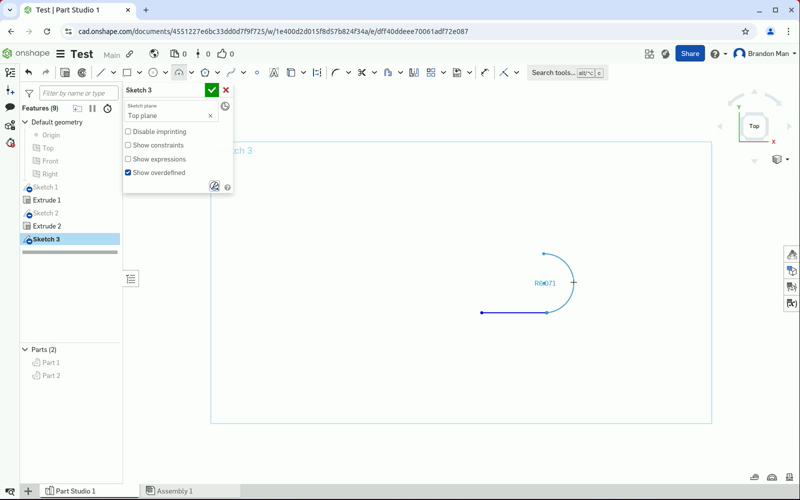
key_up(shift)
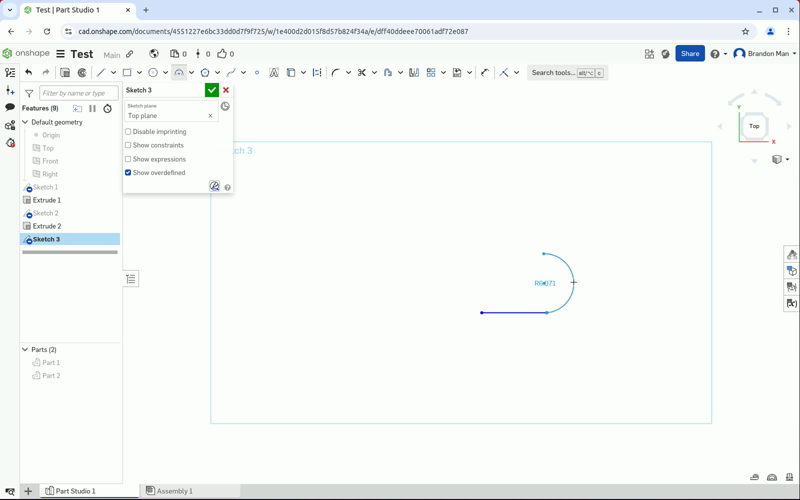
key(esc)
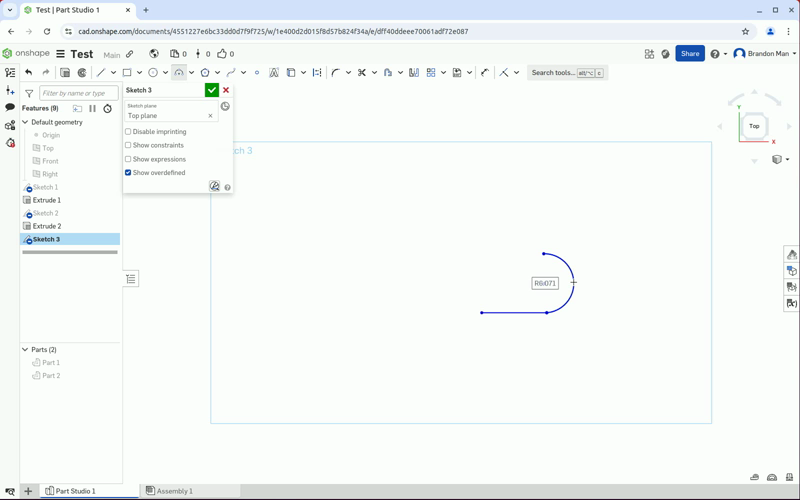
key(l)
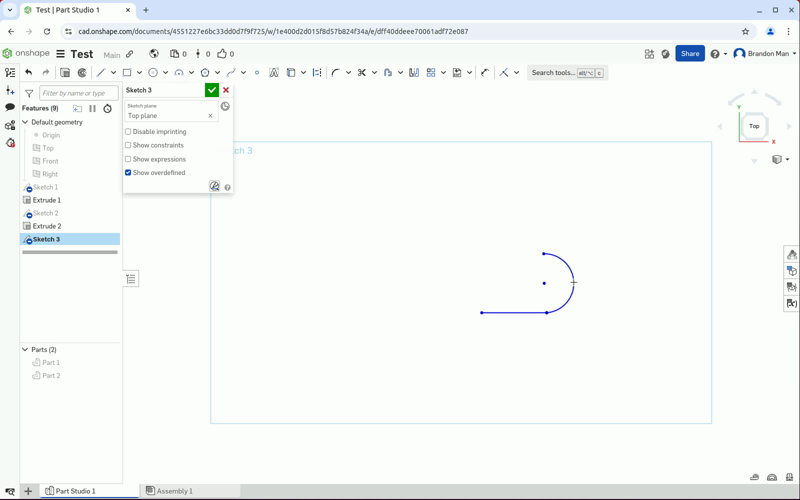
mouse_move(543, 253)
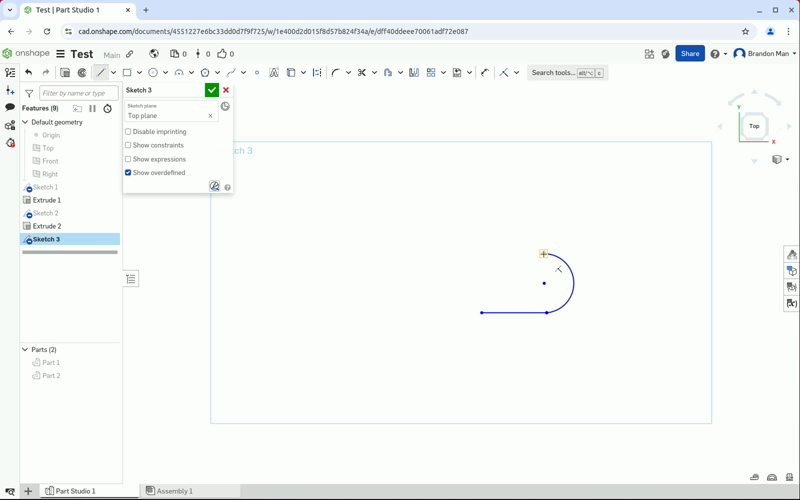
click(543, 253)
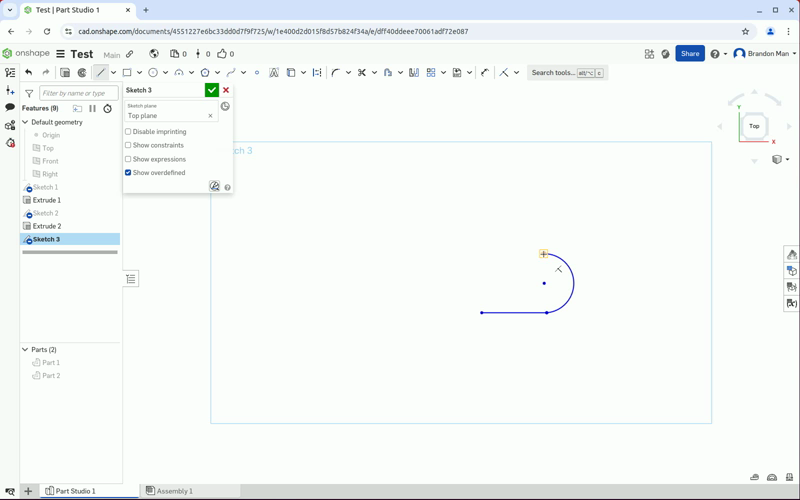
key_down(shift)
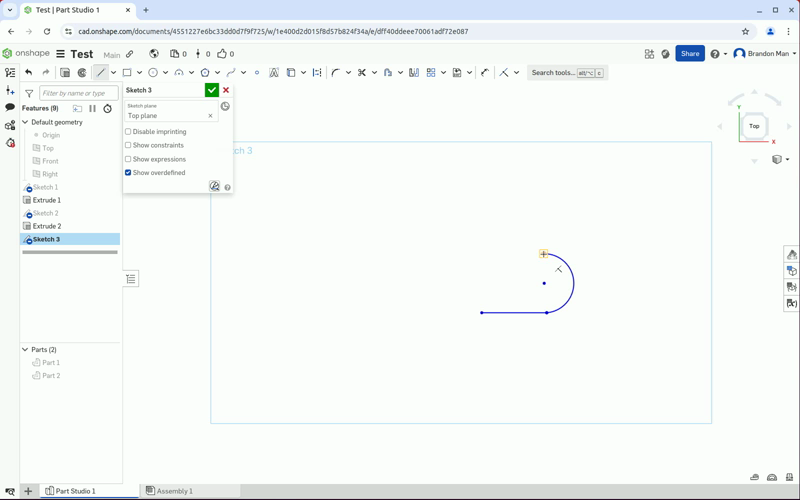
mouse_move(481, 253)
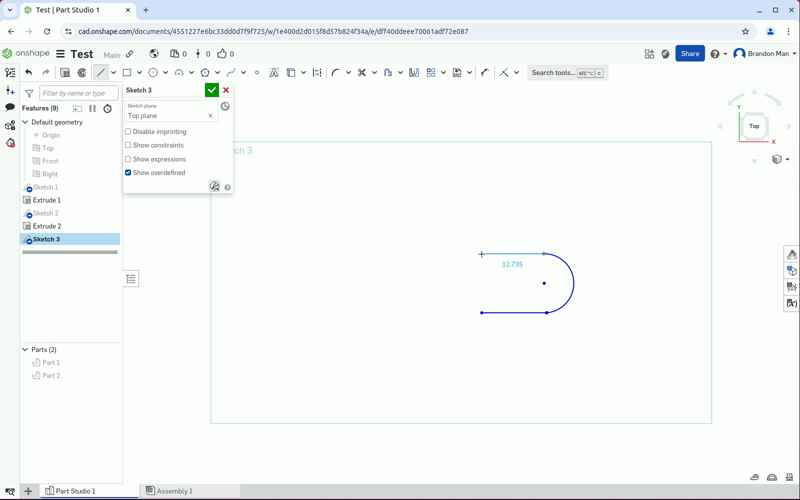
click(481, 253)
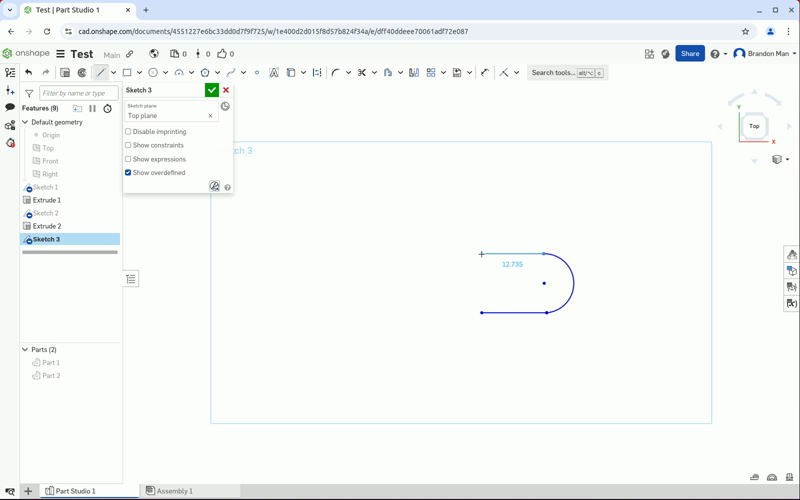
key_up(shift)
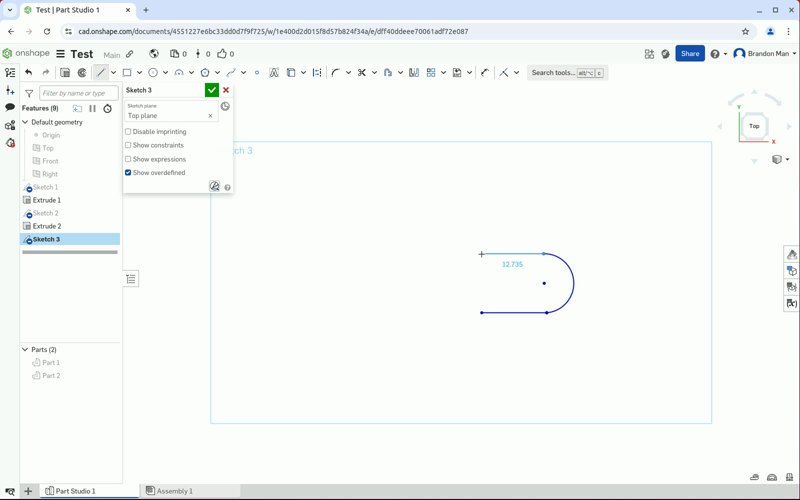
key(esc)
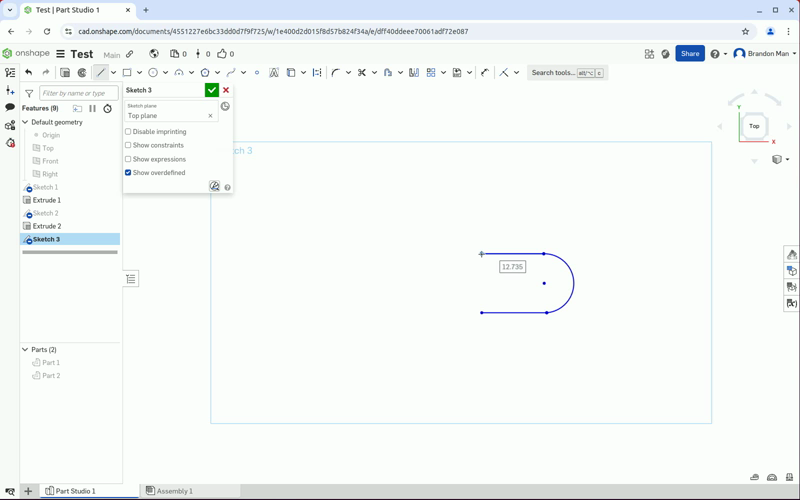
key(a)
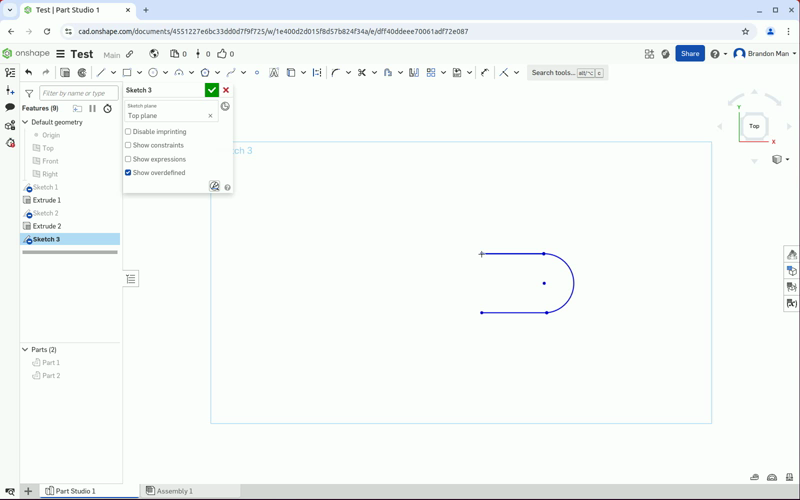
mouse_move(481, 253)
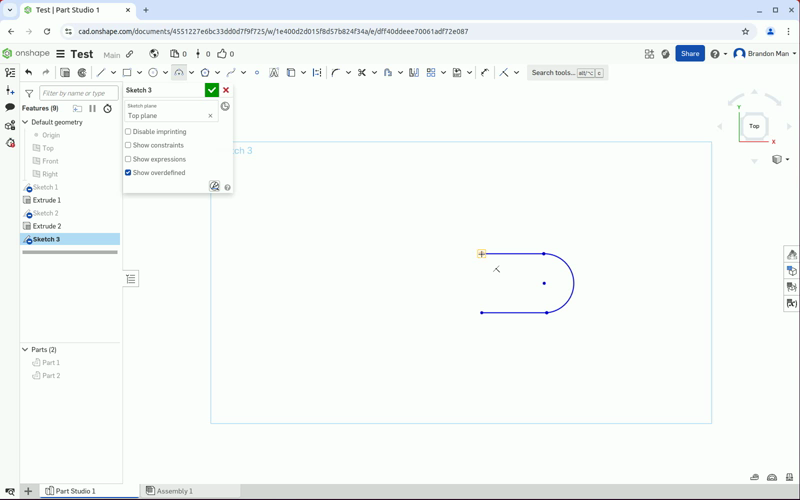
click(481, 253)
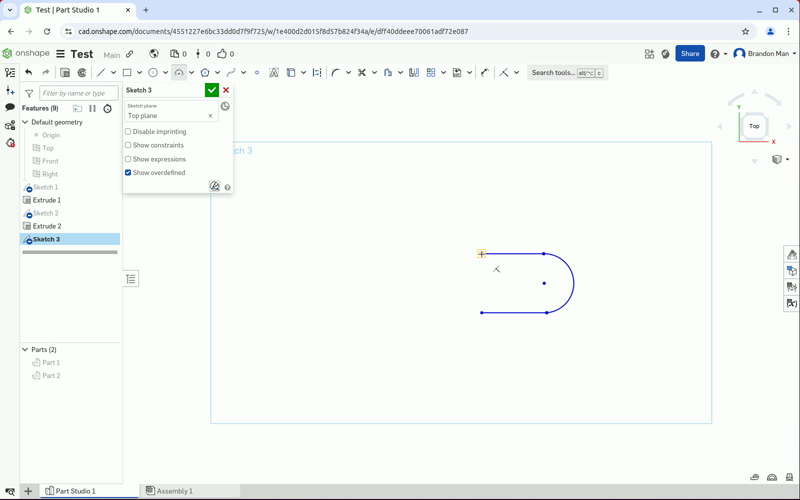
mouse_move(481, 312)
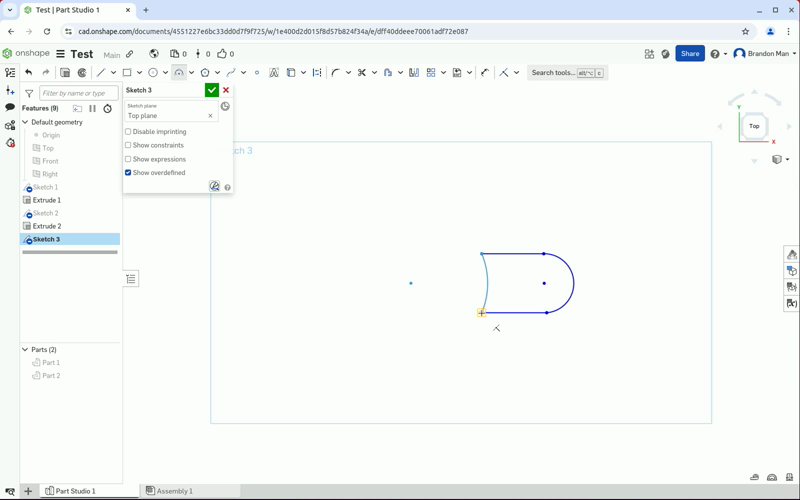
click(481, 312)
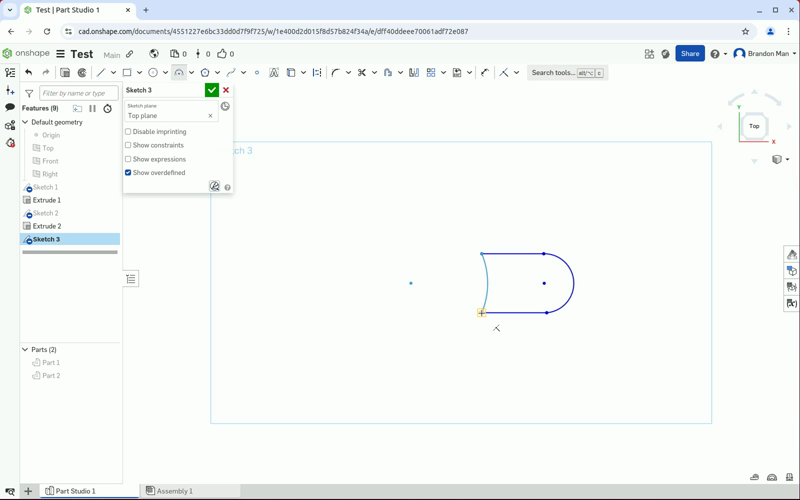
key_down(shift)
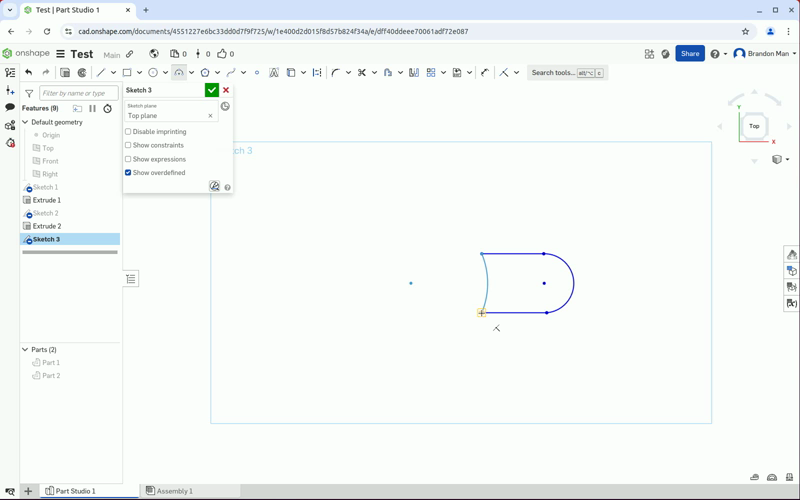
mouse_move(496, 283)
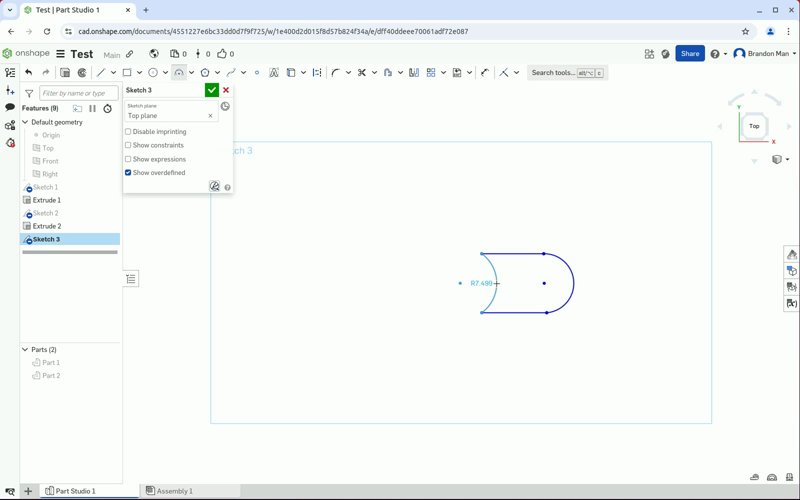
click(496, 283)
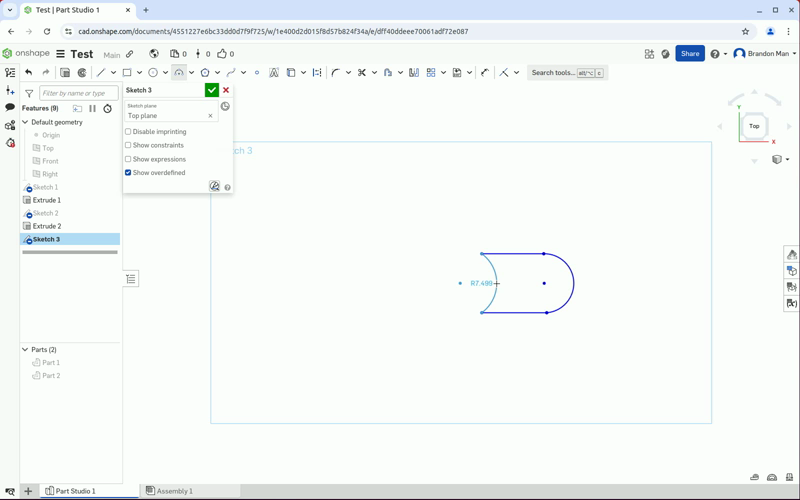
key_up(shift)
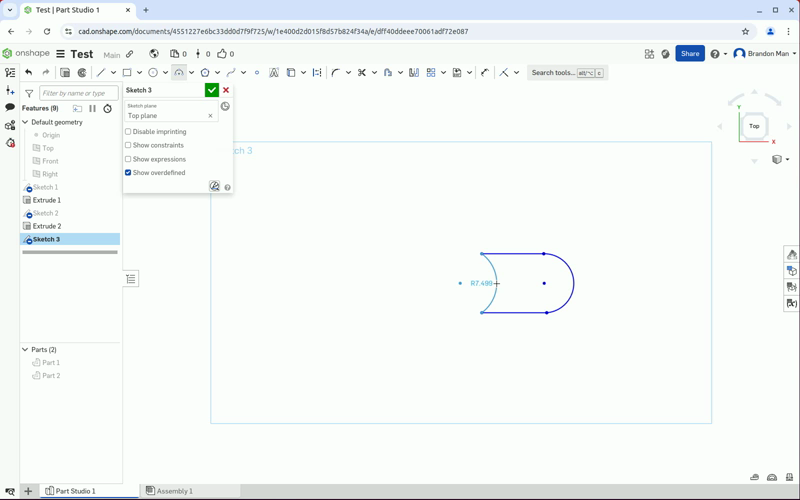
key(esc)
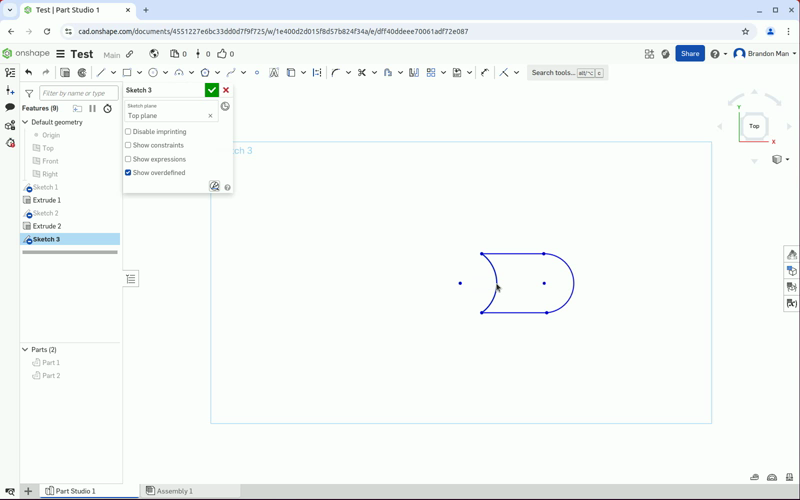
key(l)
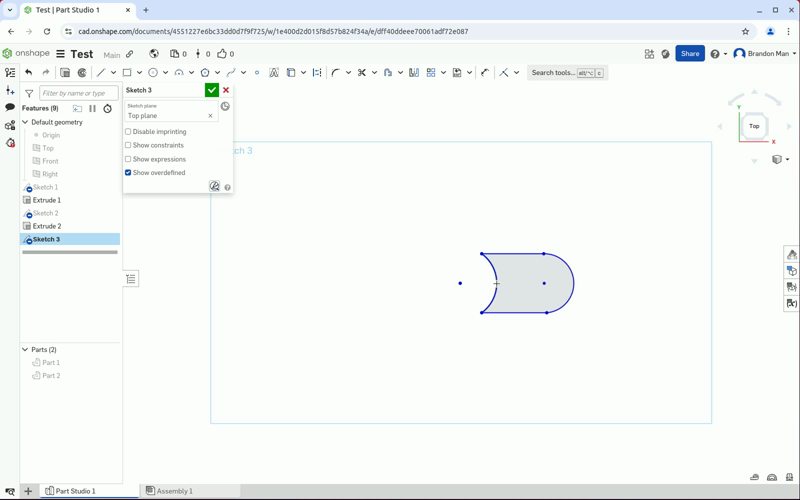
key_down(shift)
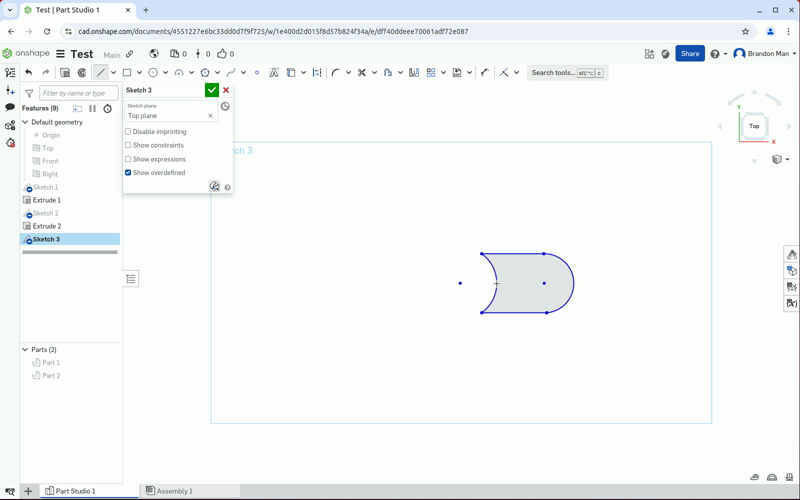
mouse_move(511, 294)
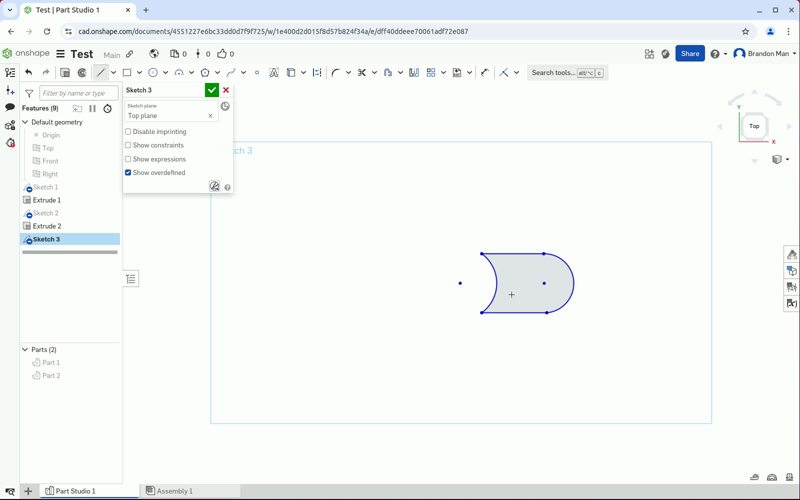
click(511, 294)
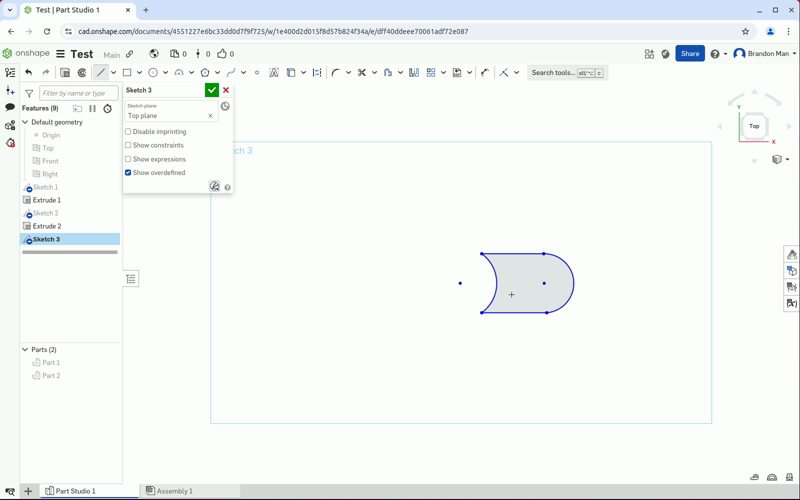
key_up(shift)
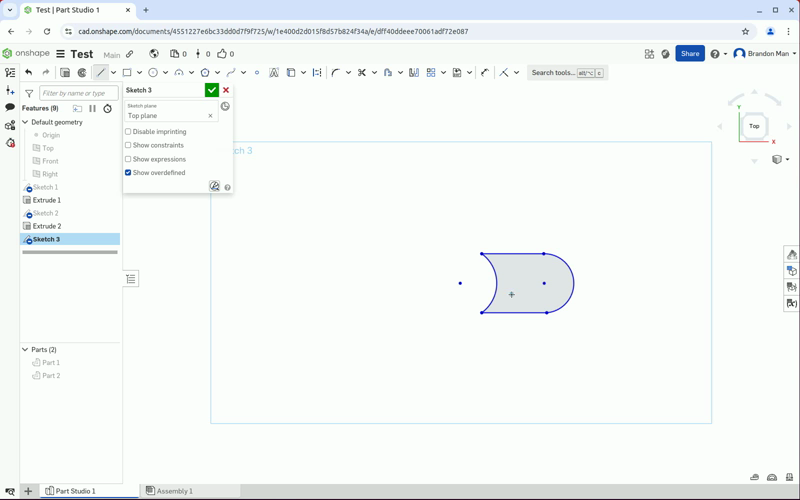
key_down(shift)
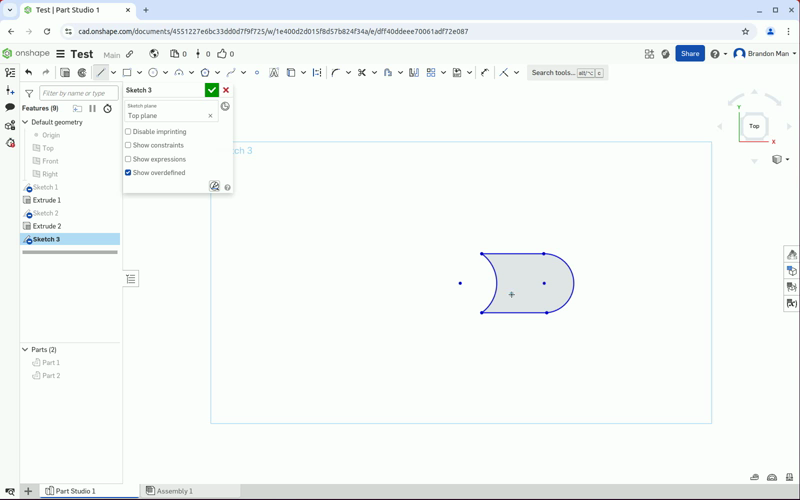
mouse_move(541, 294)
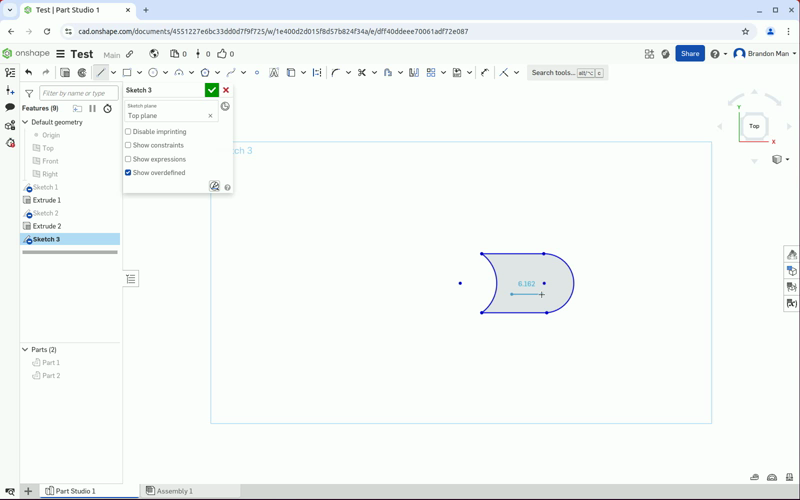
mouse_move(543, 294)
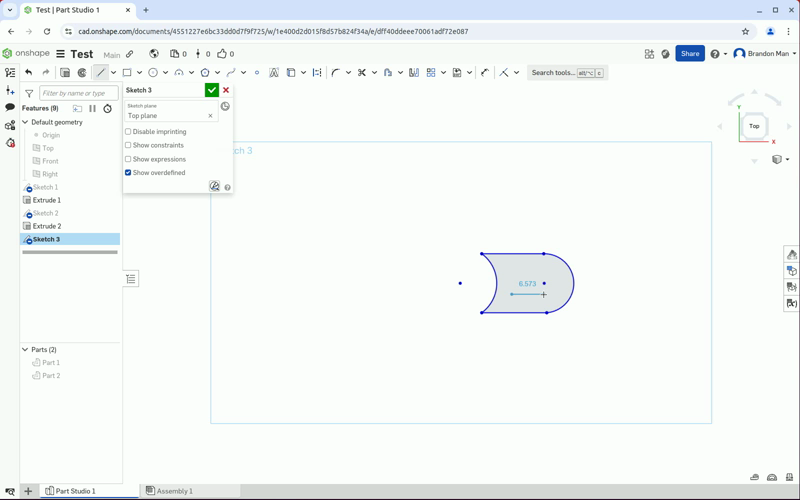
click(543, 294)
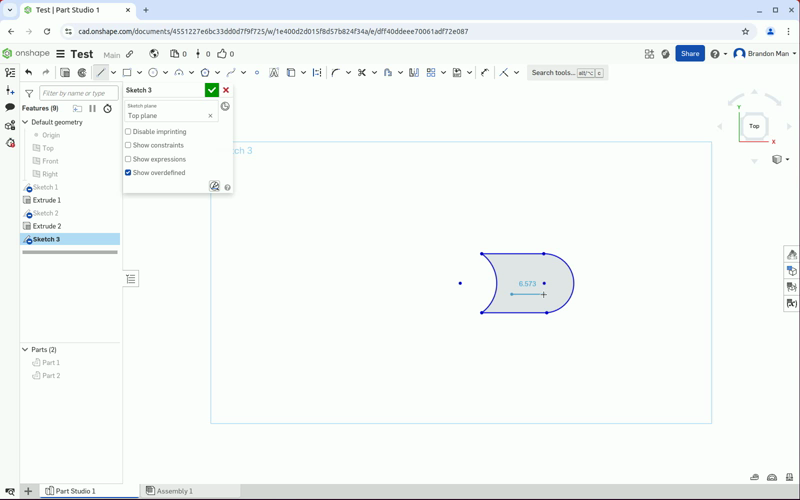
key_up(shift)
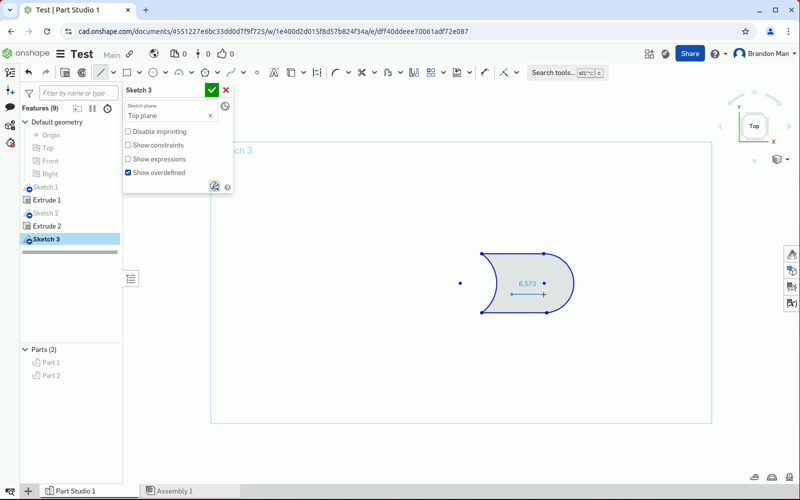
key(esc)
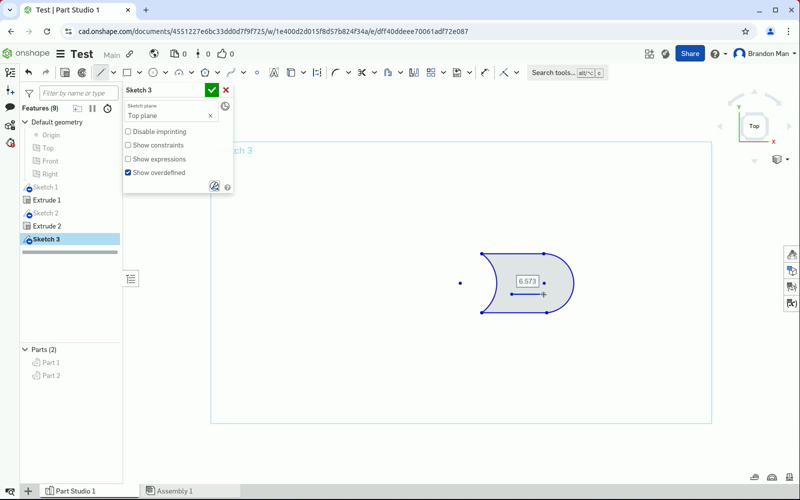
key(a)
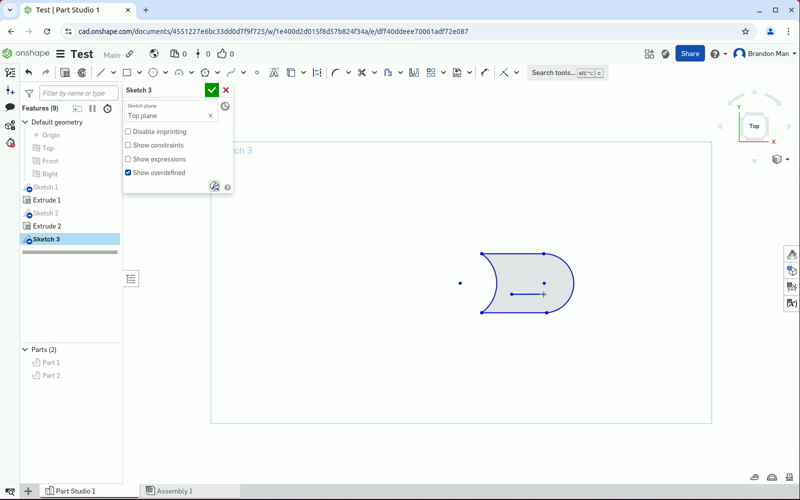
mouse_move(543, 294)
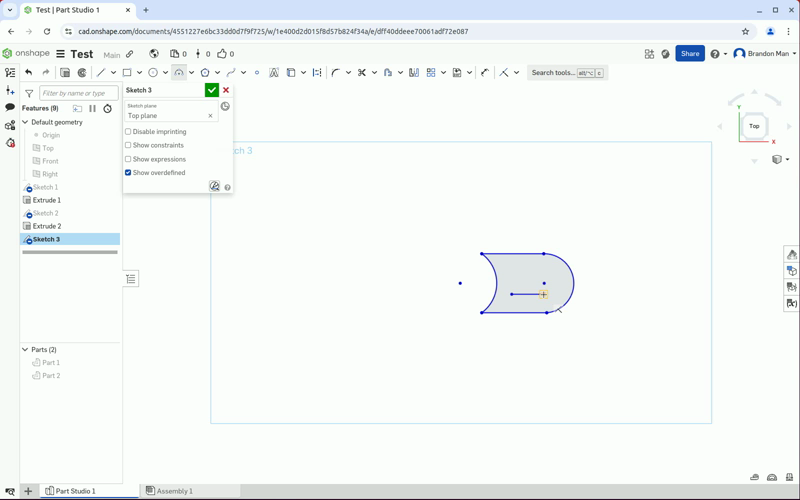
click(543, 294)
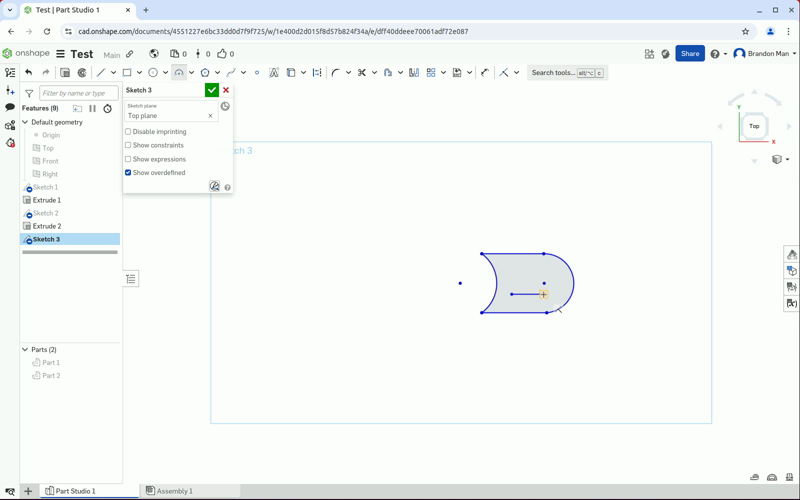
key_down(shift)
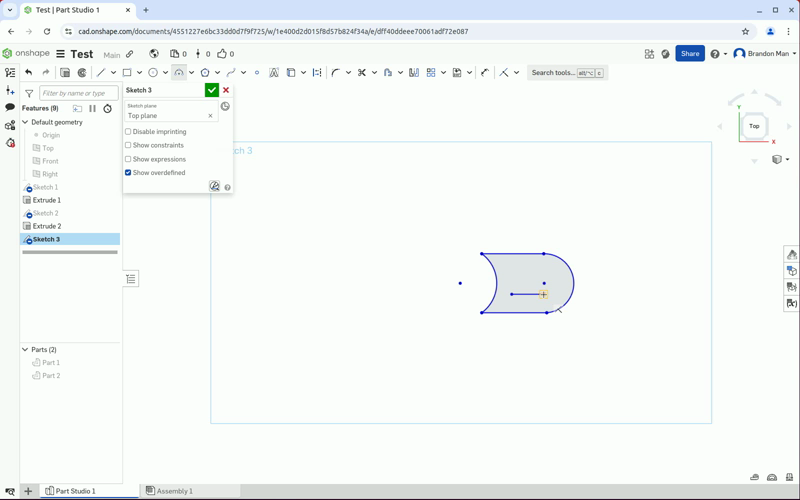
mouse_move(543, 272)
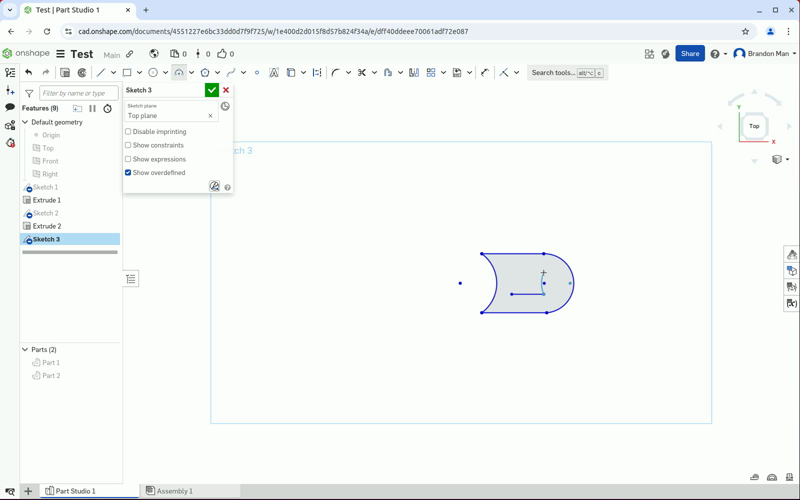
click(543, 272)
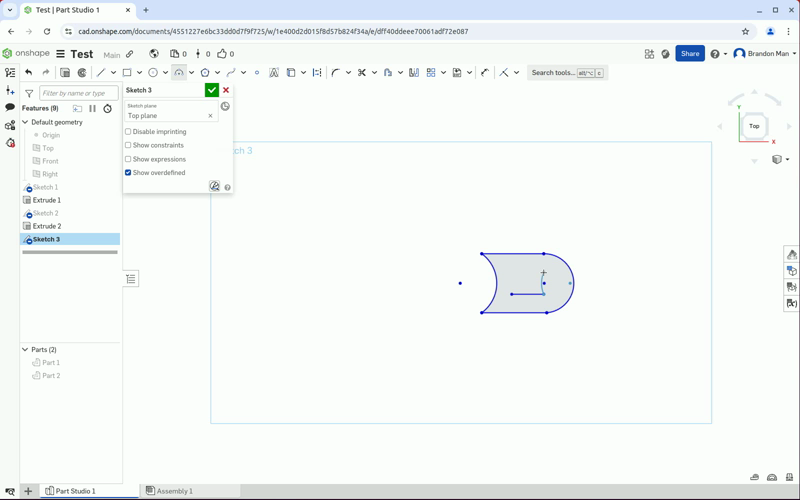
mouse_move(555, 283)
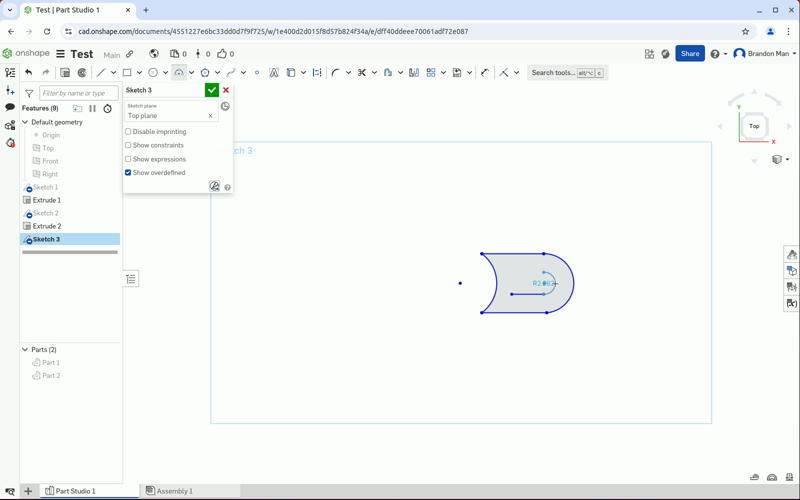
click(555, 283)
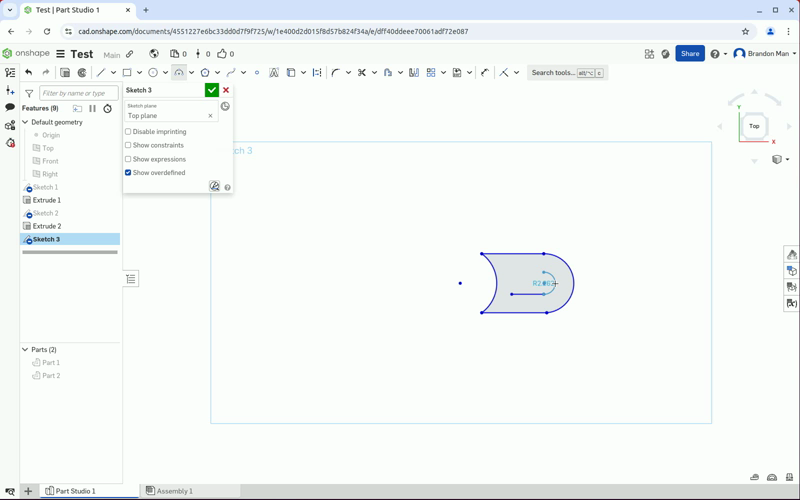
key_up(shift)
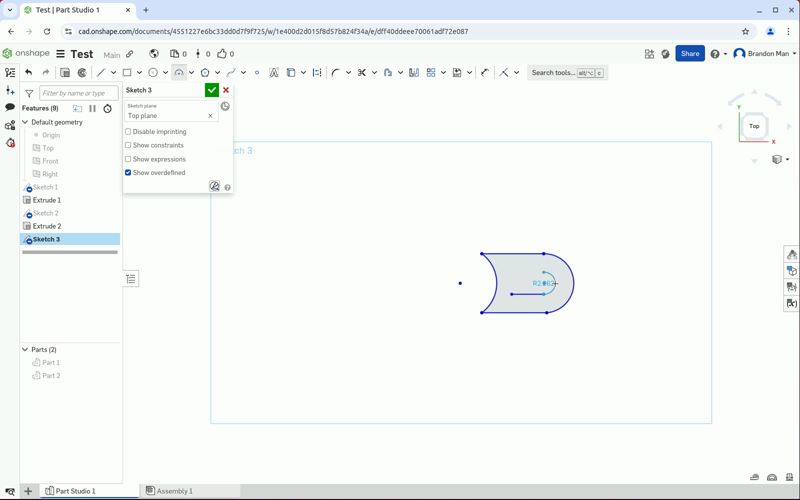
key(esc)
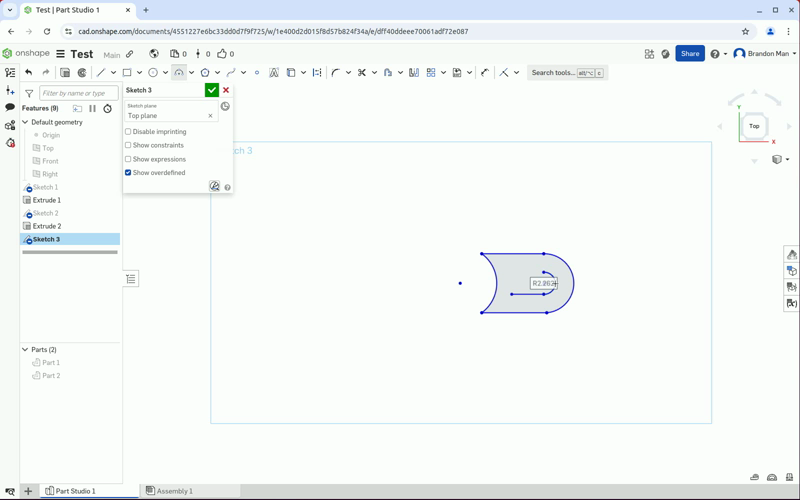
key(l)
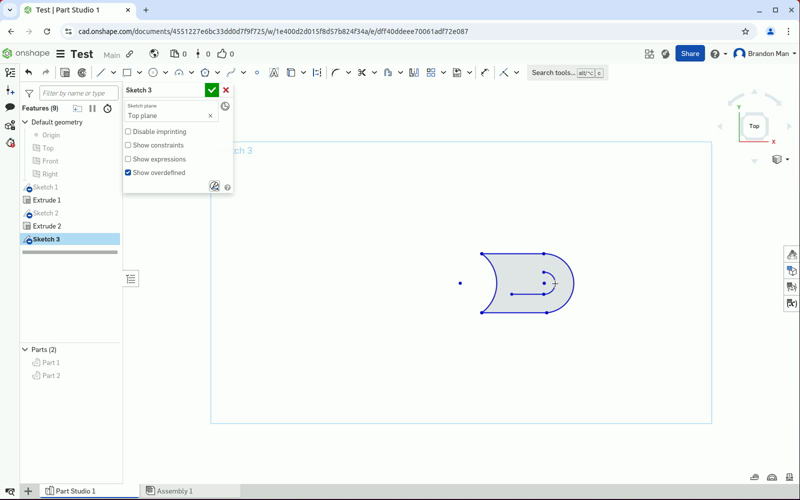
mouse_move(543, 272)
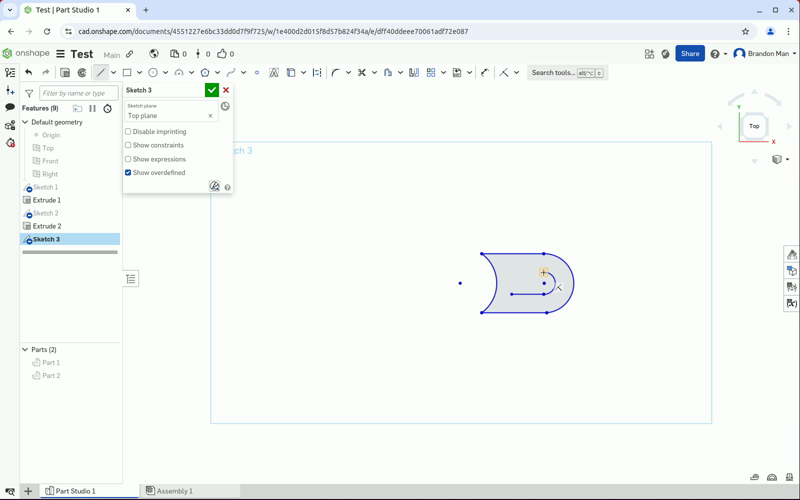
click(543, 272)
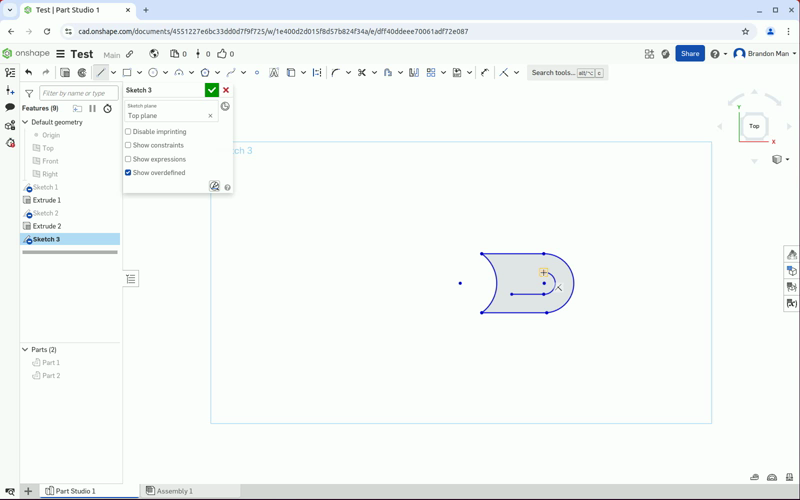
key_down(shift)
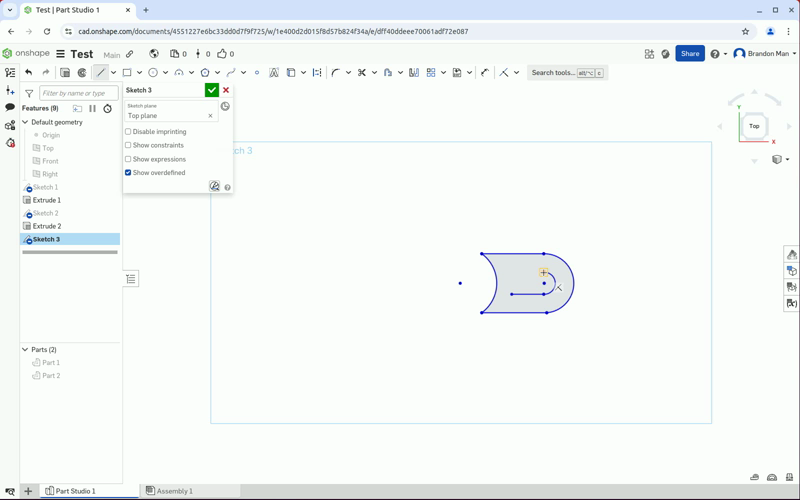
mouse_move(573, 272)
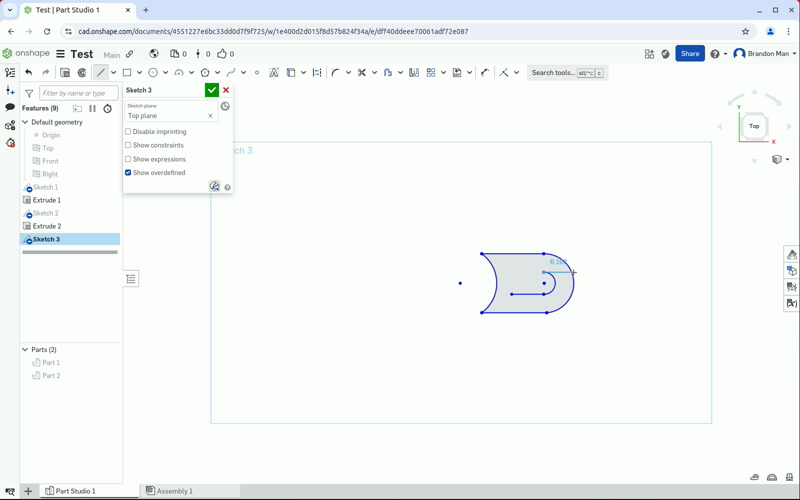
mouse_move(511, 272)
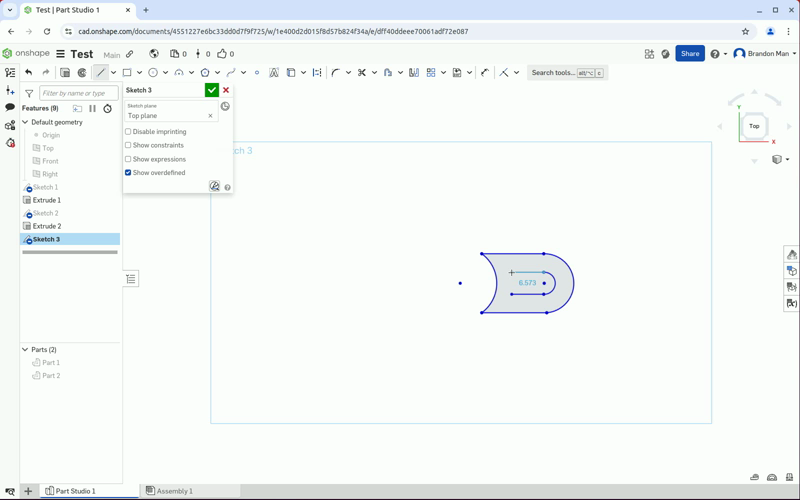
click(511, 272)
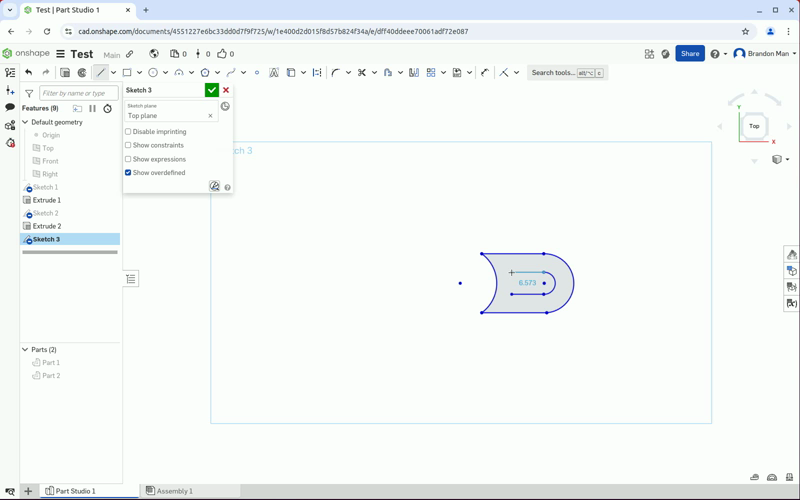
key_up(shift)
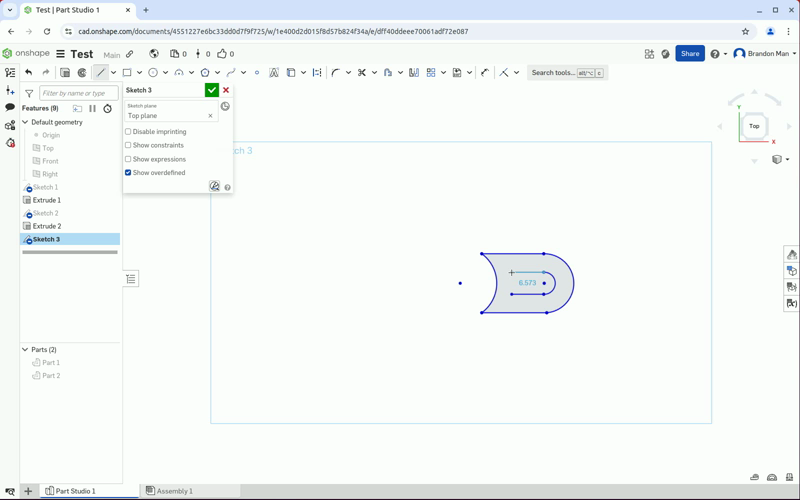
key(esc)
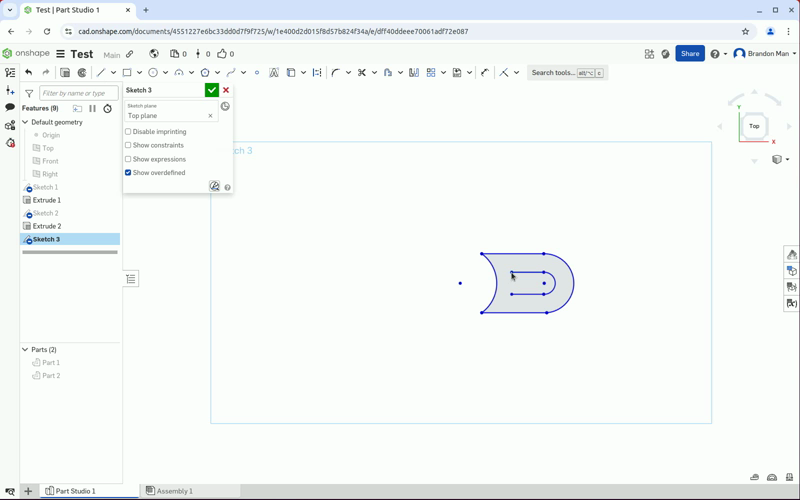
key(a)
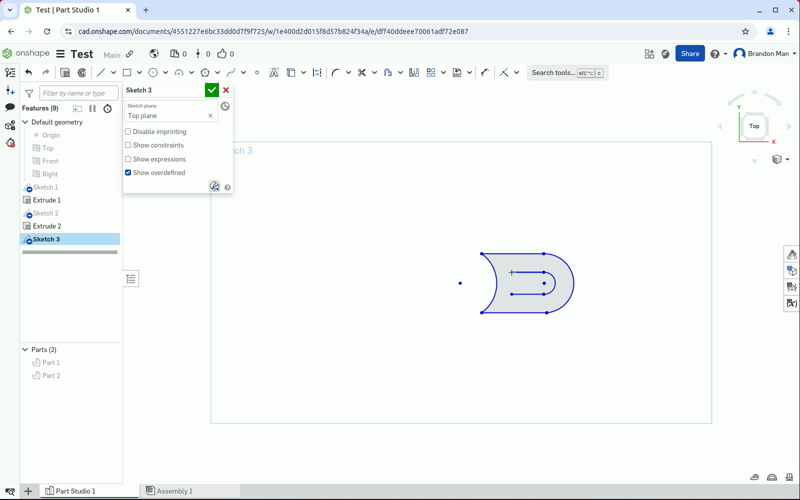
mouse_move(511, 272)
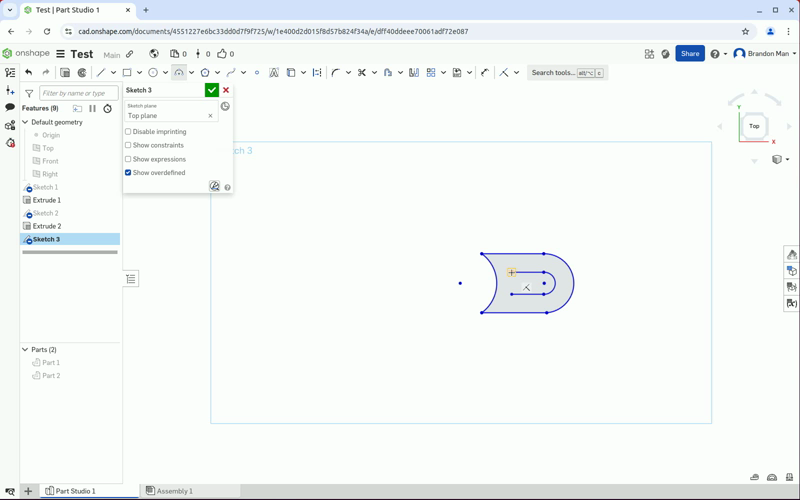
click(511, 272)
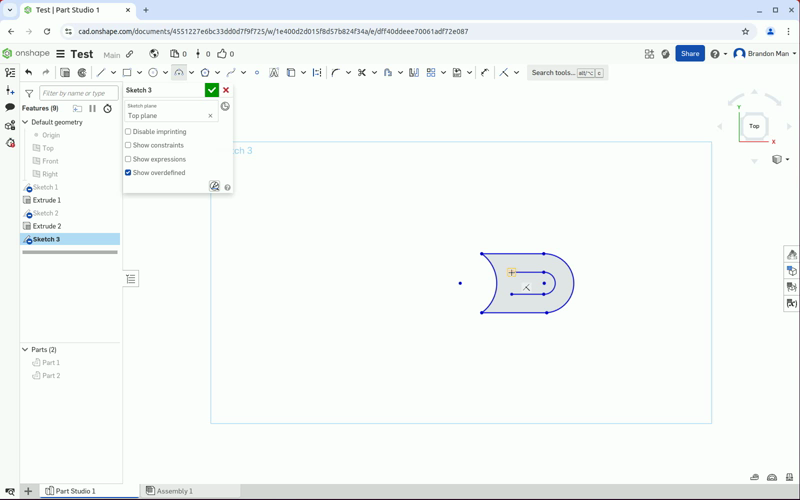
mouse_move(511, 294)
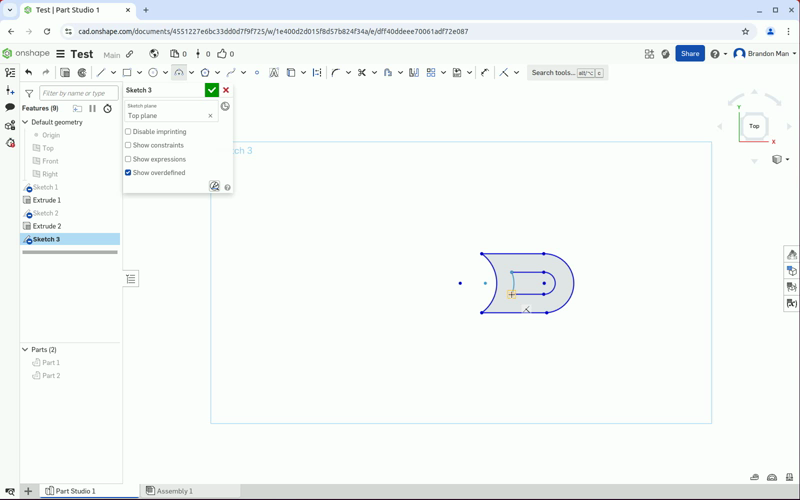
click(511, 294)
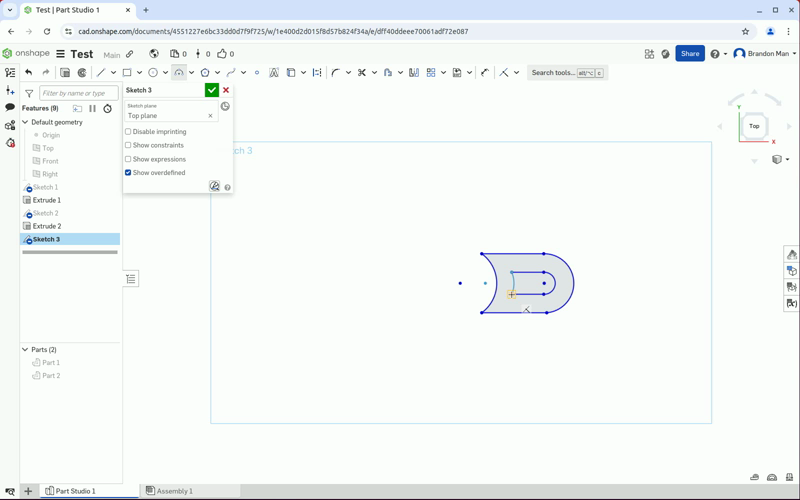
key_down(shift)
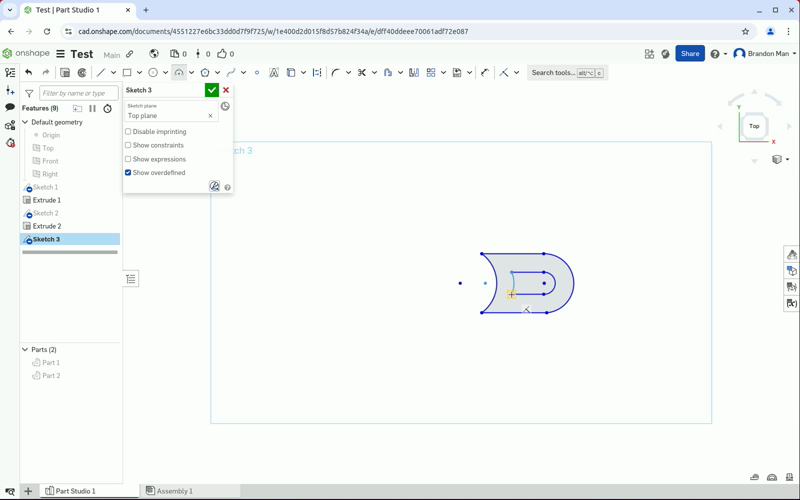
mouse_move(500, 283)
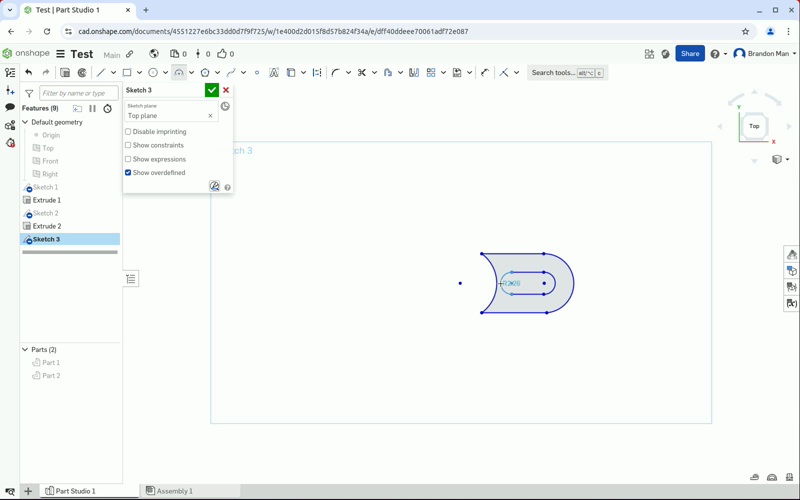
scroll(6)
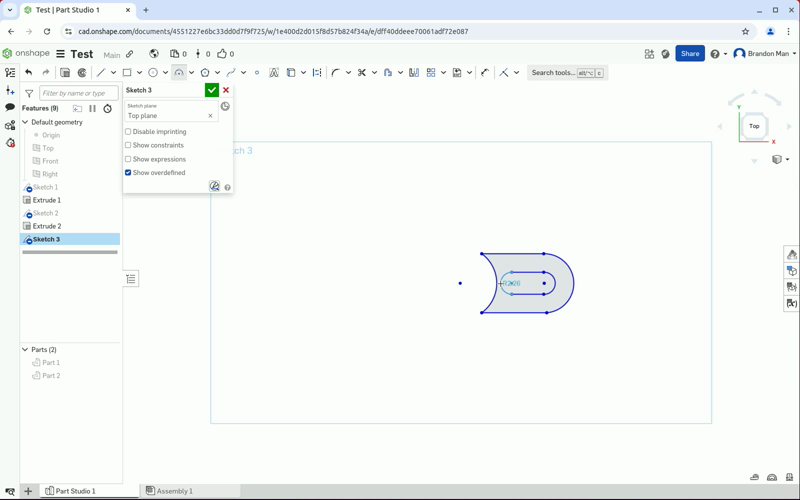
scroll(6)
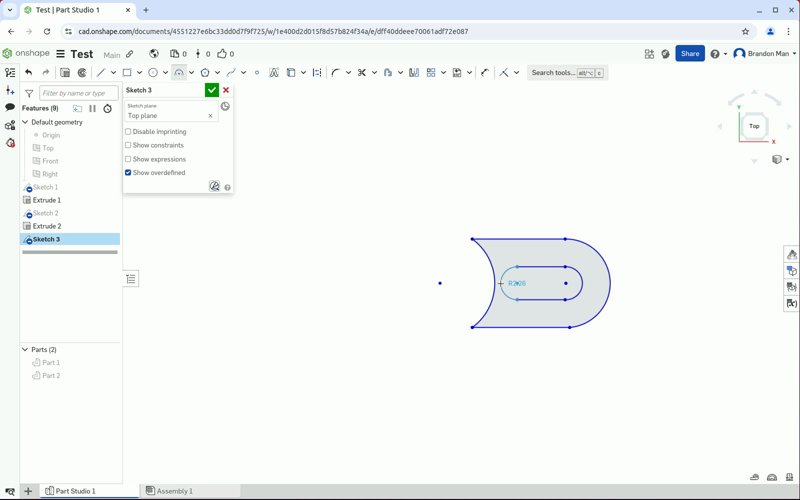
scroll(6)
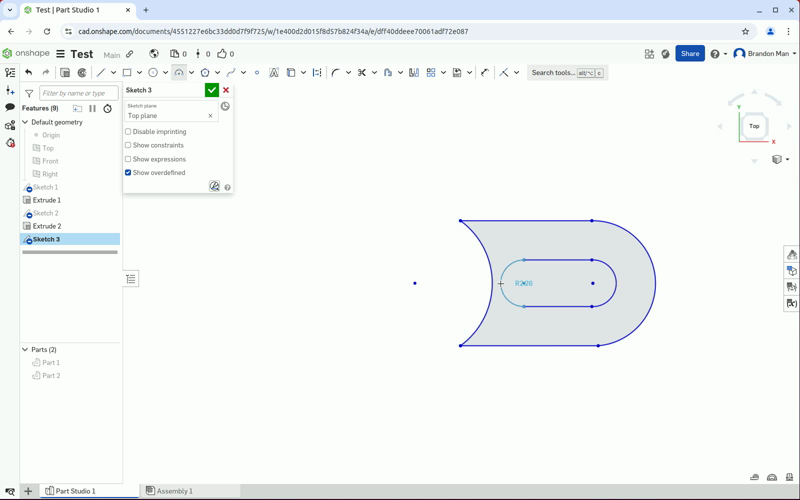
scroll(6)
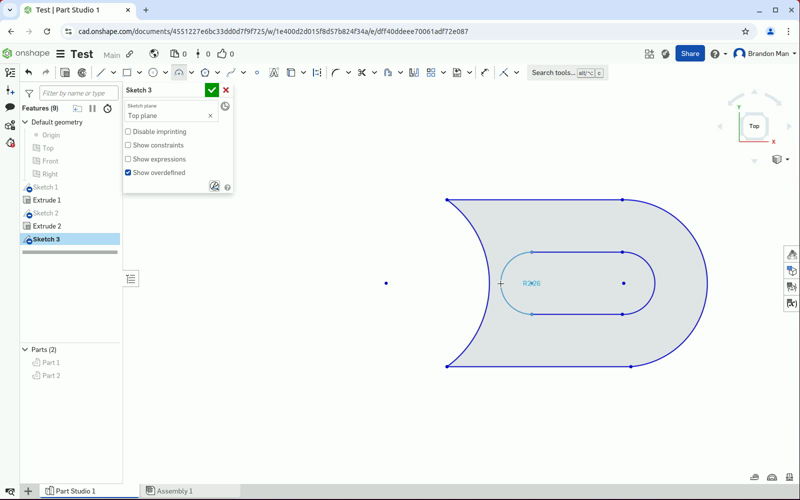
scroll(6)
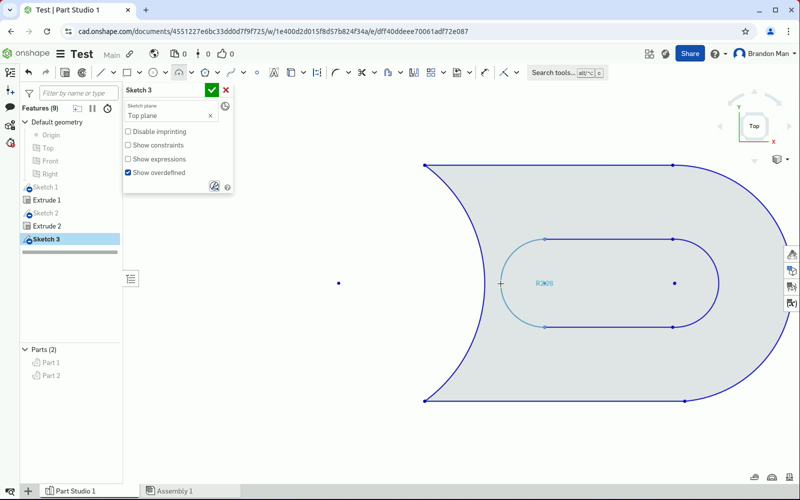
scroll(6)
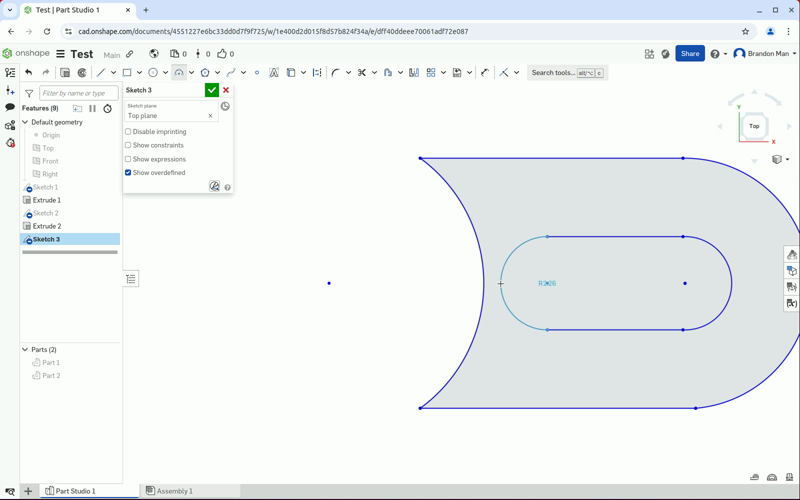
scroll(6)
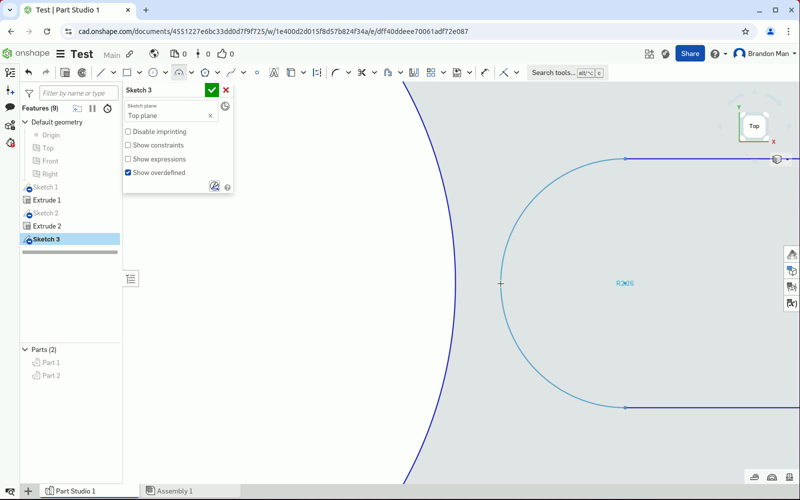
click(500, 283)
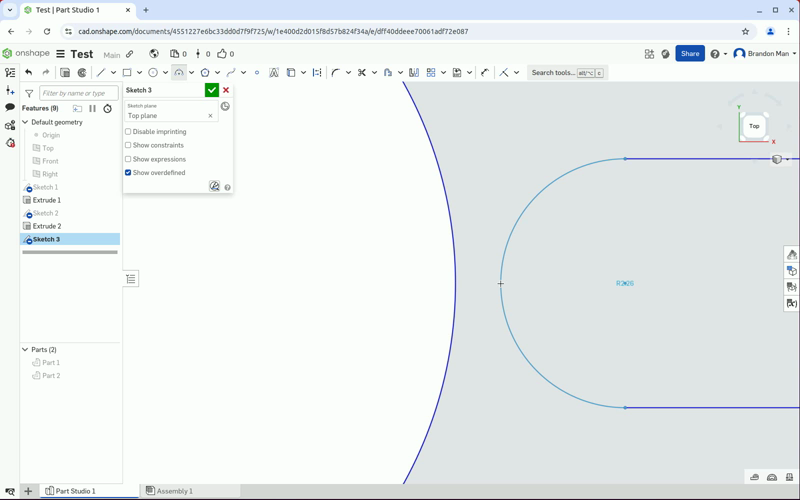
scroll(-6)
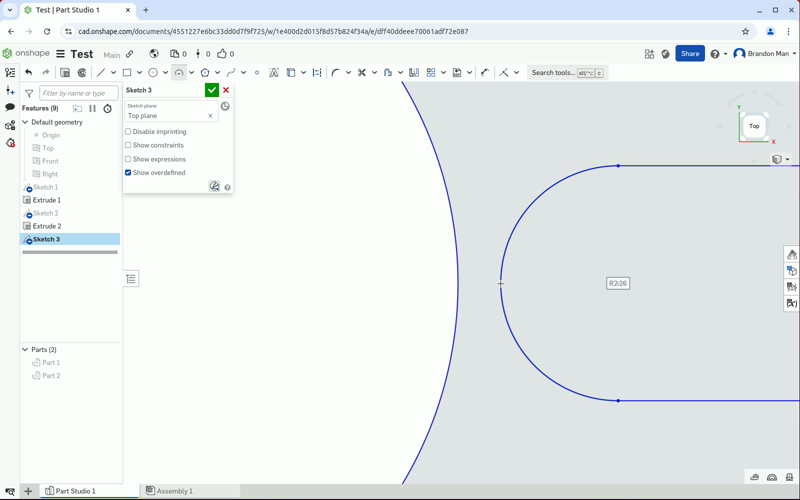
scroll(-6)
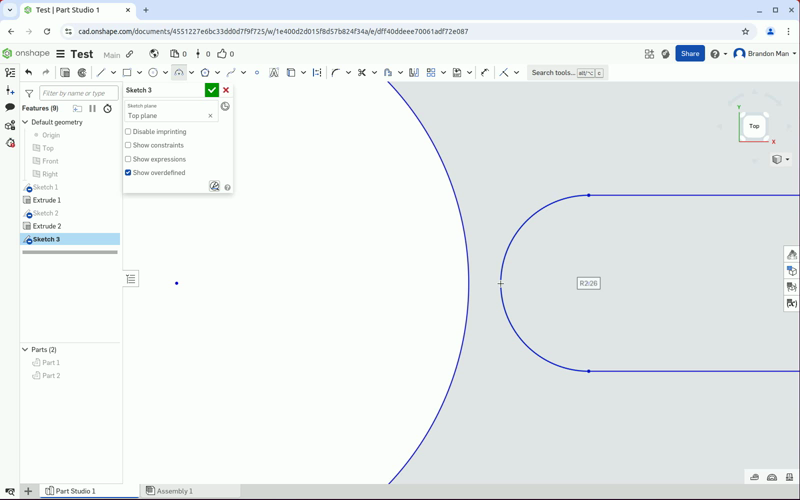
scroll(-6)
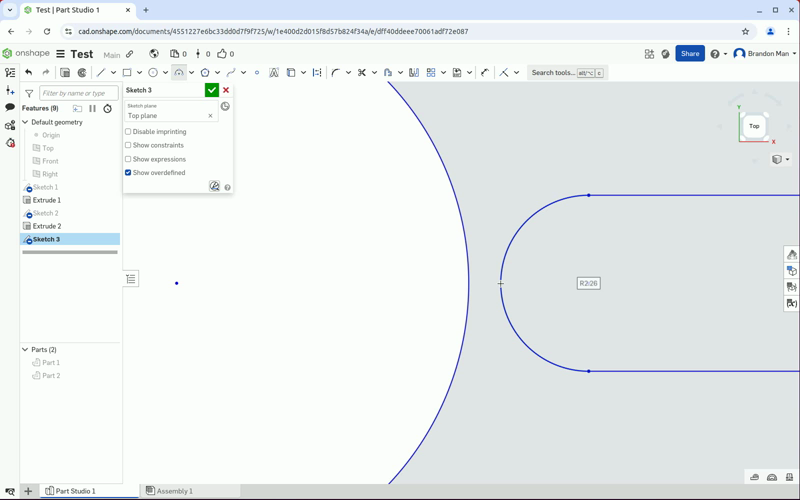
scroll(-6)
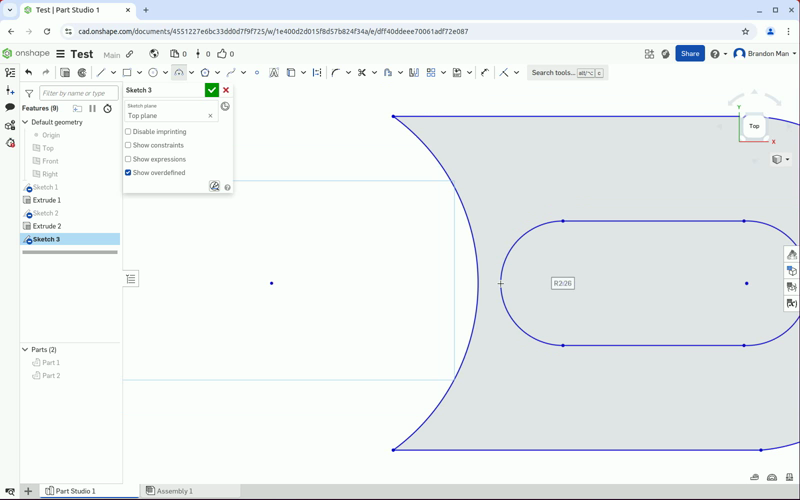
scroll(-6)
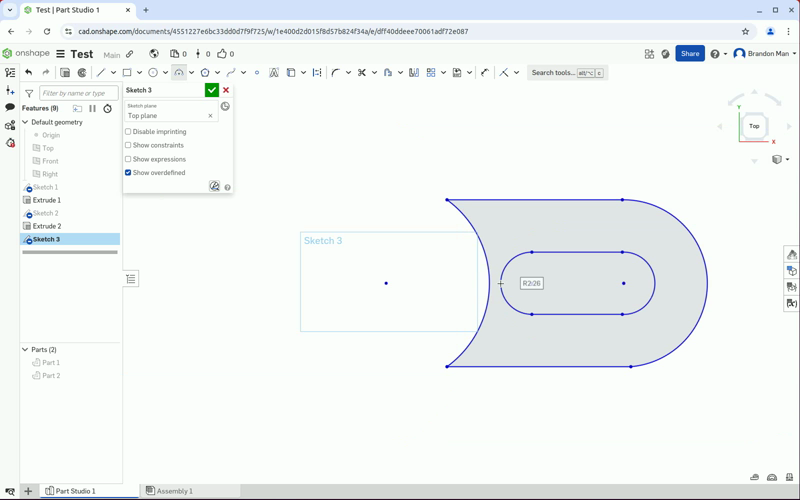
scroll(-6)
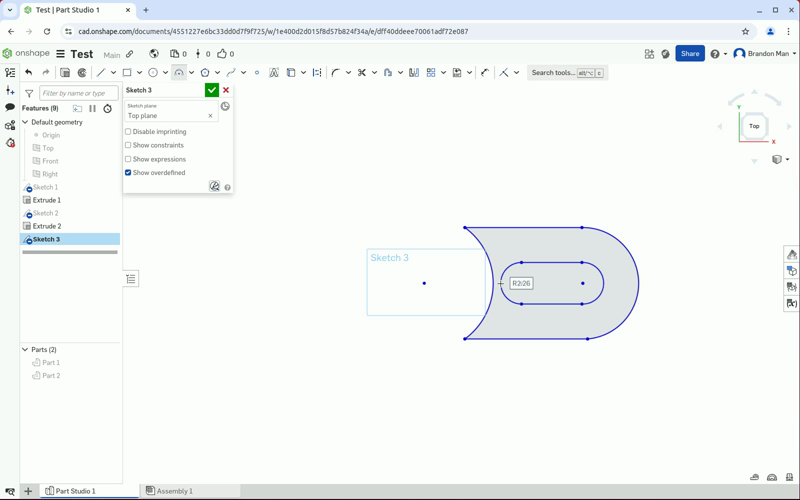
scroll(-6)
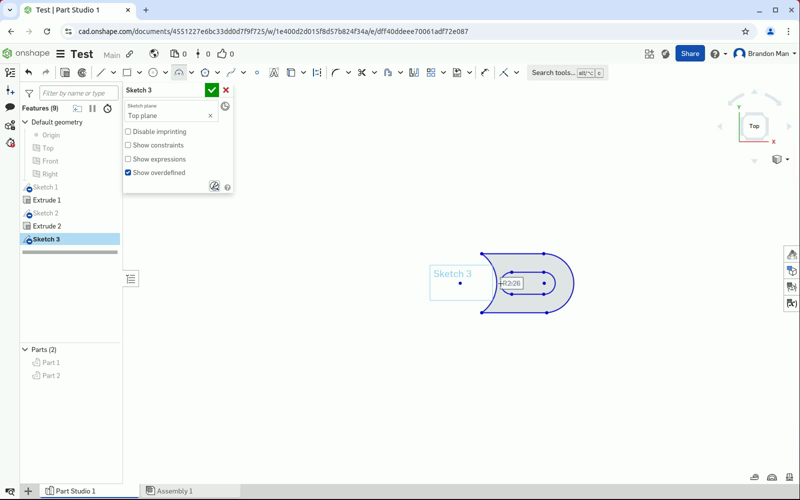
key_up(shift)
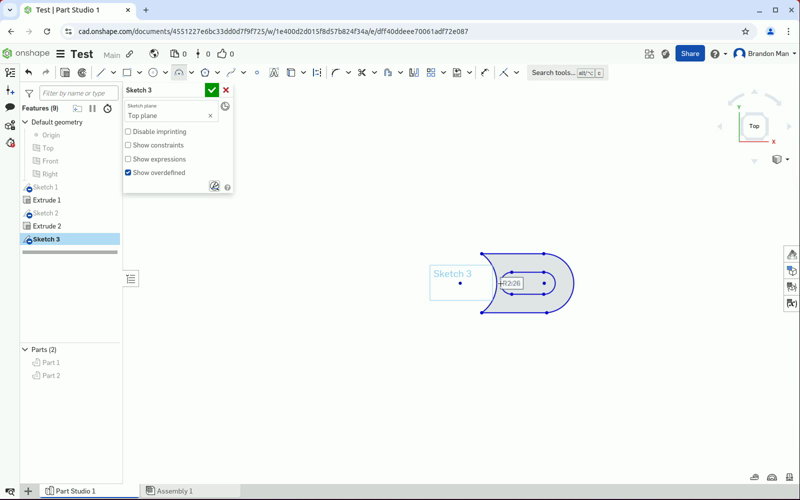
key(esc)
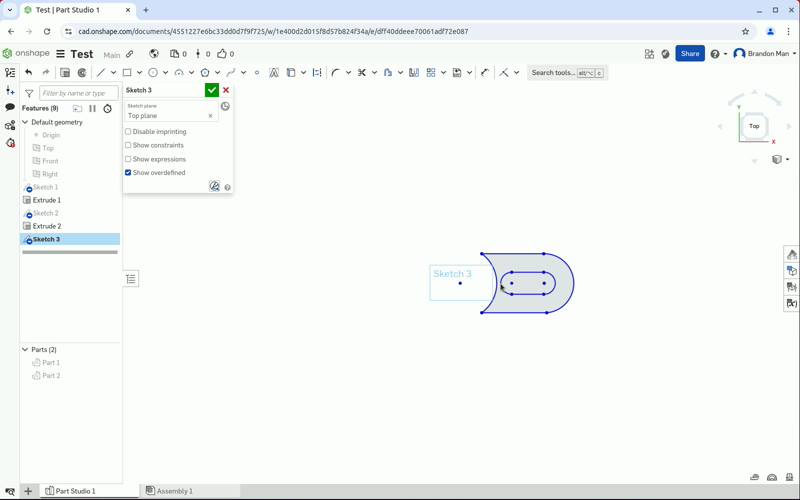
mouse_move(552, 258)
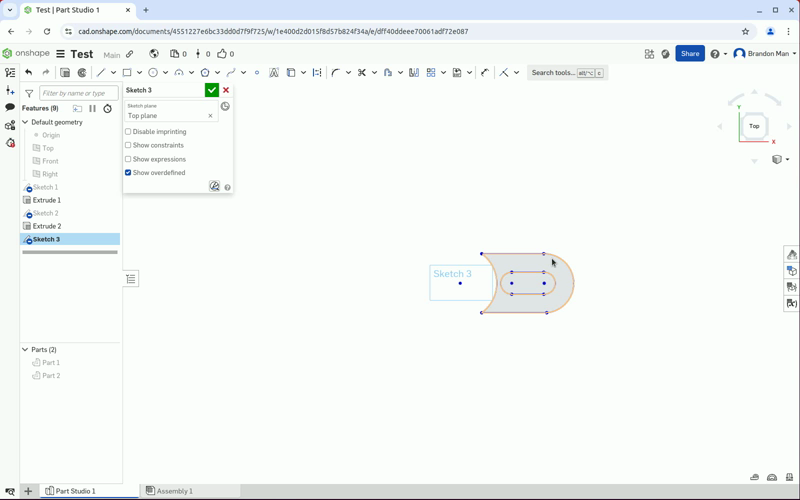
click(552, 258)
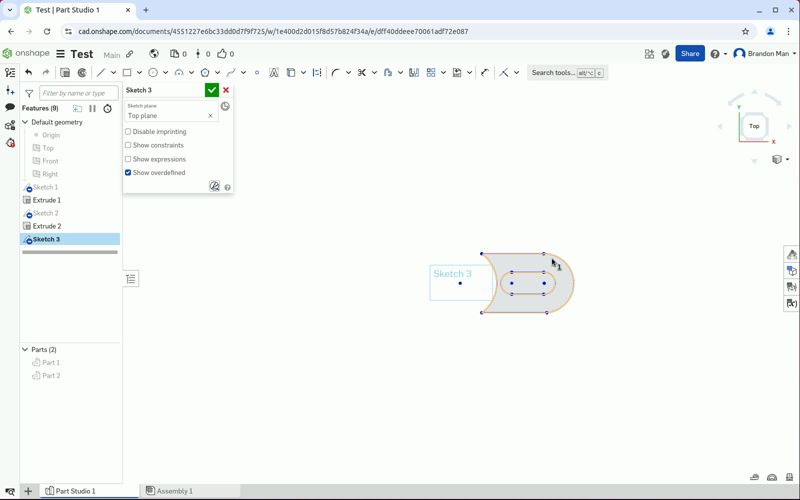
mouse_move(73, 352)
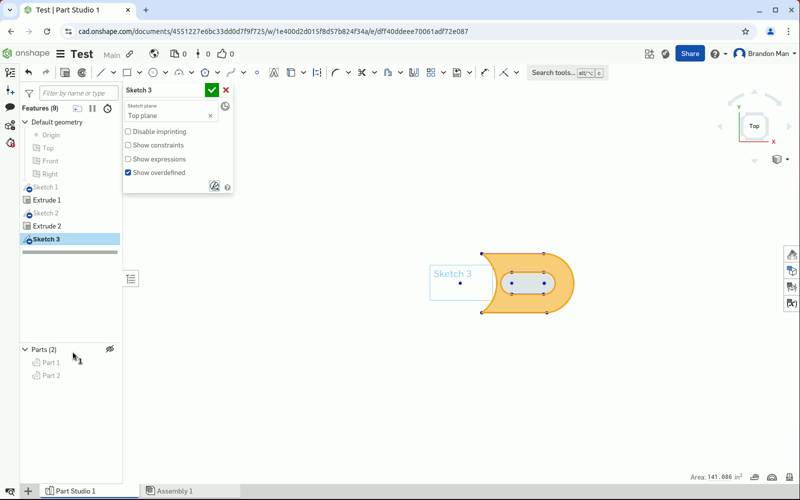
key(shift+y)
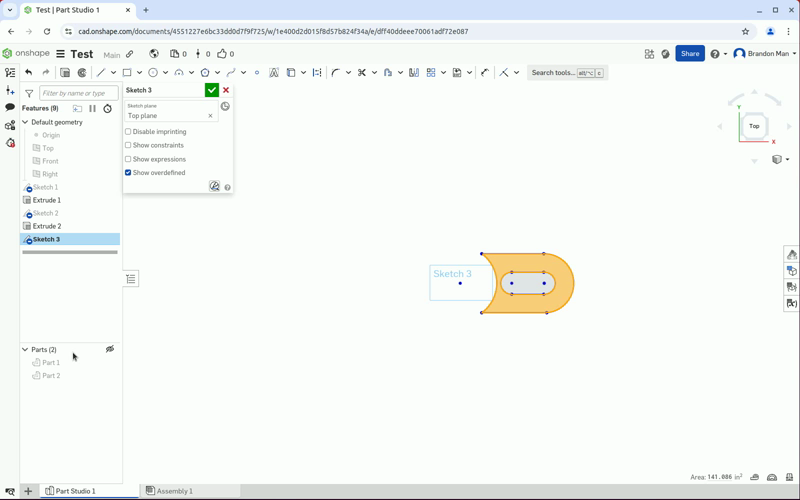
key(shift+e)
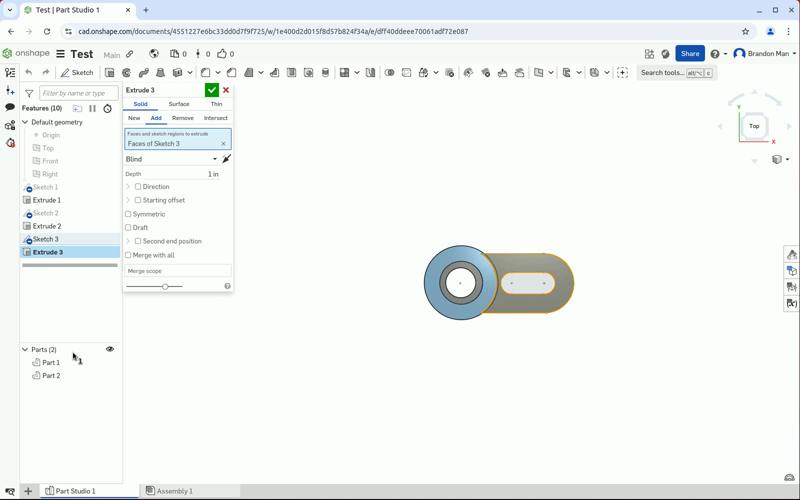
mouse_move(143, 106)
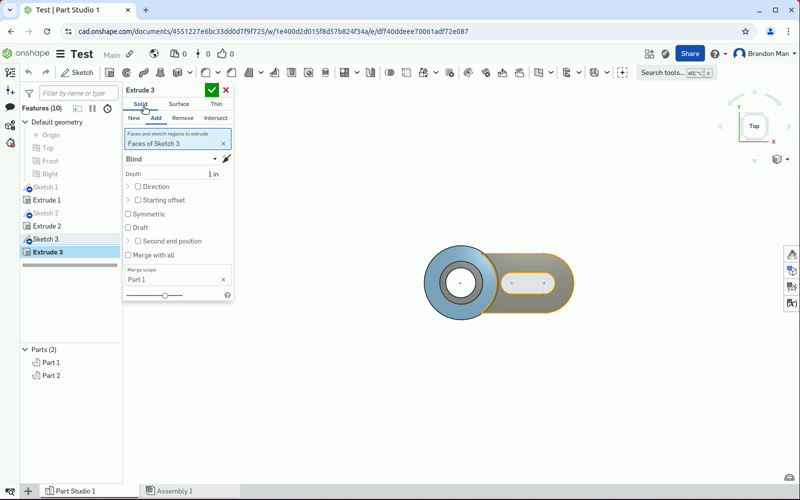
click(143, 106)
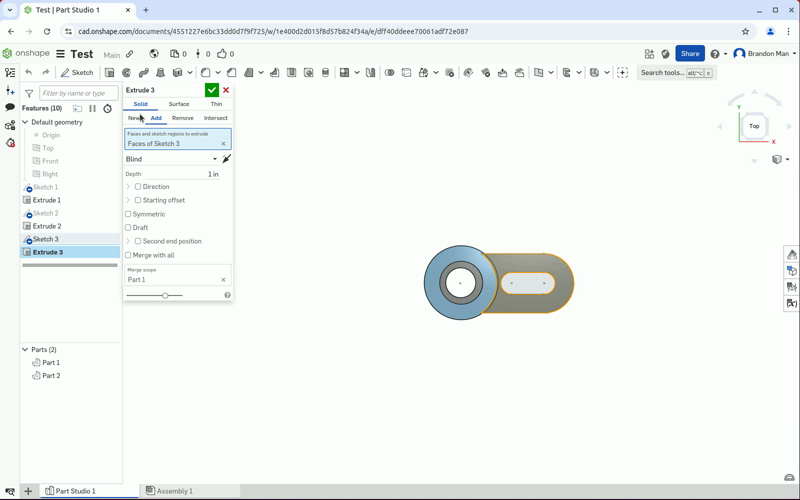
mouse_move(137, 120)
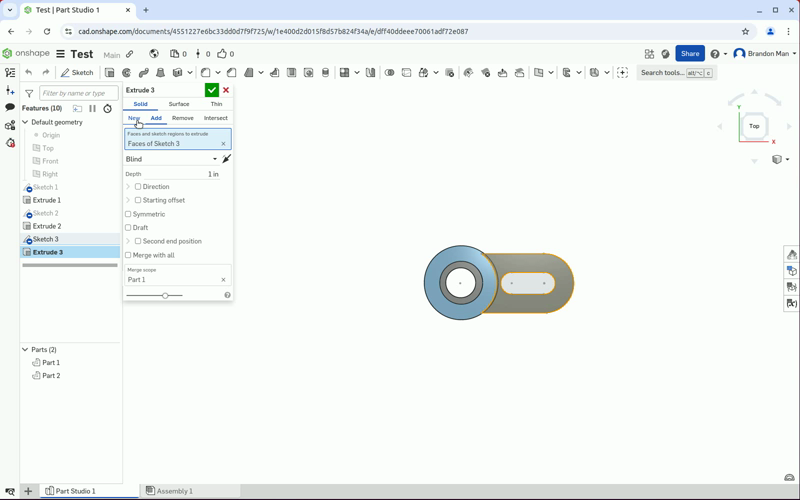
click(137, 120)
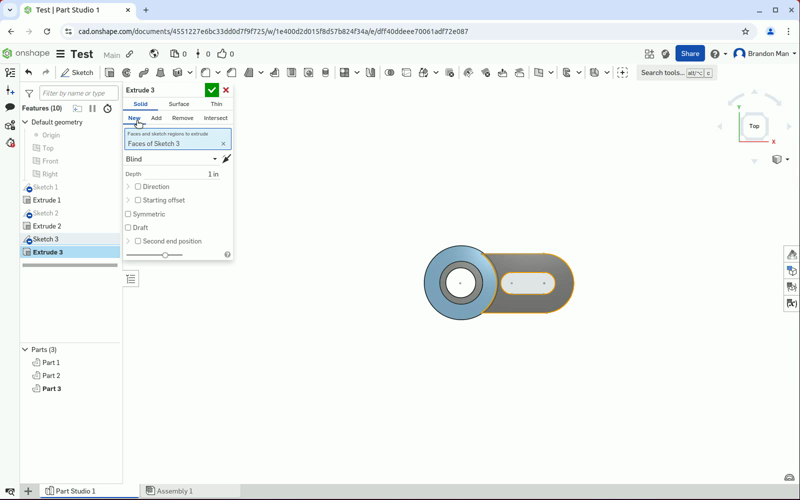
key(tab, 4)
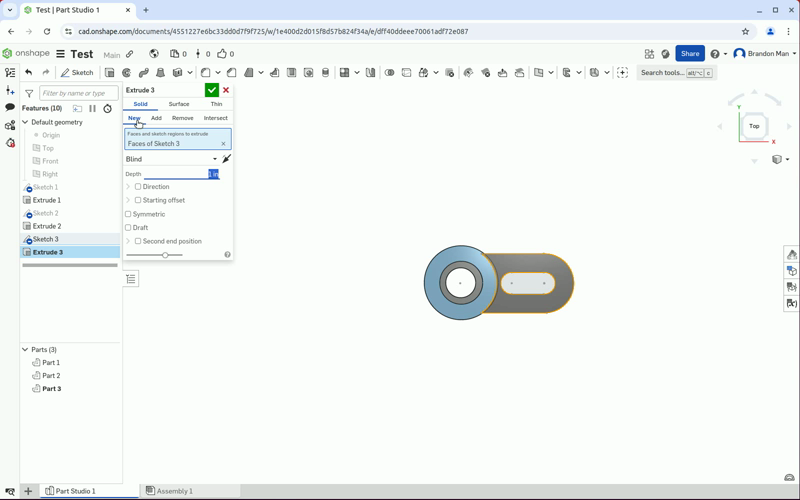
text(4.574)
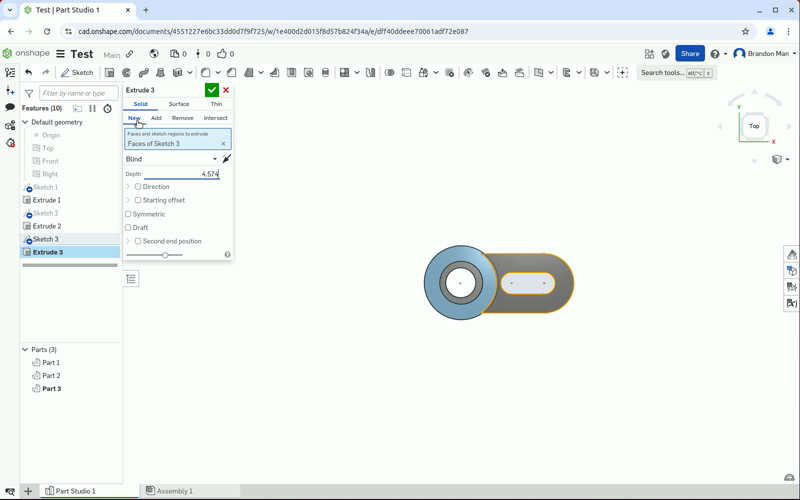
key(enter)
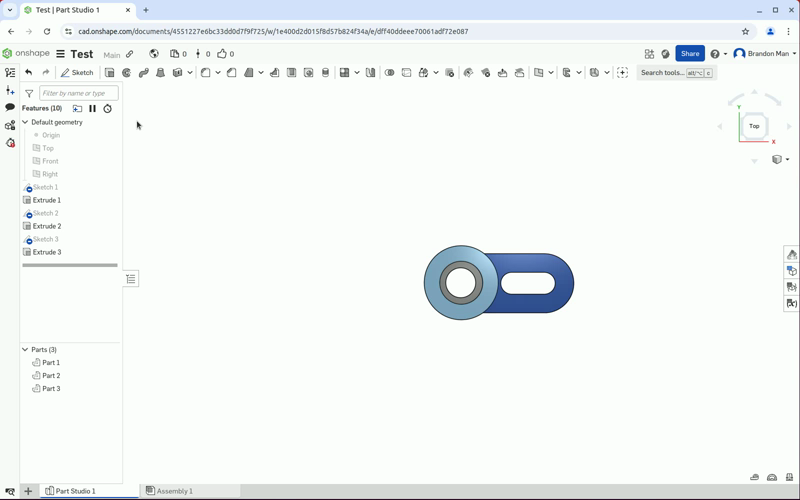
key(shift+h)
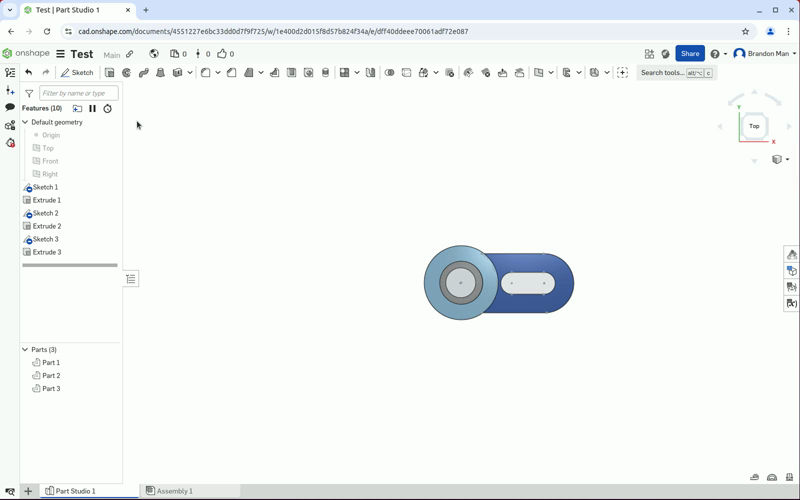
key(shift+h)
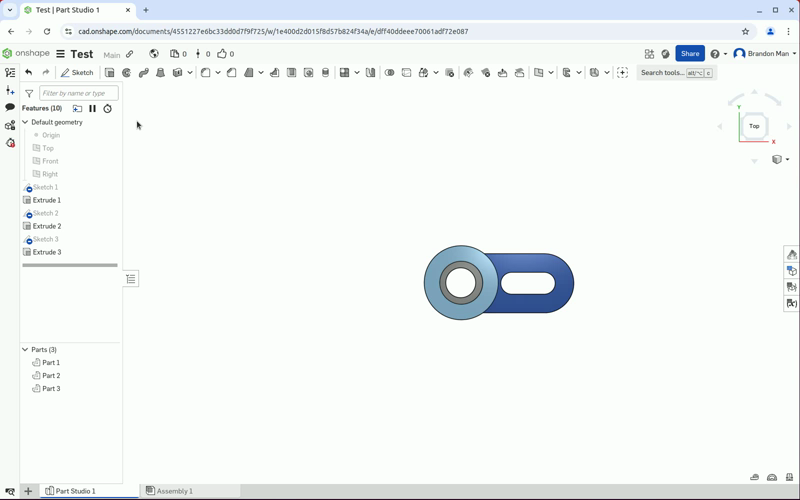
mouse_move(73, 189)
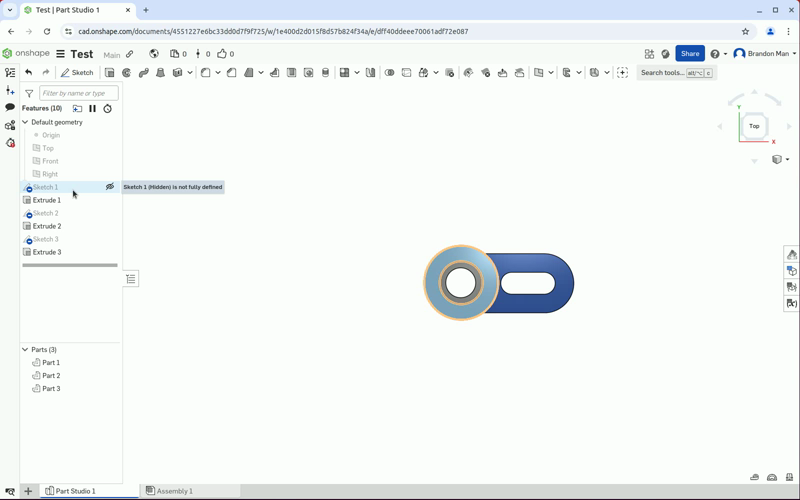
click(73, 189)
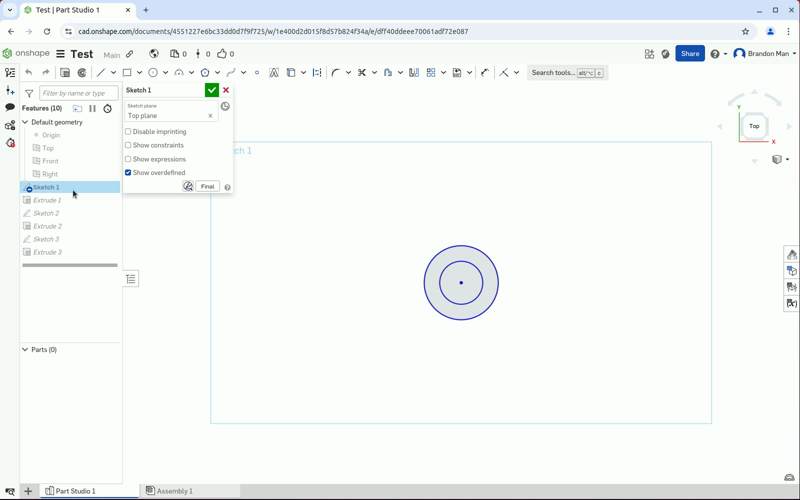
mouse_move(229, 92)
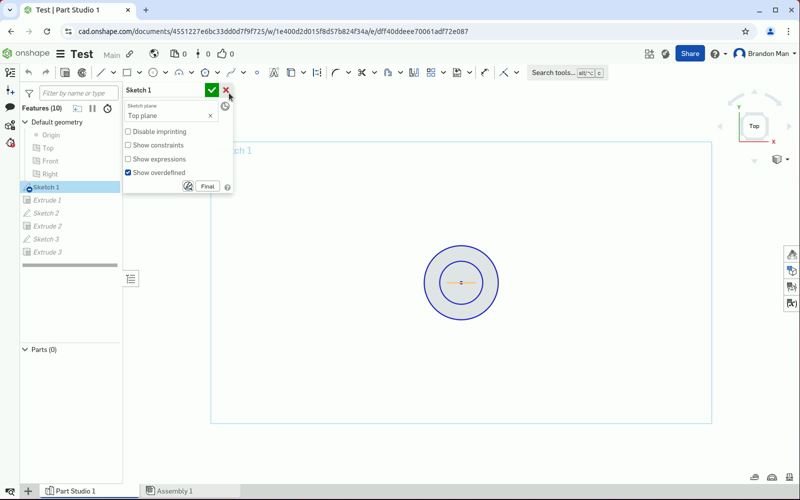
click(229, 92)
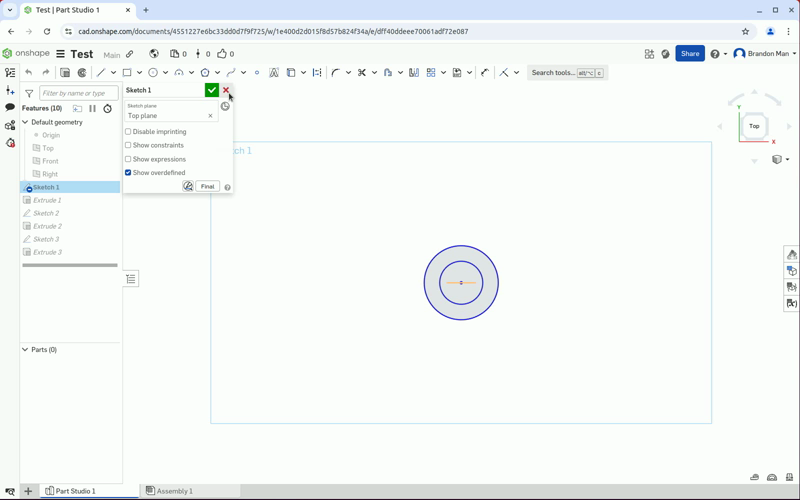
key(shift+s)
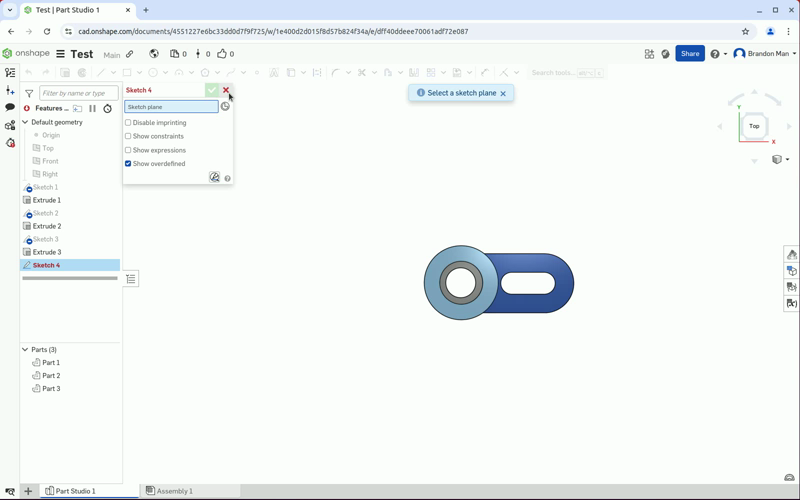
mouse_move(73, 150)
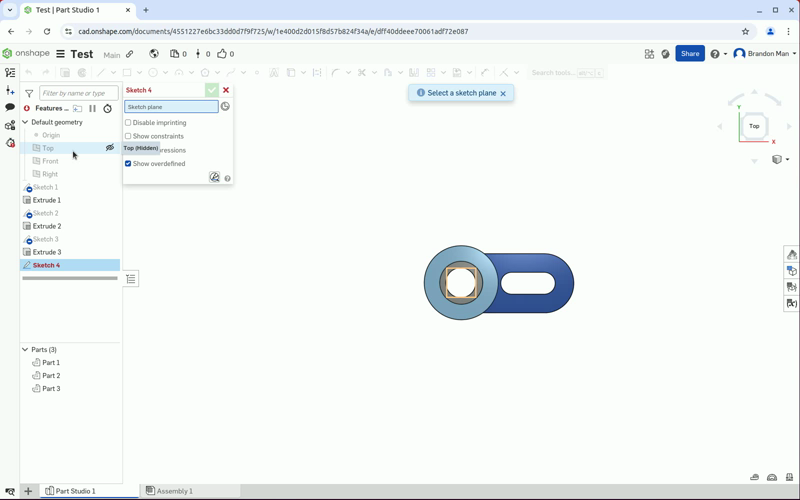
click(73, 150)
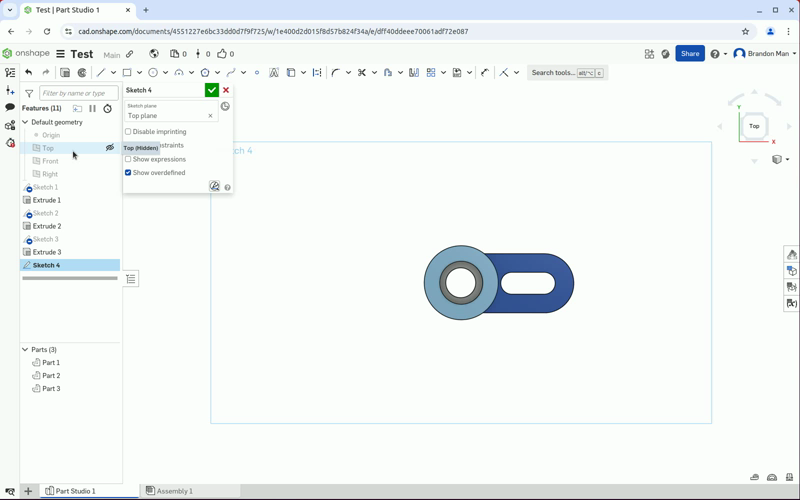
mouse_move(73, 352)
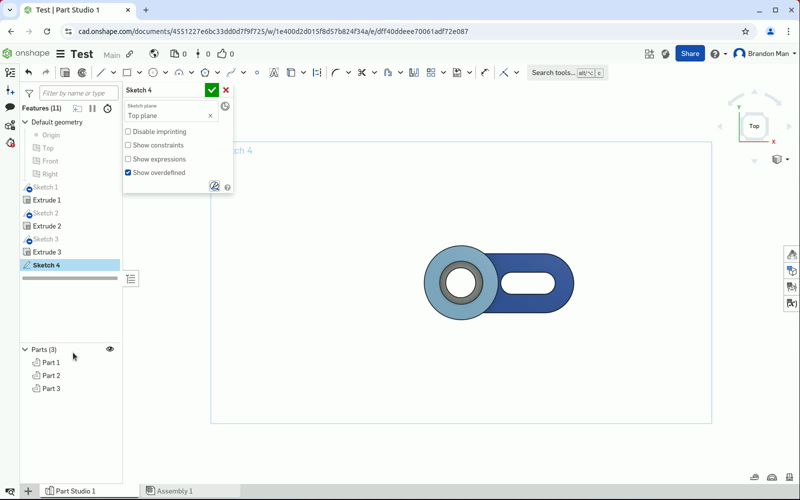
key(y)
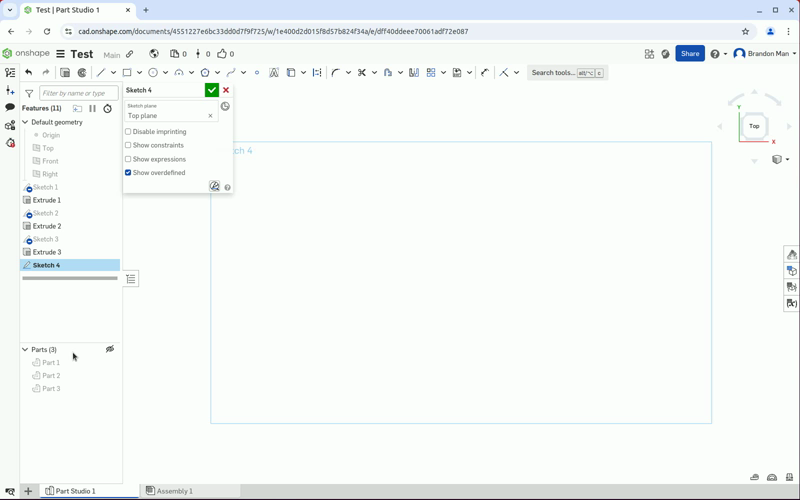
key(a)
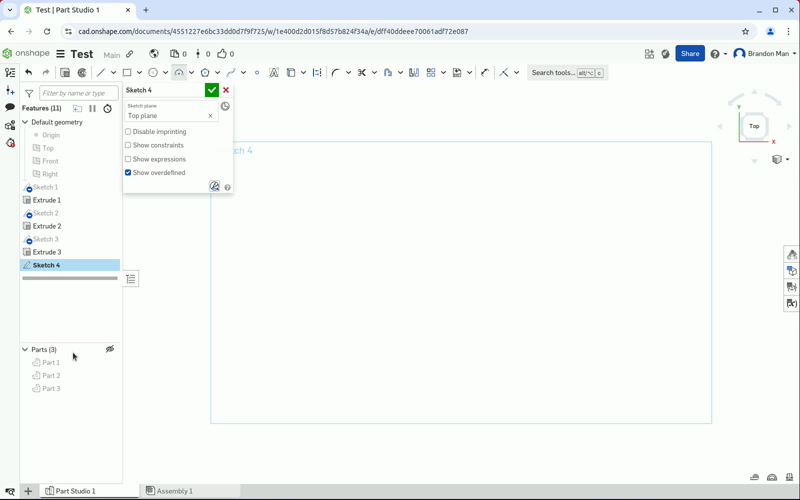
key_down(shift)
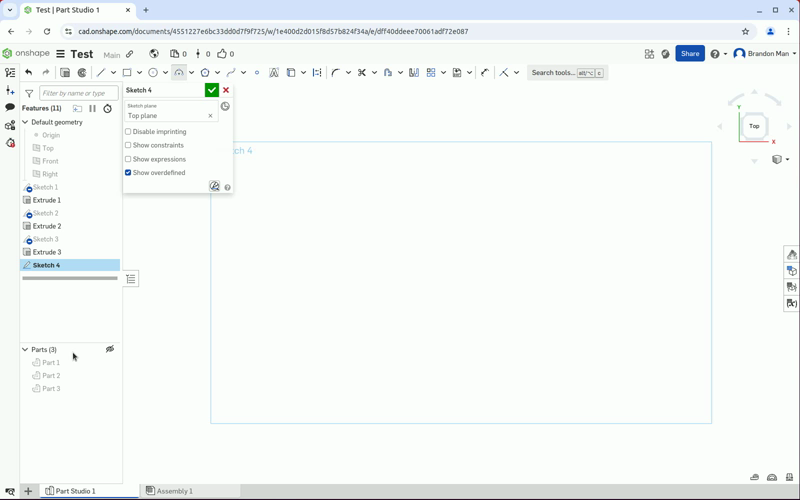
mouse_move(403, 253)
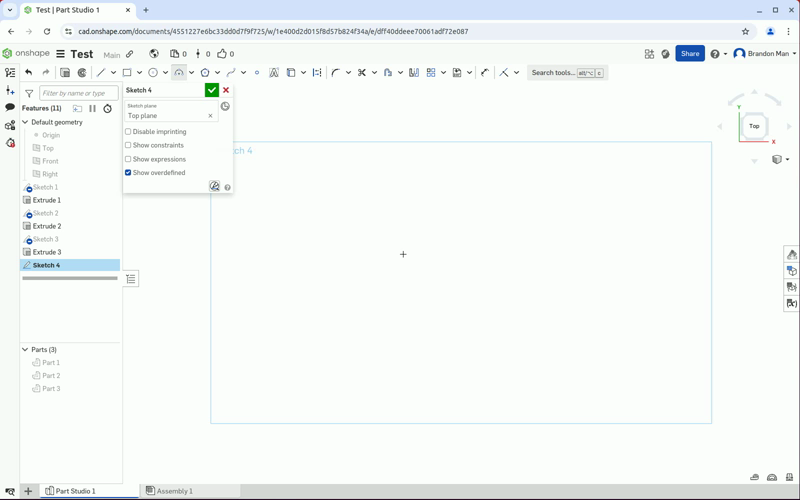
click(403, 253)
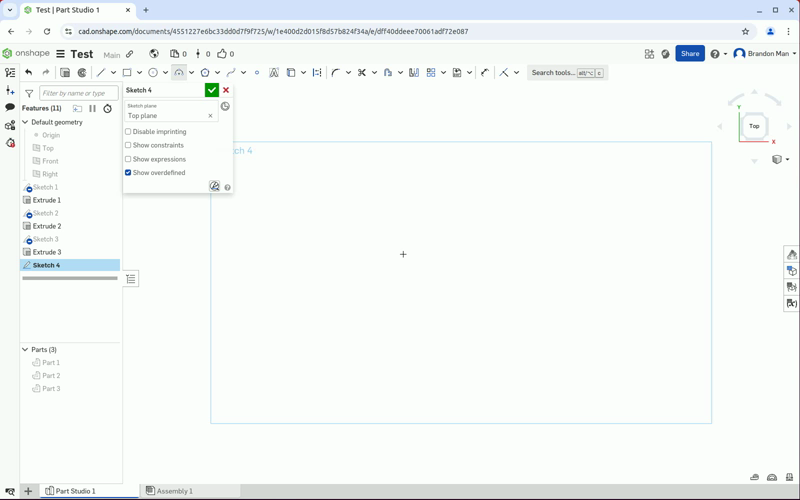
key_up(shift)
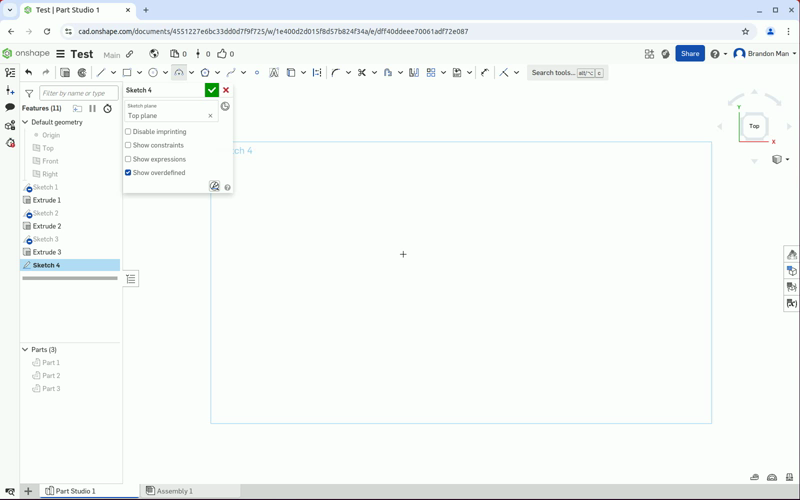
key_down(shift)
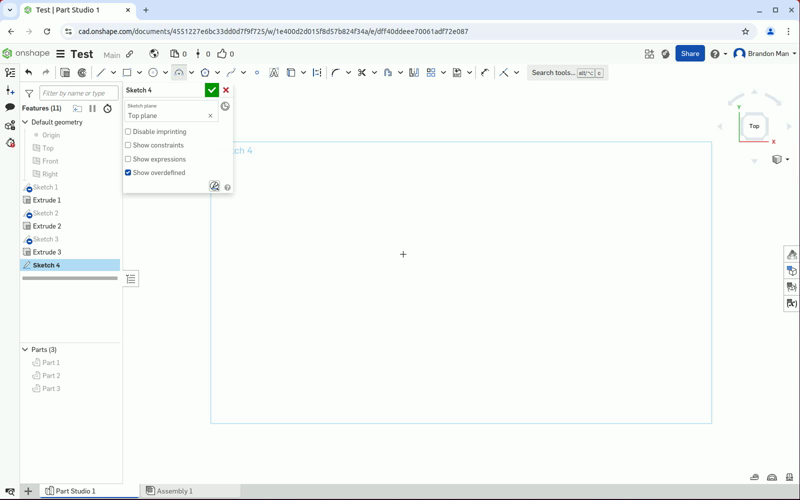
mouse_move(404, 312)
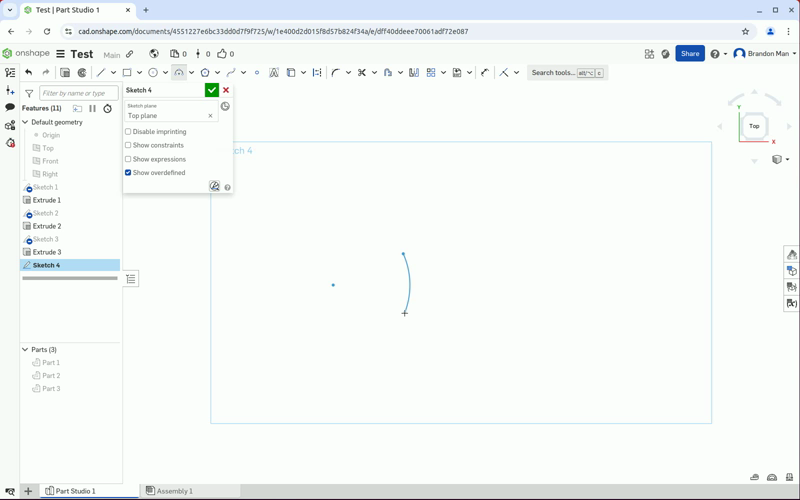
click(404, 312)
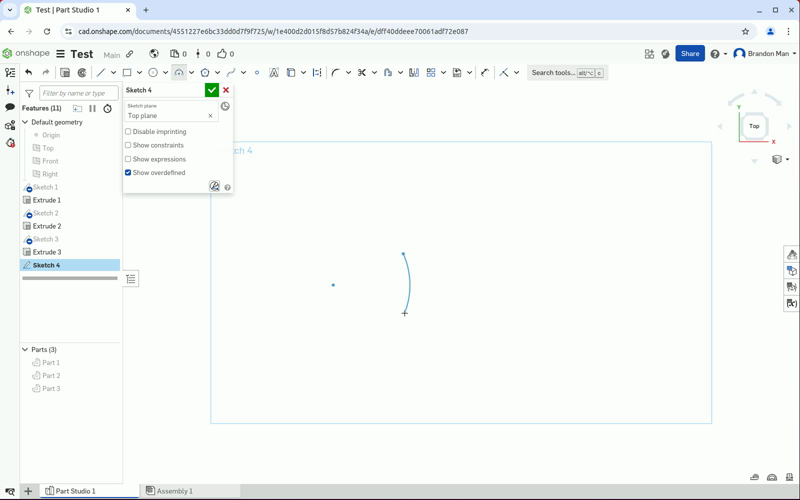
mouse_move(373, 283)
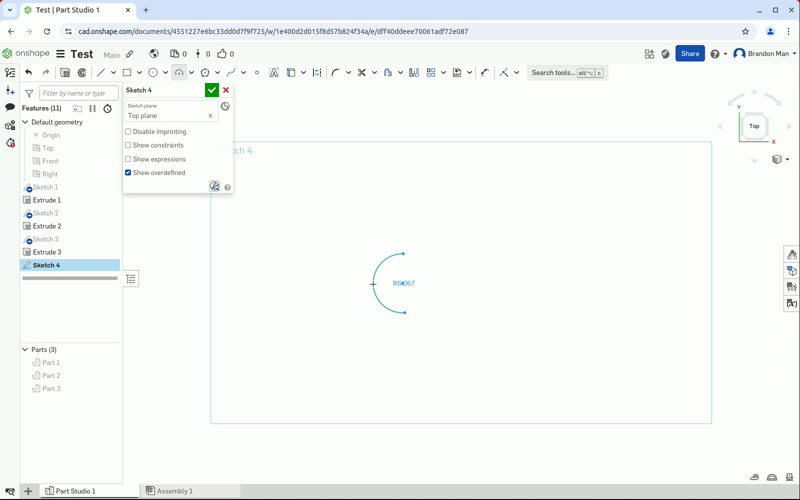
click(373, 283)
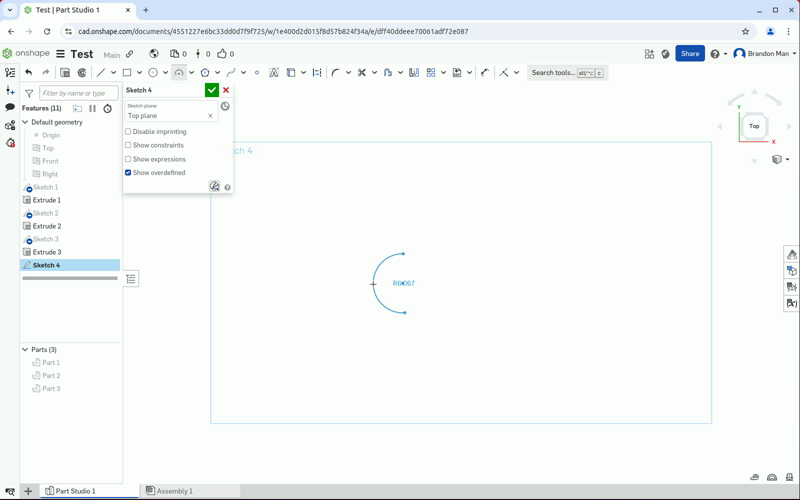
key_up(shift)
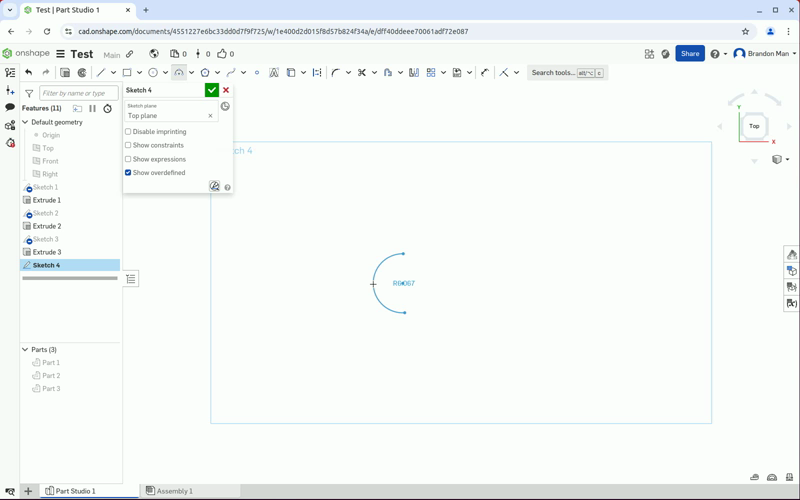
key(esc)
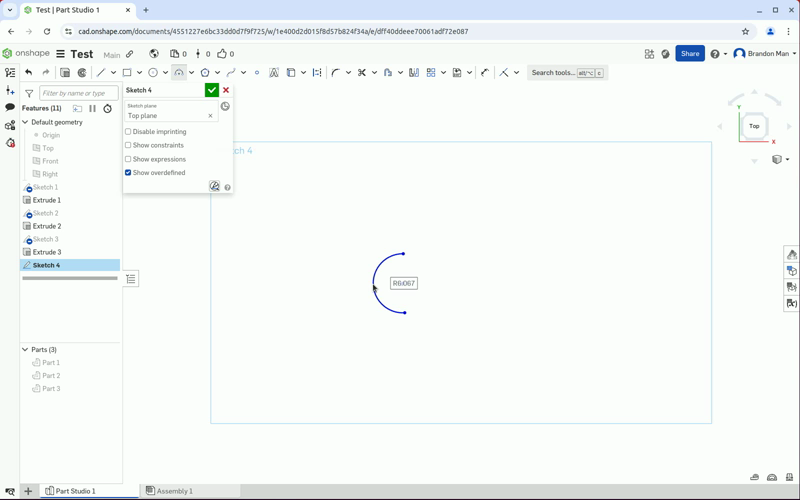
key(l)
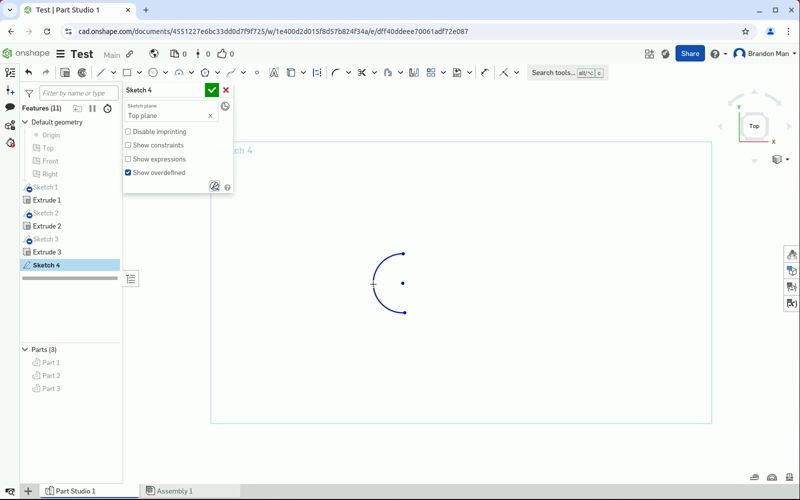
mouse_move(404, 312)
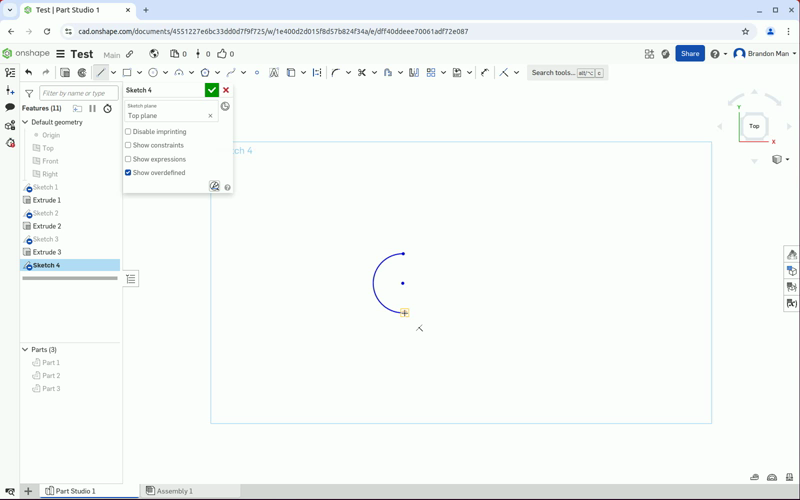
click(404, 312)
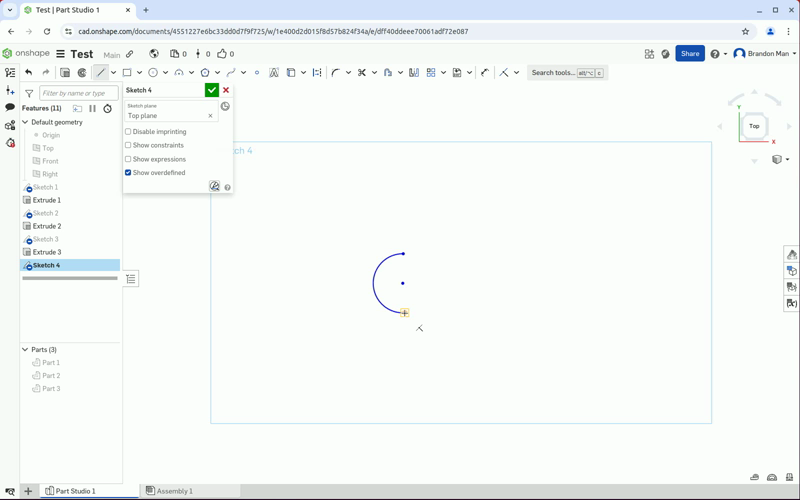
key_down(shift)
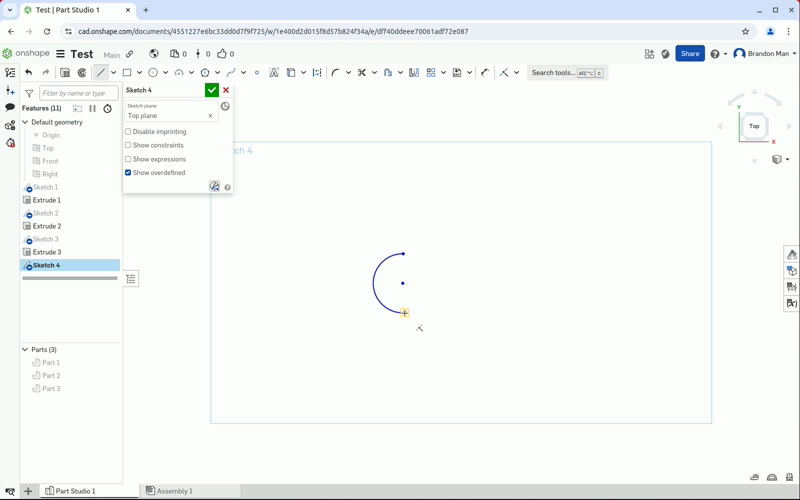
mouse_move(434, 312)
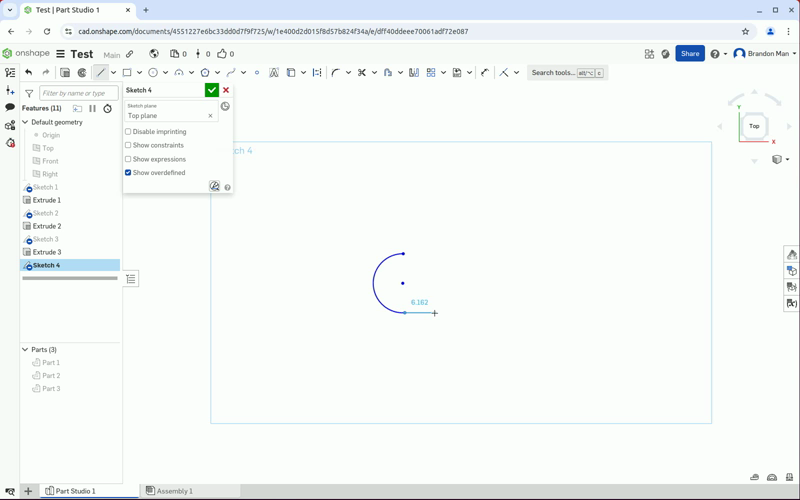
mouse_move(440, 312)
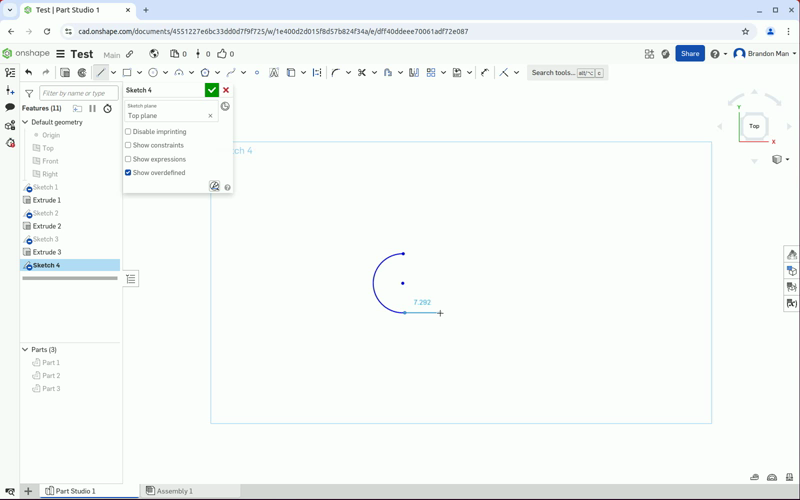
click(440, 312)
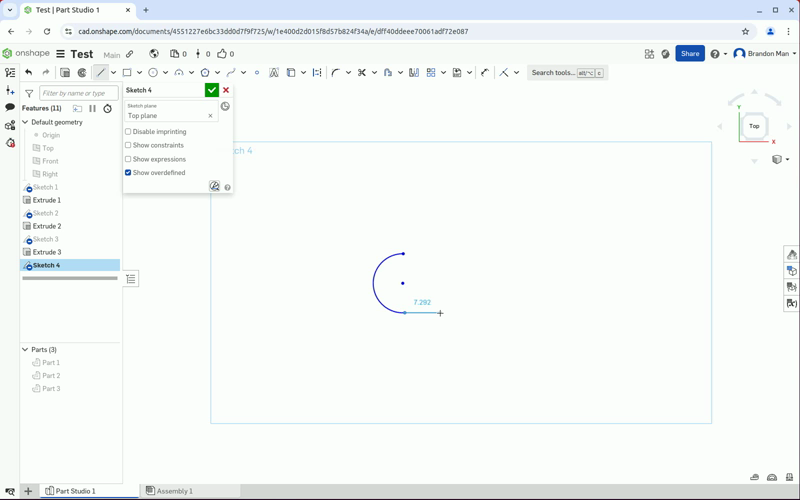
key_up(shift)
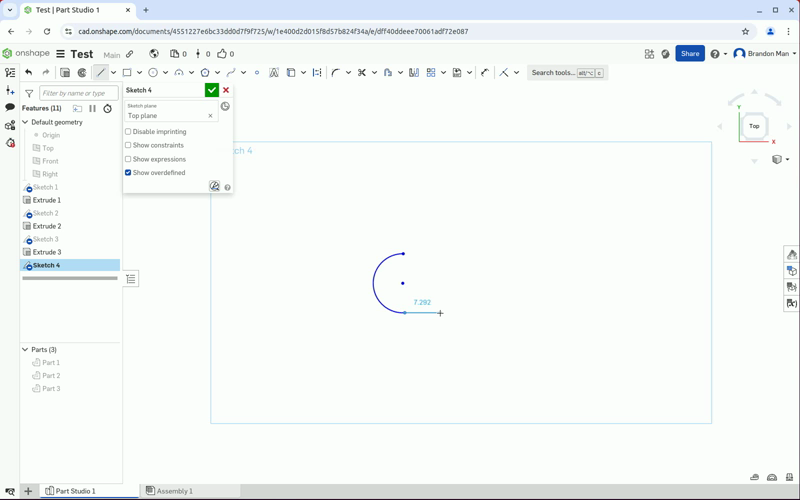
key(esc)
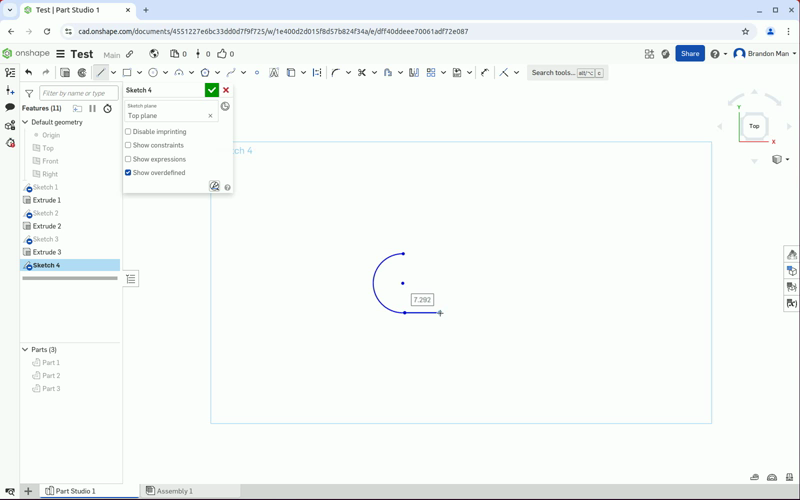
key(a)
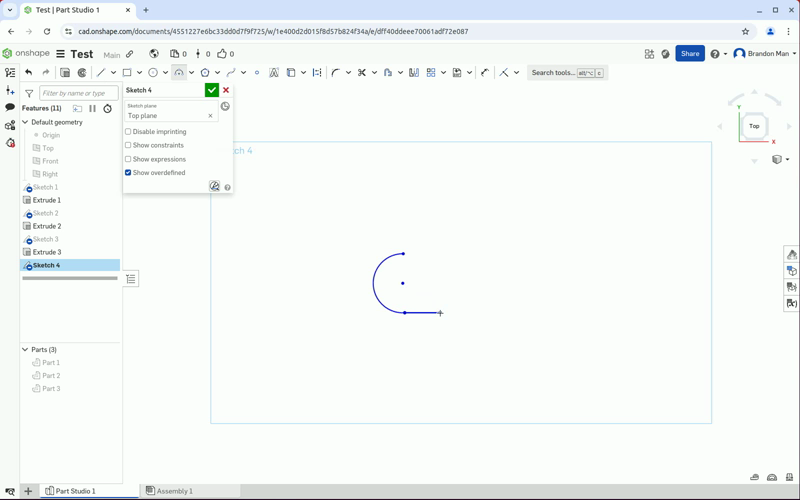
mouse_move(440, 312)
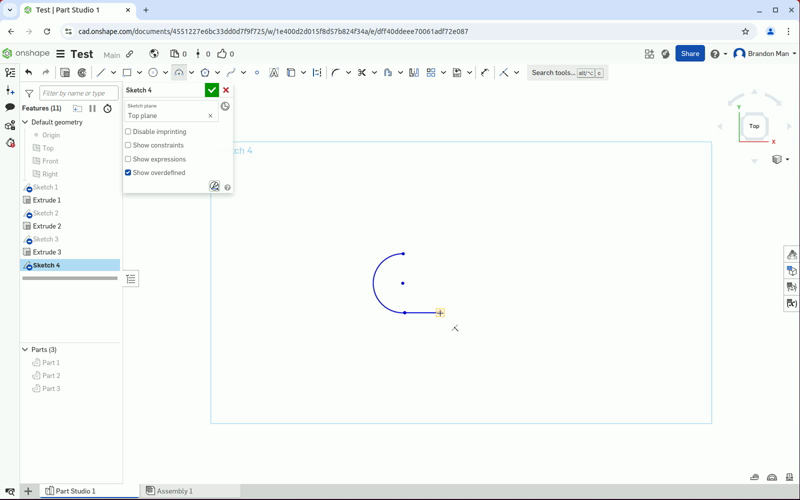
click(440, 312)
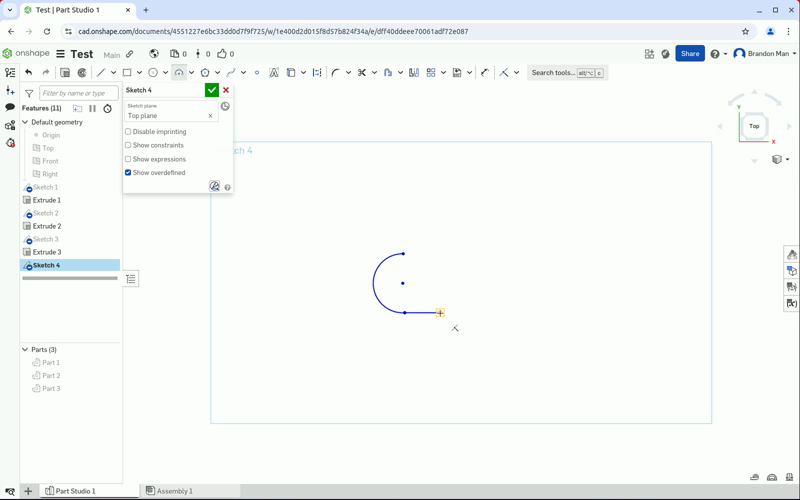
key_down(shift)
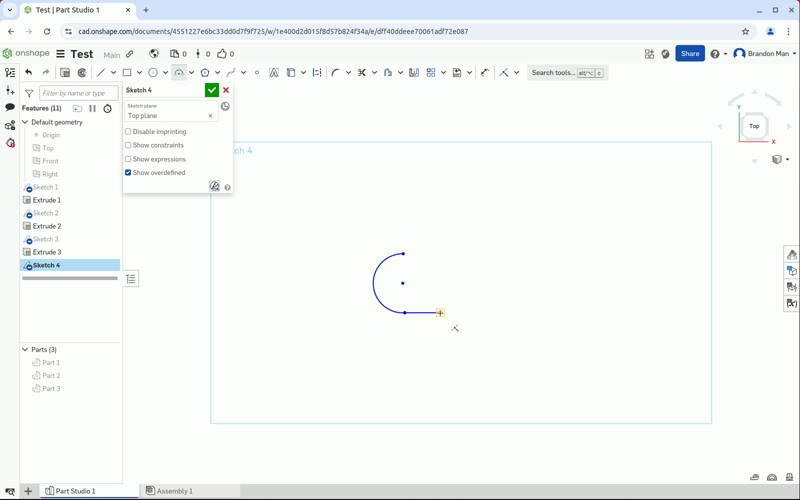
mouse_move(439, 254)
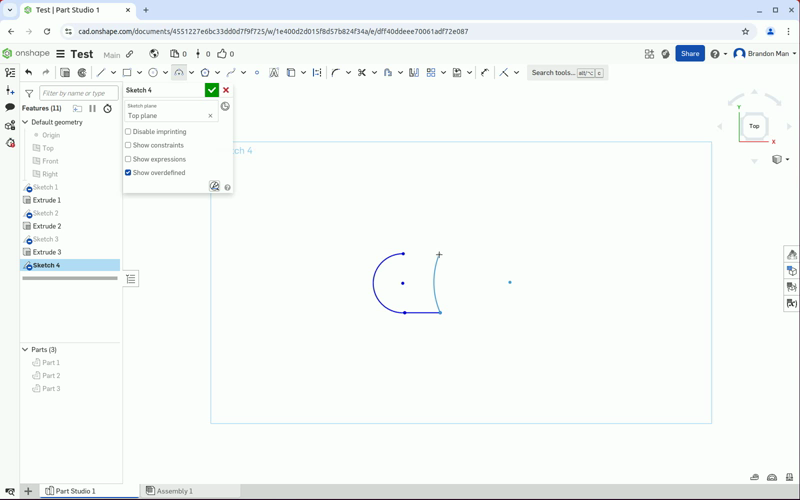
click(439, 254)
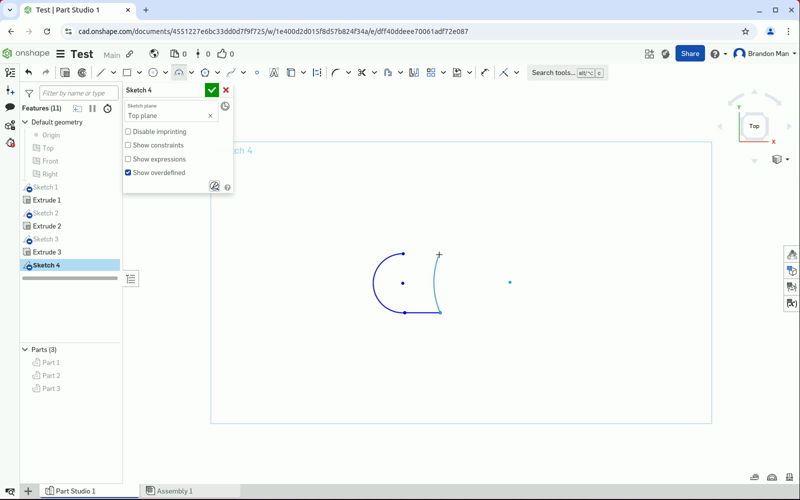
mouse_move(425, 283)
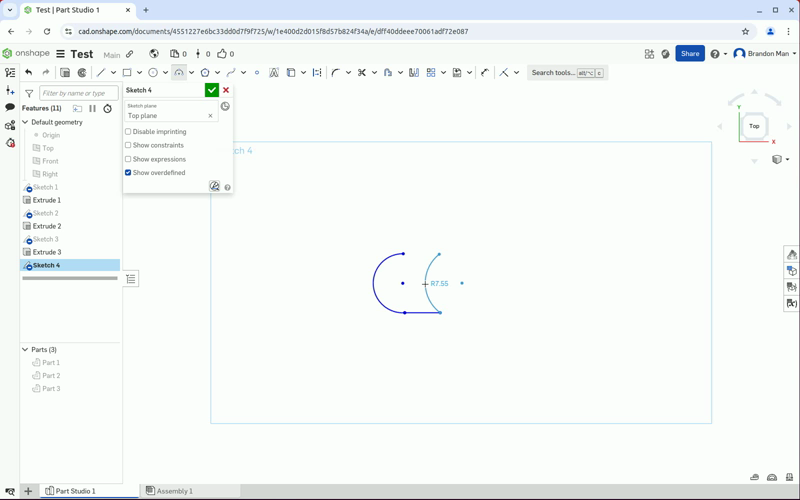
click(425, 283)
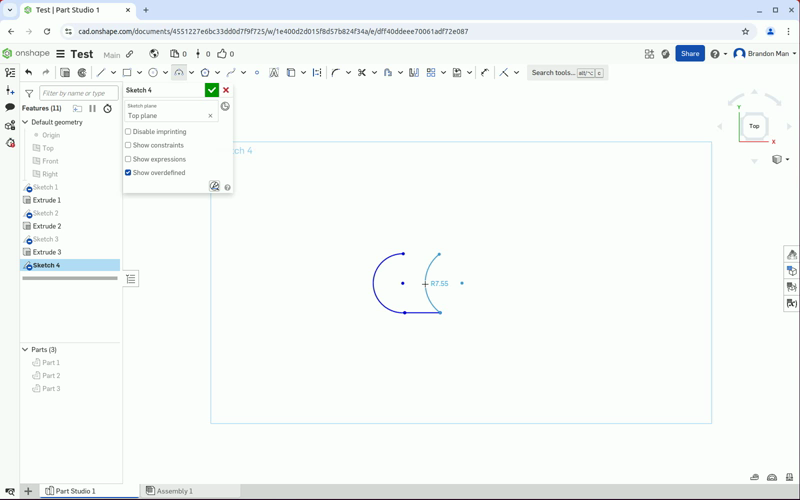
key_up(shift)
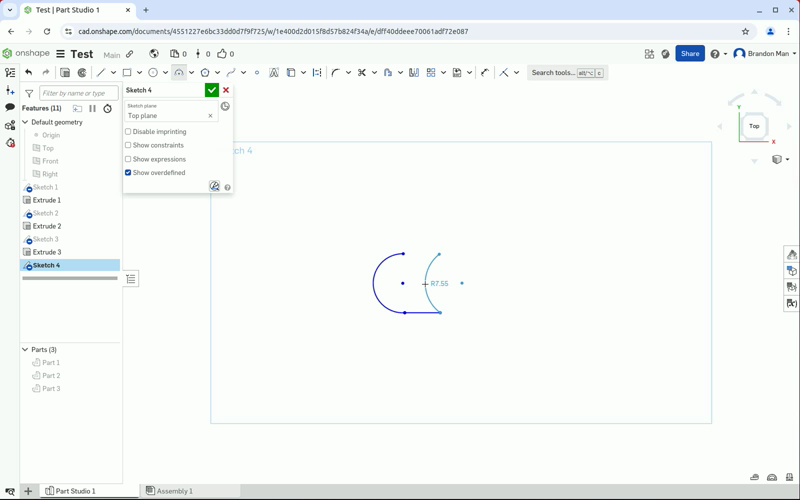
key(esc)
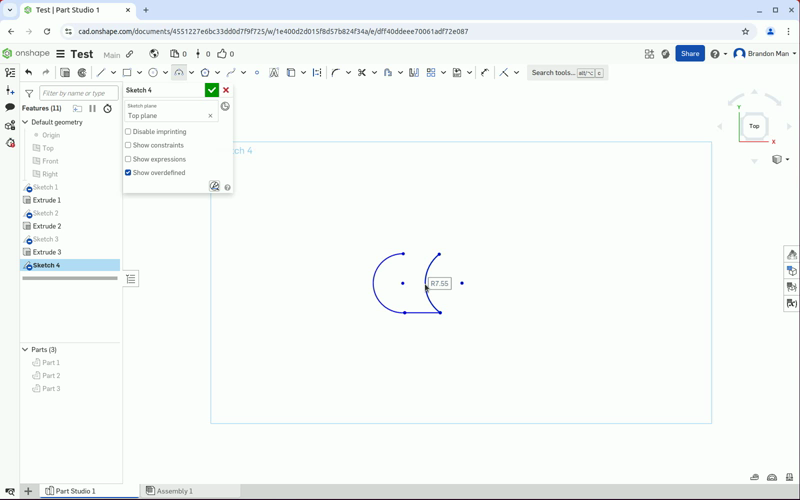
key(l)
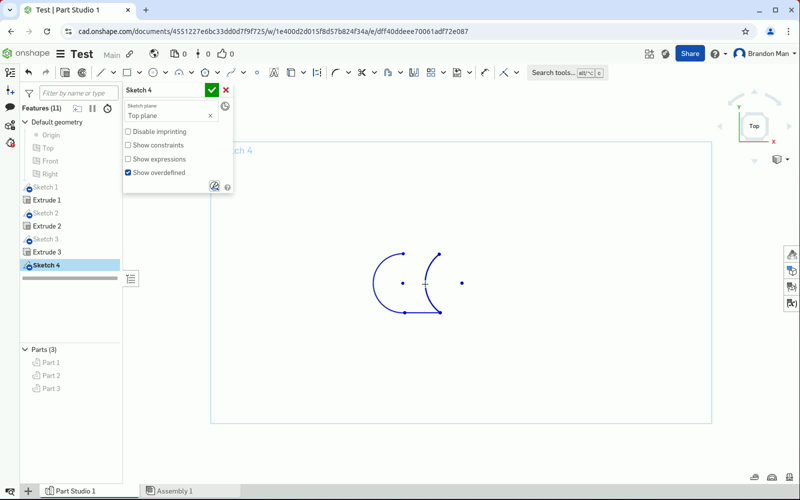
mouse_move(439, 254)
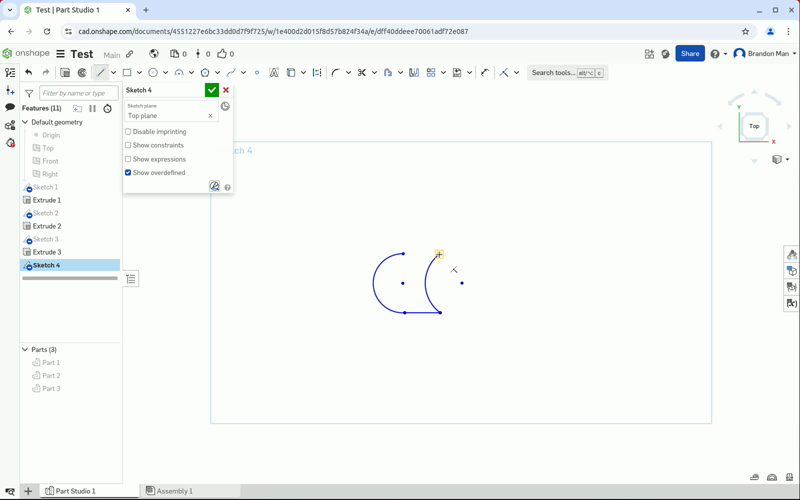
click(439, 254)
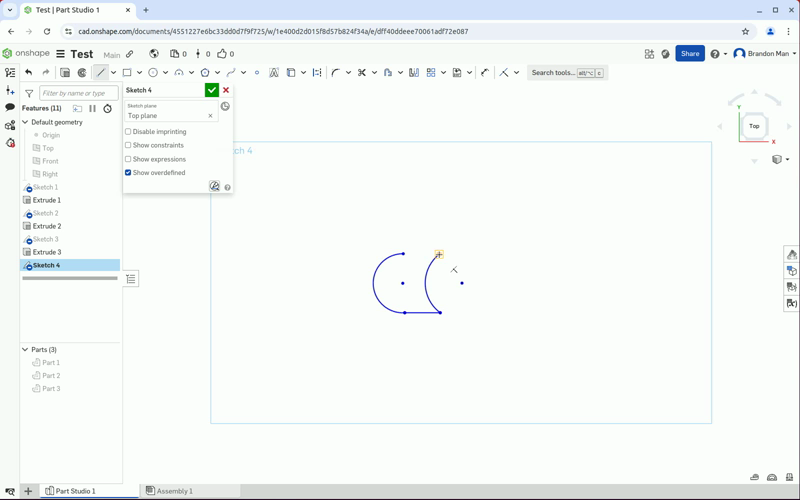
mouse_move(469, 254)
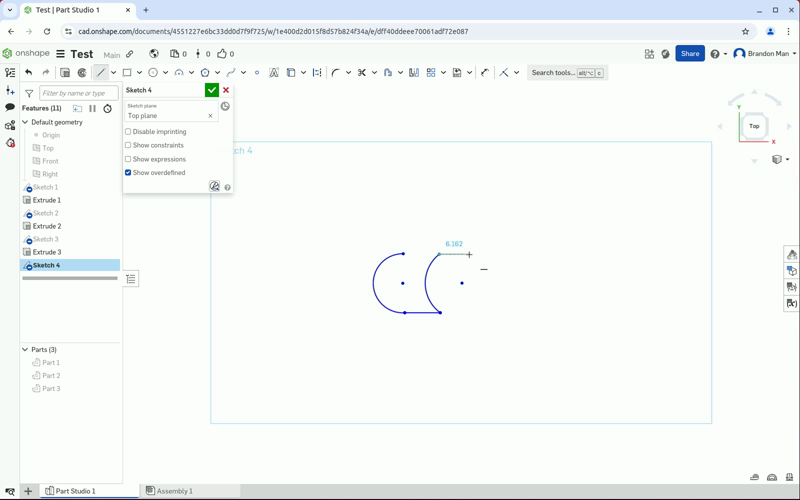
key_down(shift)
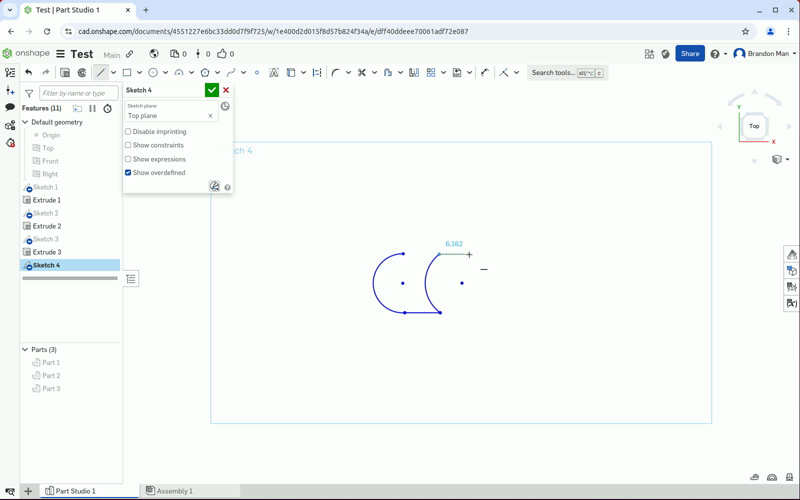
mouse_move(403, 253)
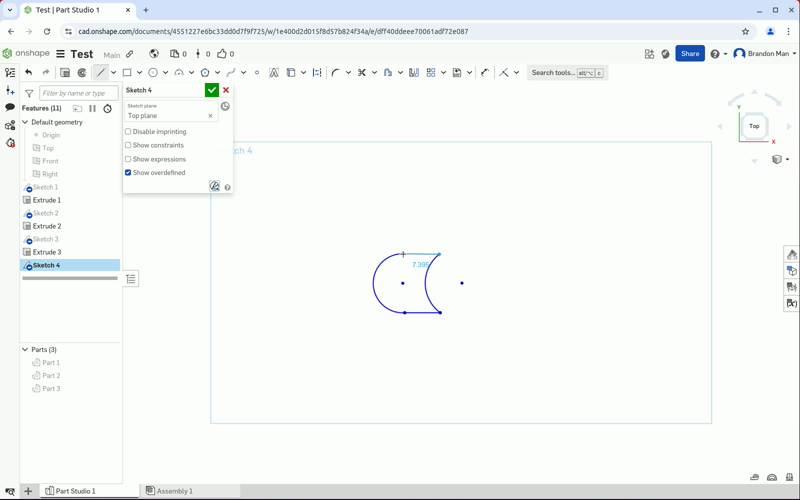
key_up(shift)
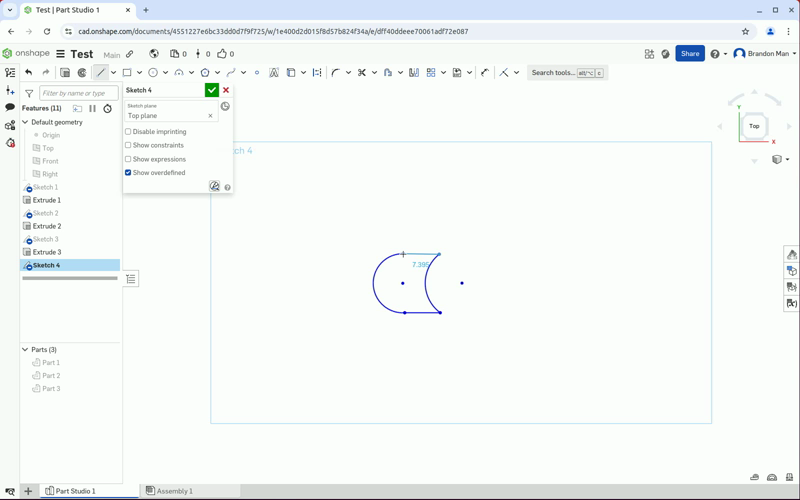
click(403, 253)
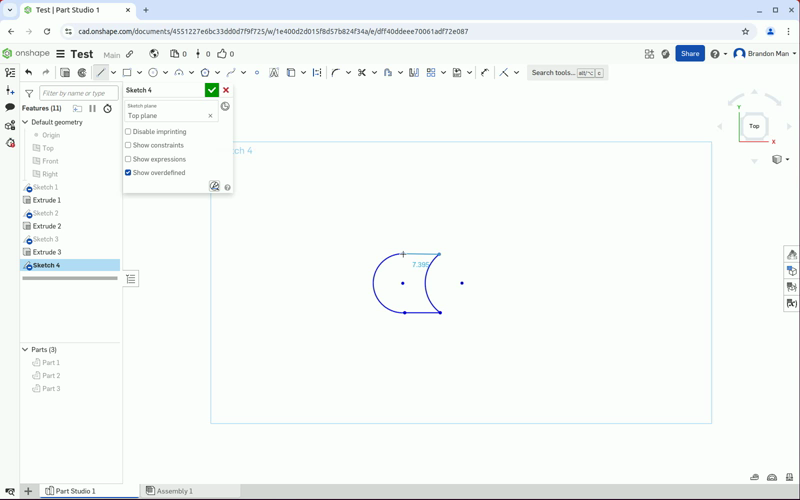
key(esc)
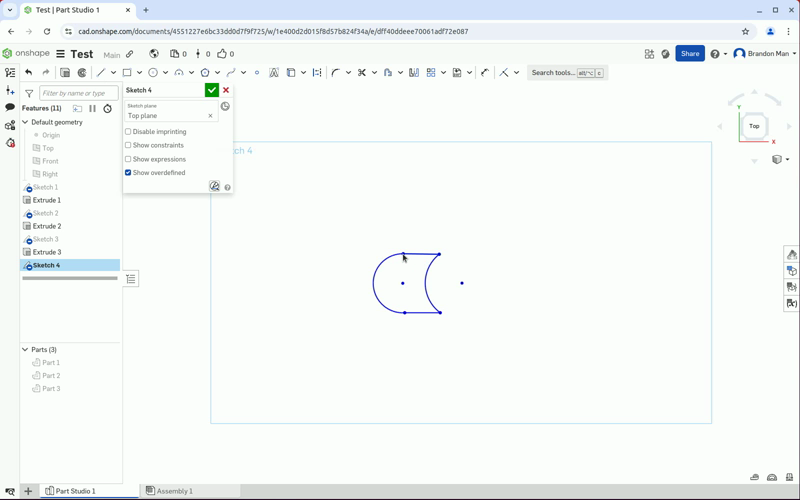
key(c)
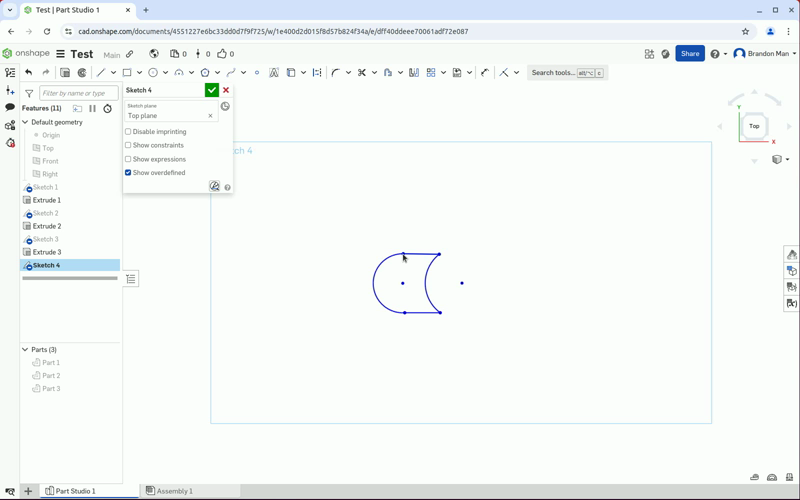
key_down(shift)
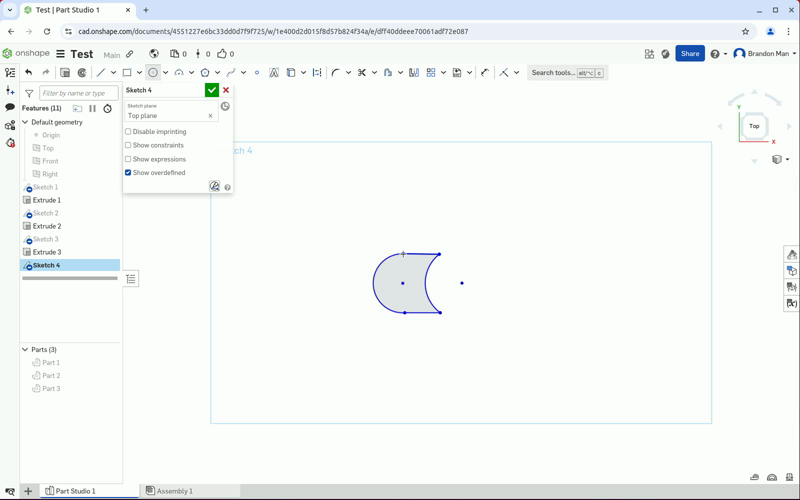
mouse_move(402, 282)
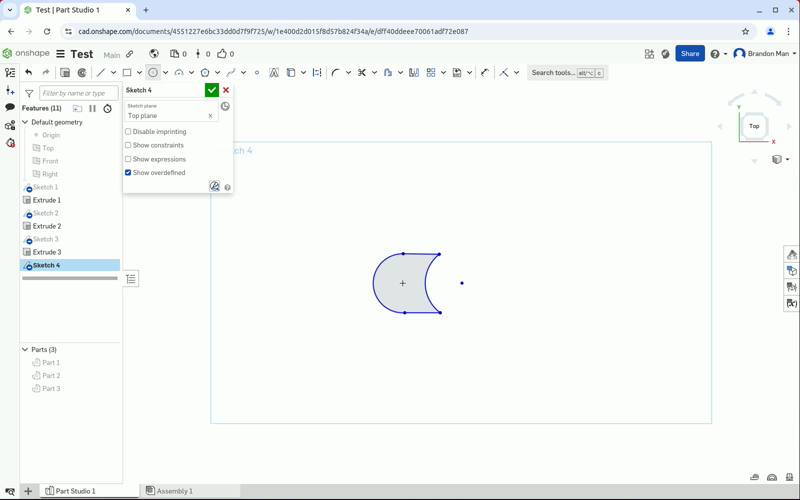
click(402, 282)
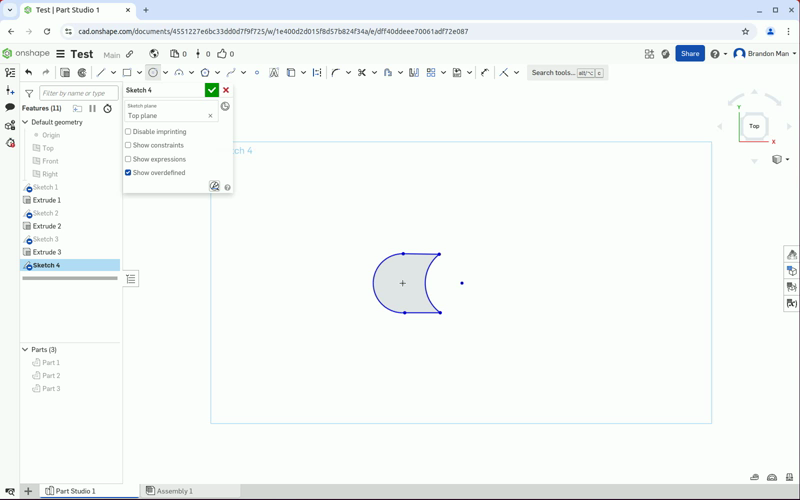
key_up(shift)
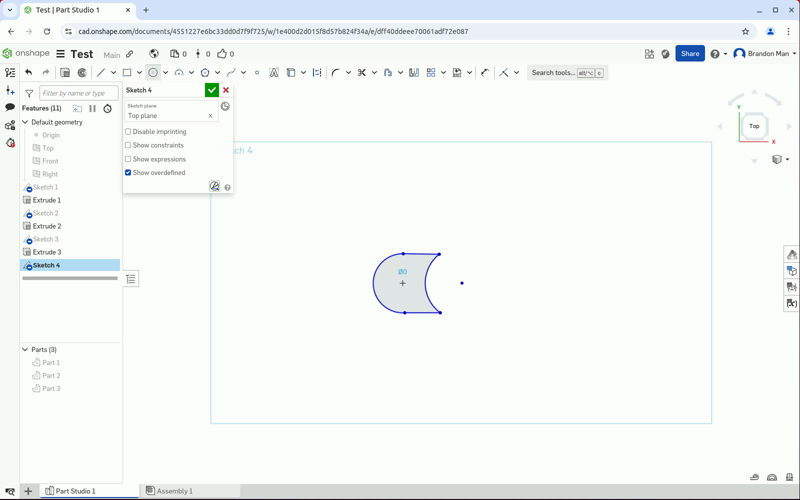
mouse_move(413, 282)
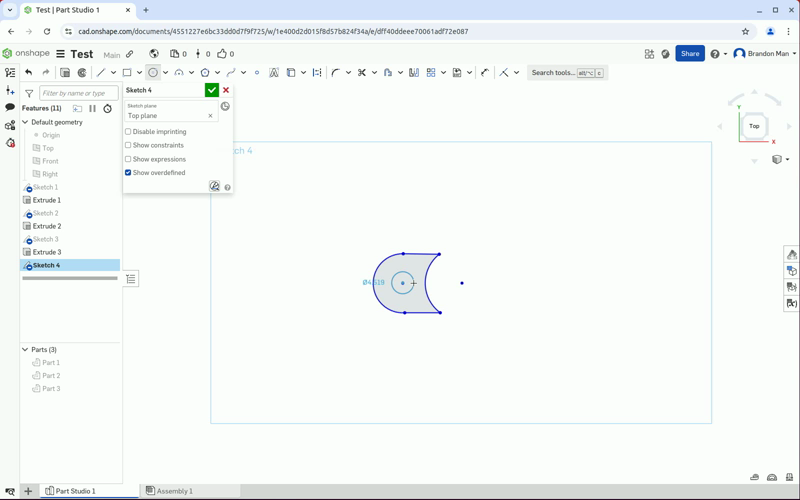
click(413, 282)
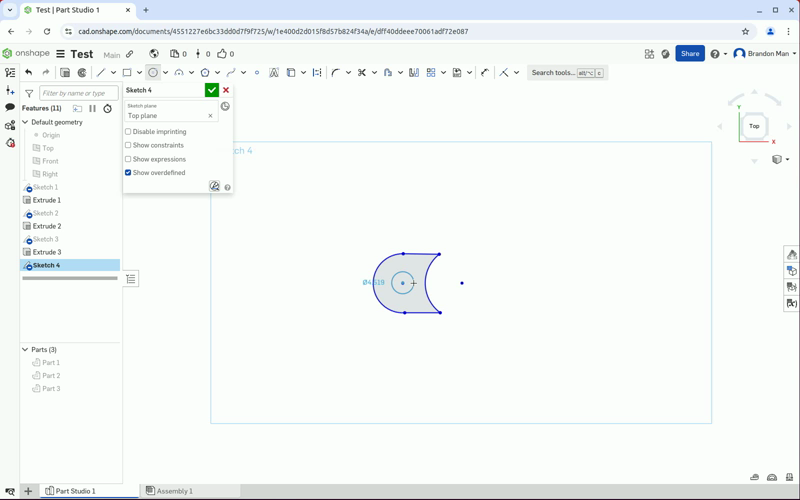
key(esc)
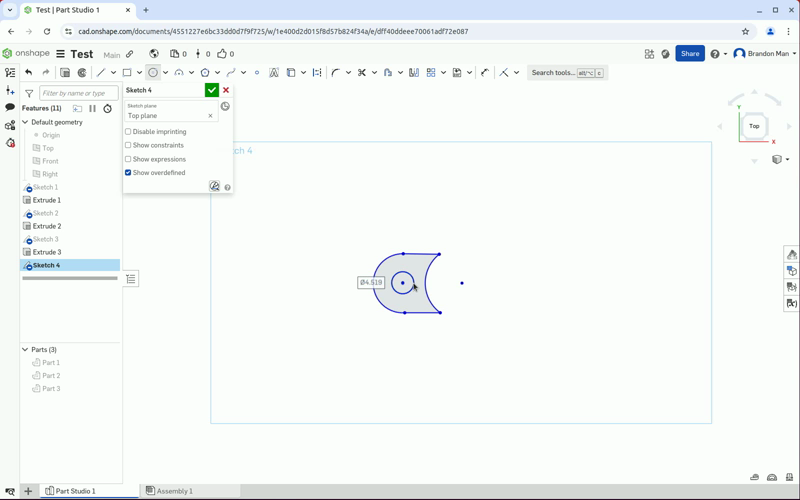
mouse_move(408, 295)
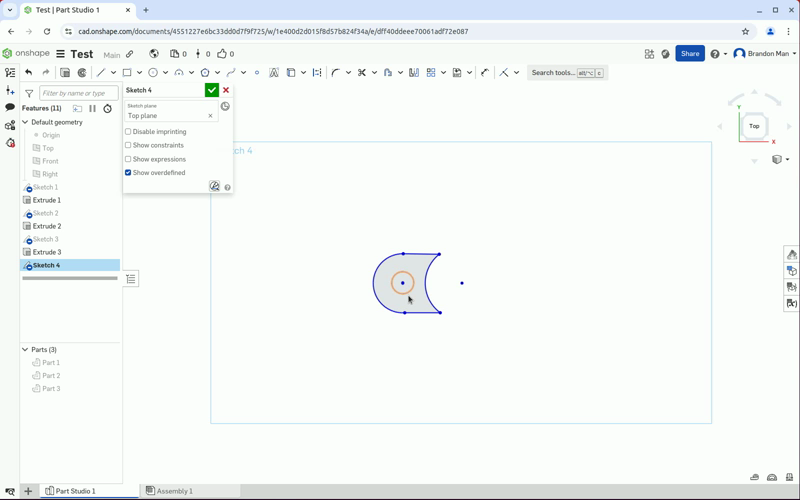
click(408, 295)
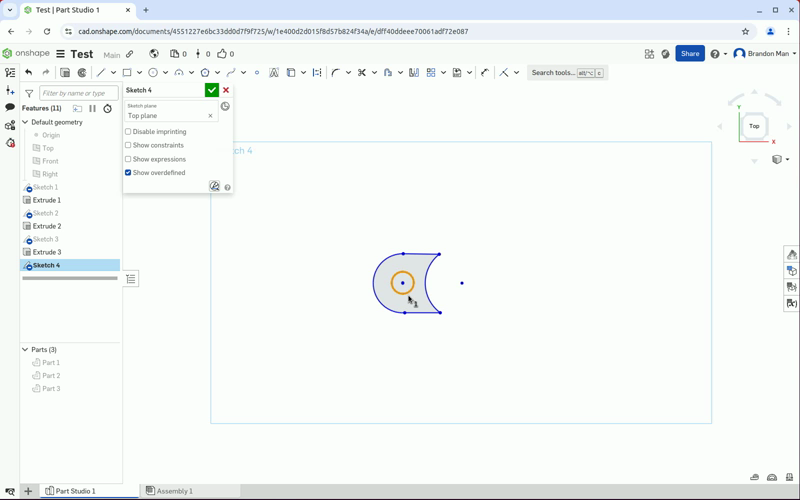
mouse_move(73, 352)
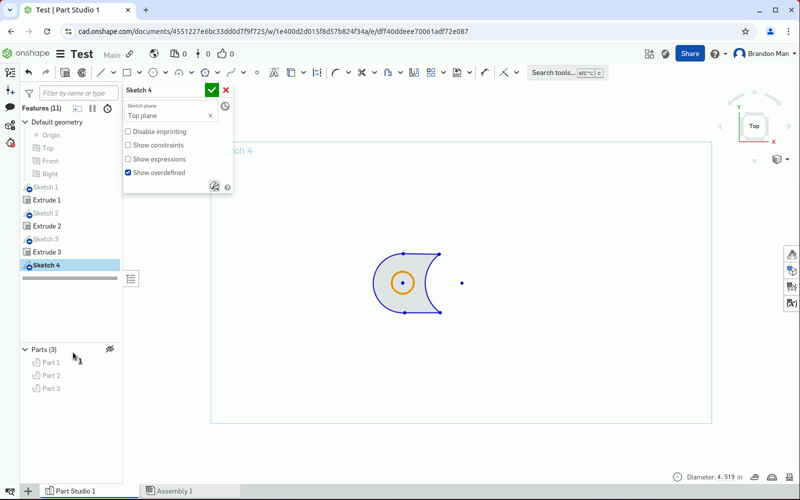
key(shift+y)
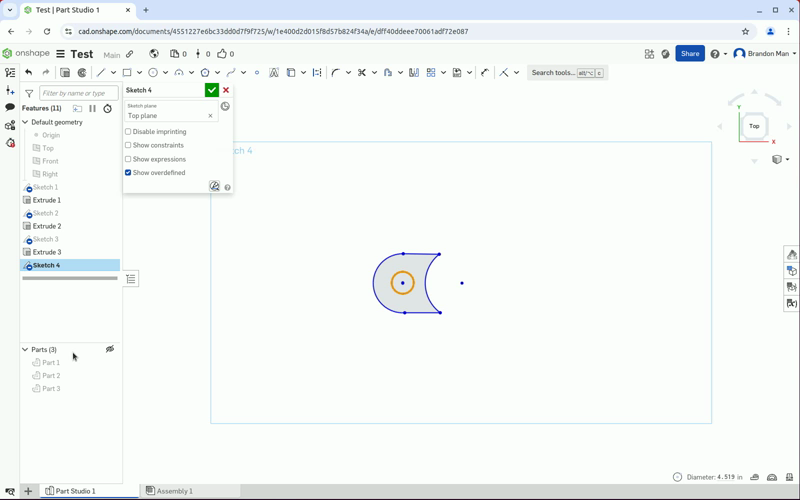
key(shift+e)
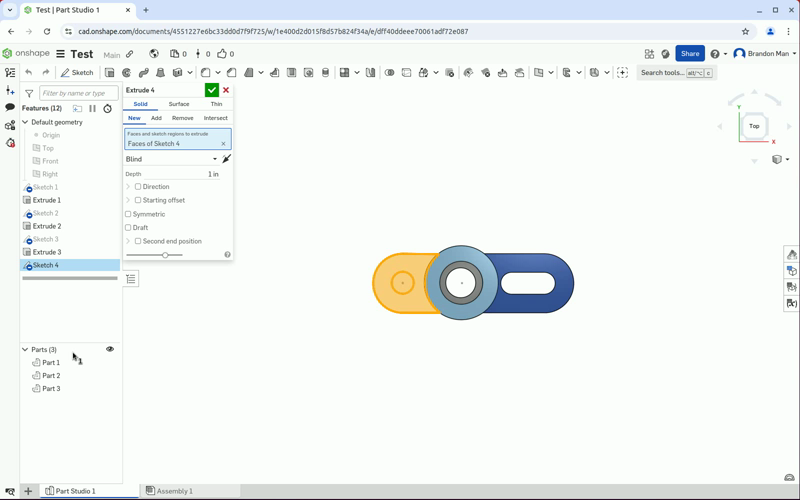
mouse_move(143, 106)
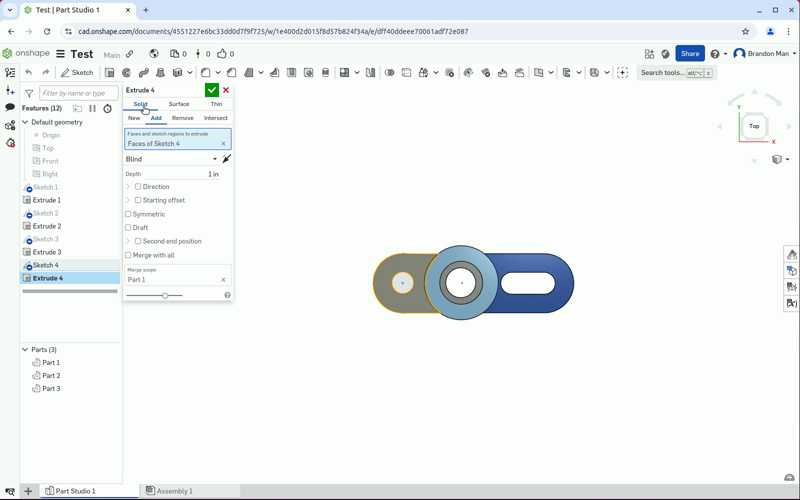
click(143, 106)
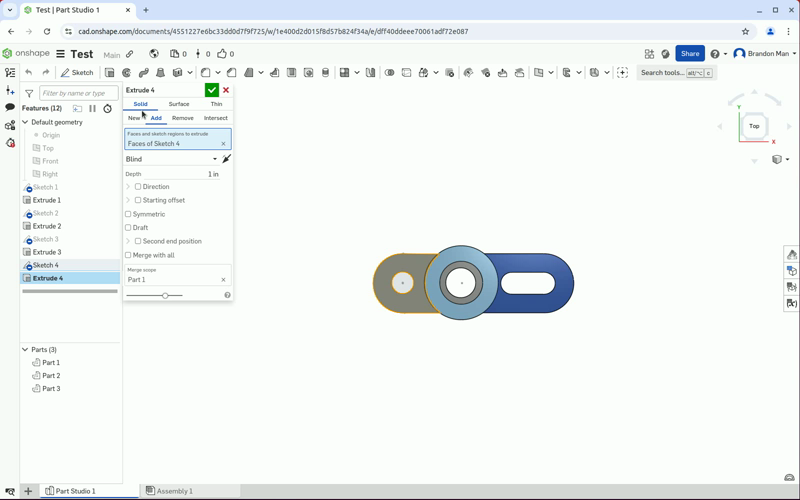
mouse_move(137, 120)
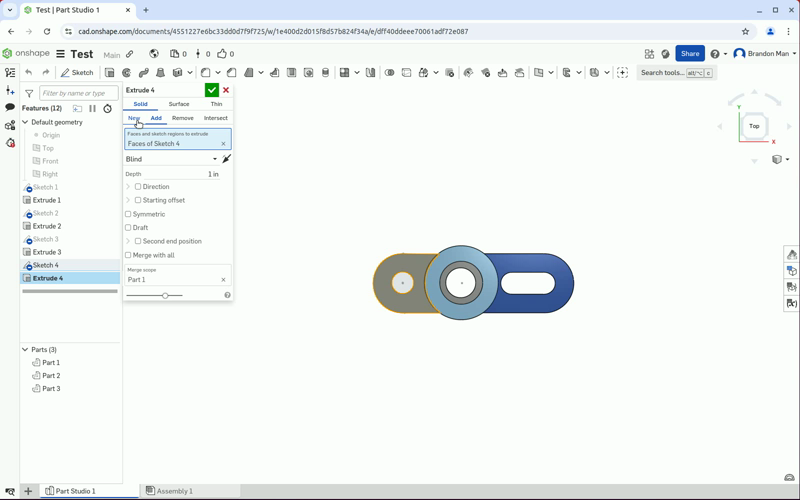
click(137, 120)
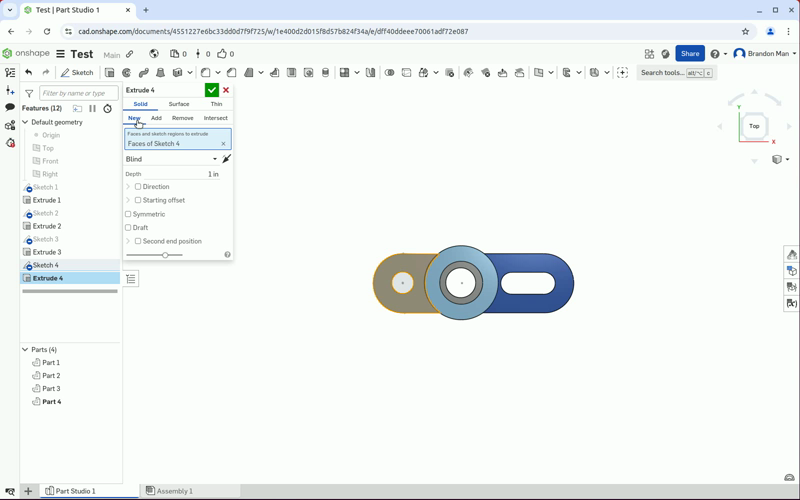
key(tab, 4)
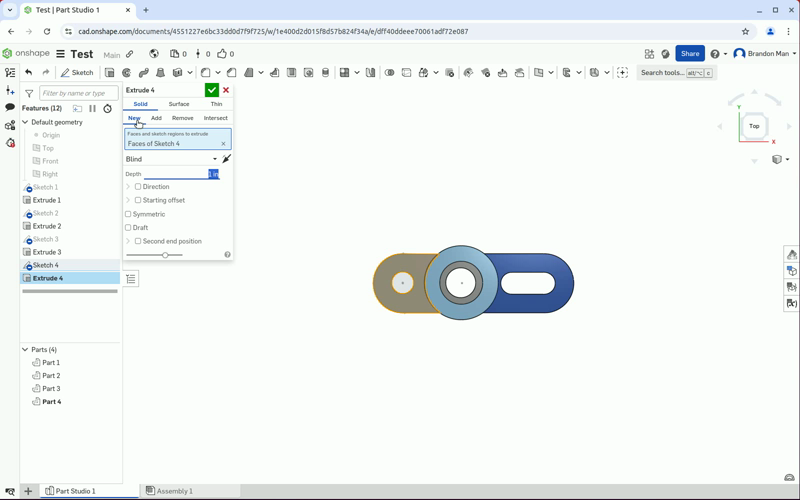
text(4.574)
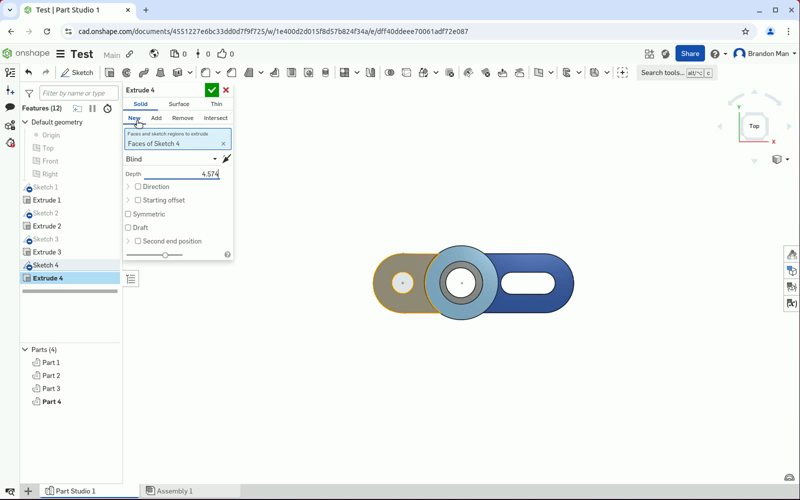
key(enter)
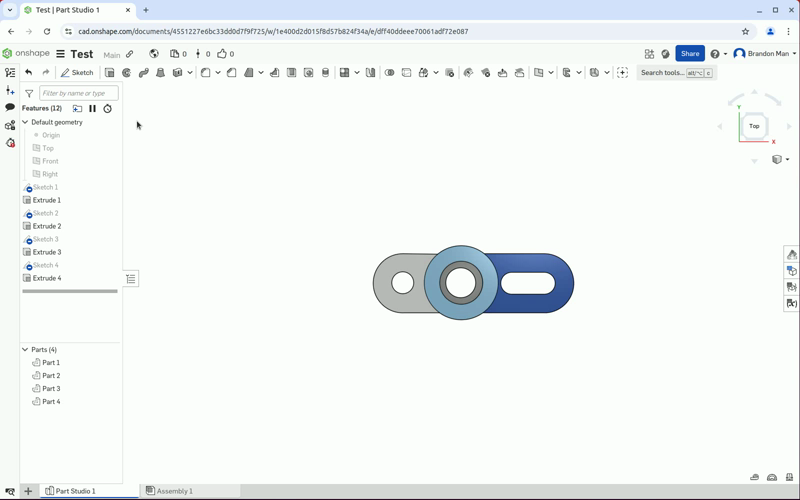
key(shift+h)
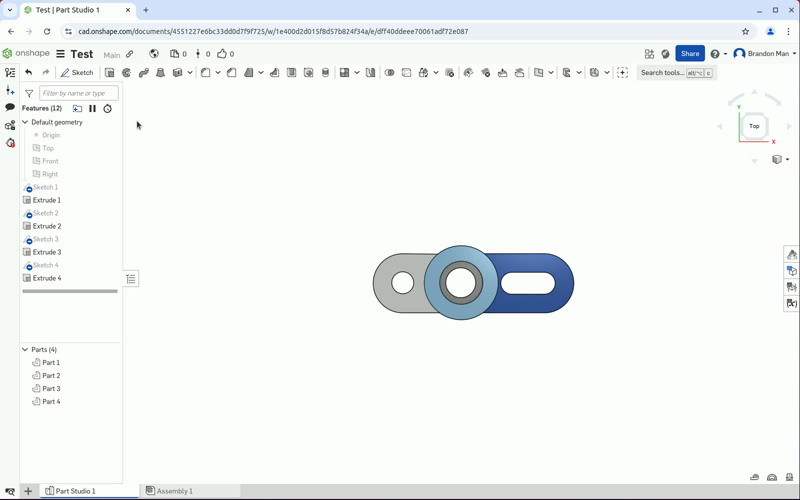
key(shift+h)
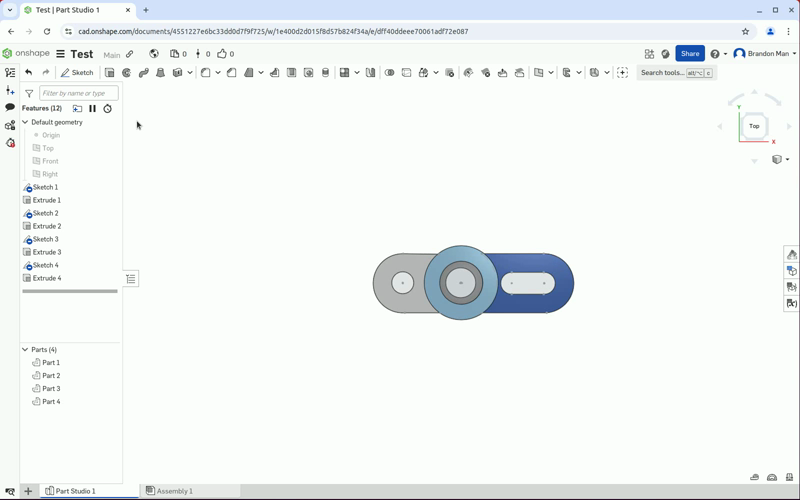
key(shift+7)
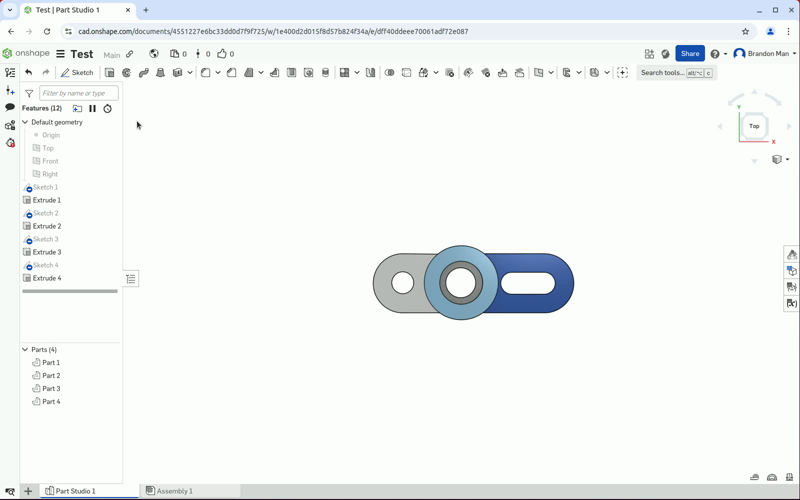
key(up, 3)
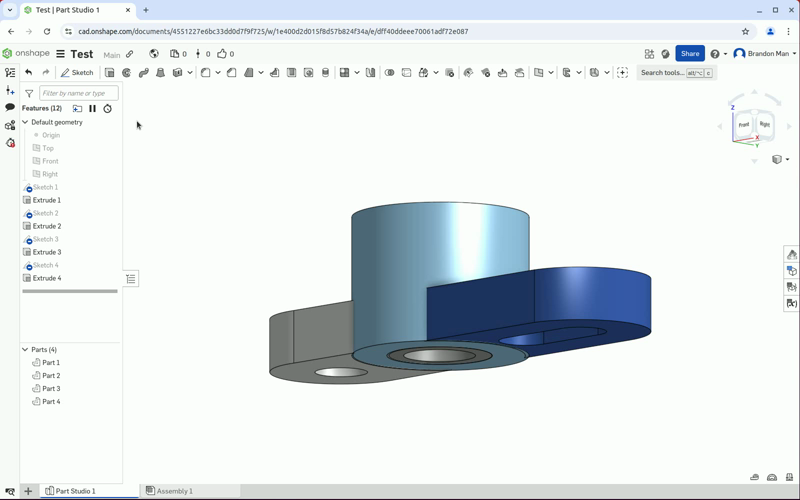
key(left, 3)
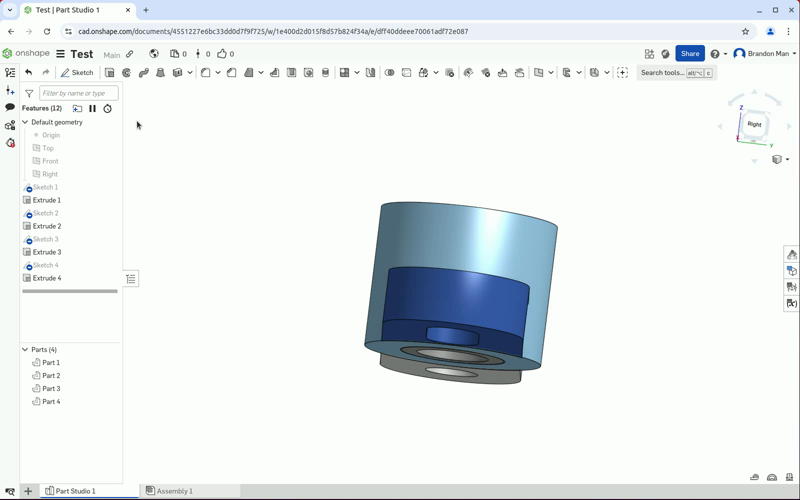
key(right, 3)
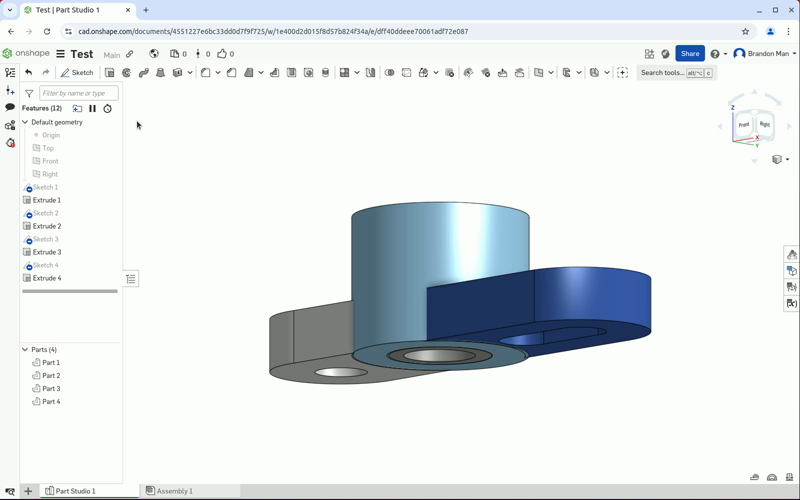
key(down, 3)
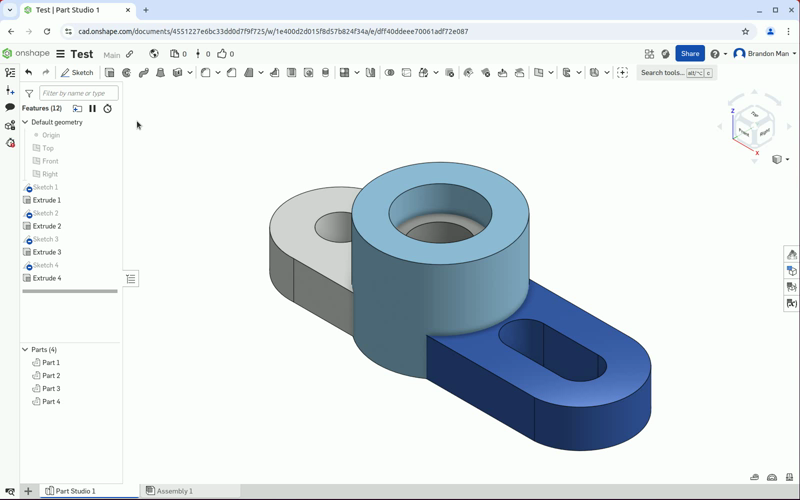
mouse_move(73, 189)
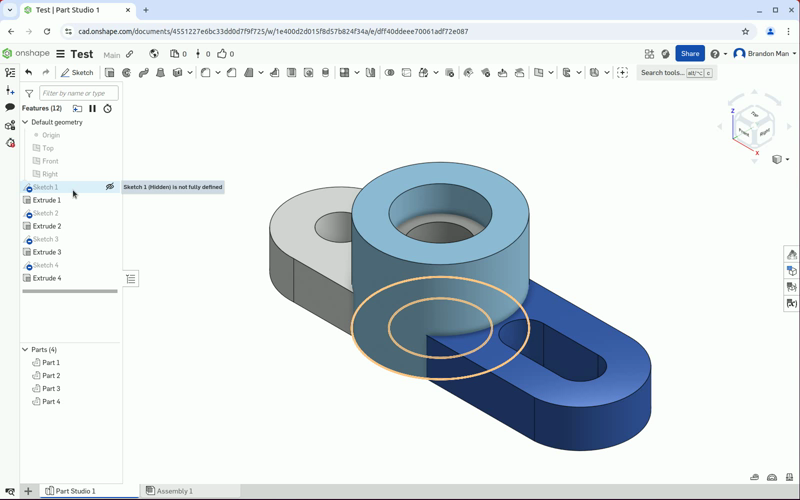
click(73, 189)